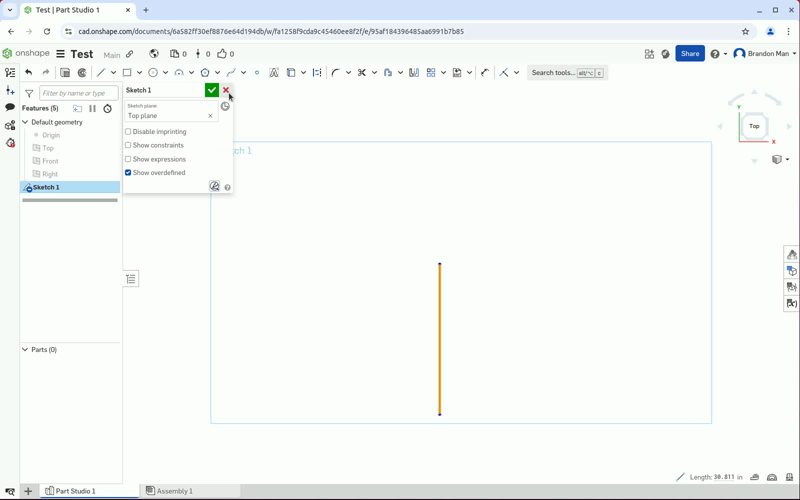
key(shift+h)
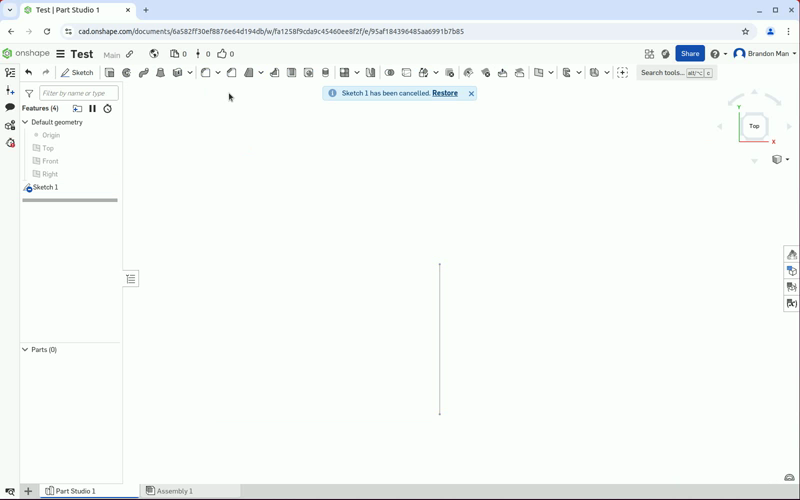
key(shift+s)
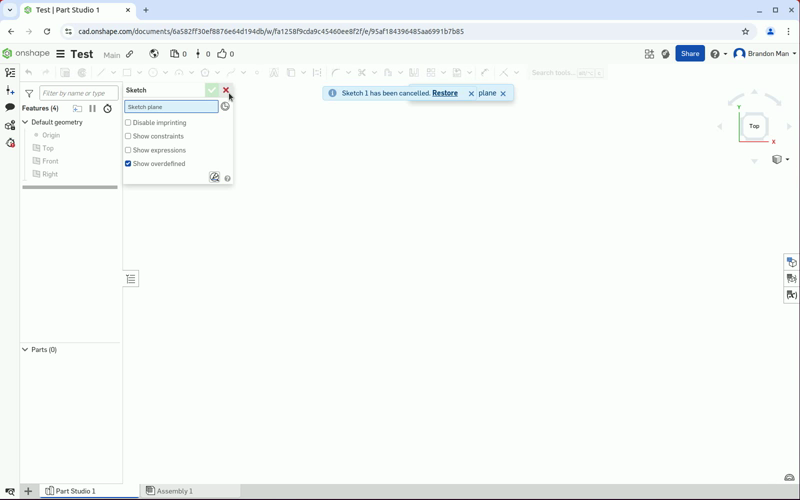
mouse_move(73, 150)
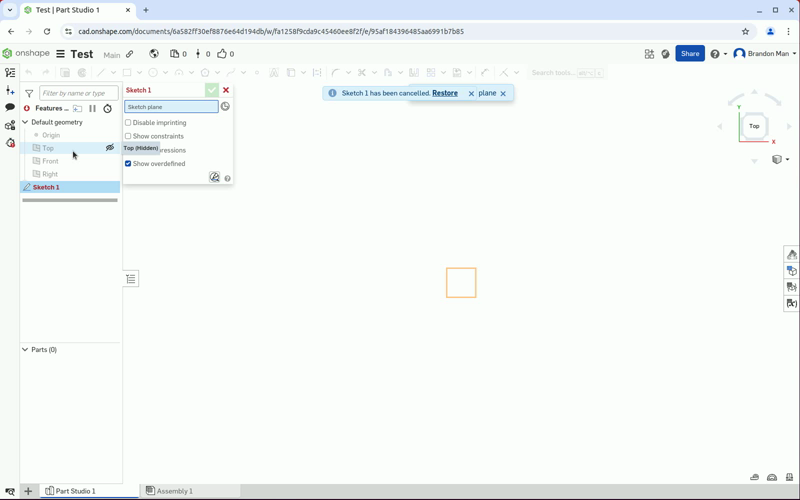
click(73, 150)
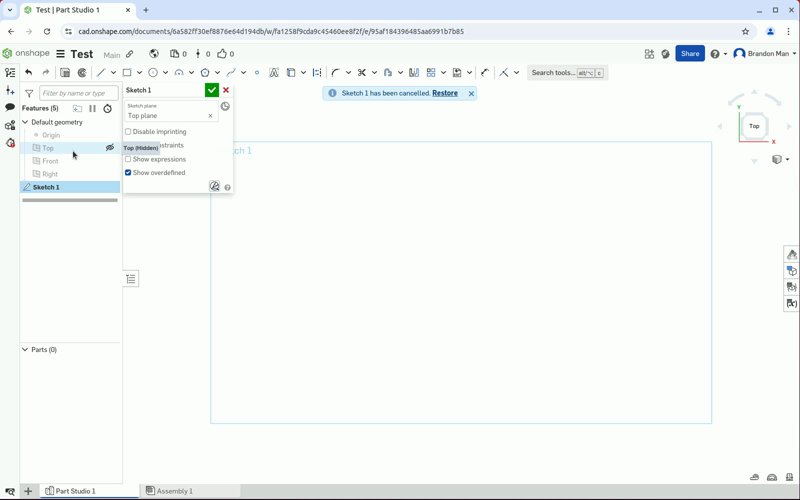
mouse_move(73, 352)
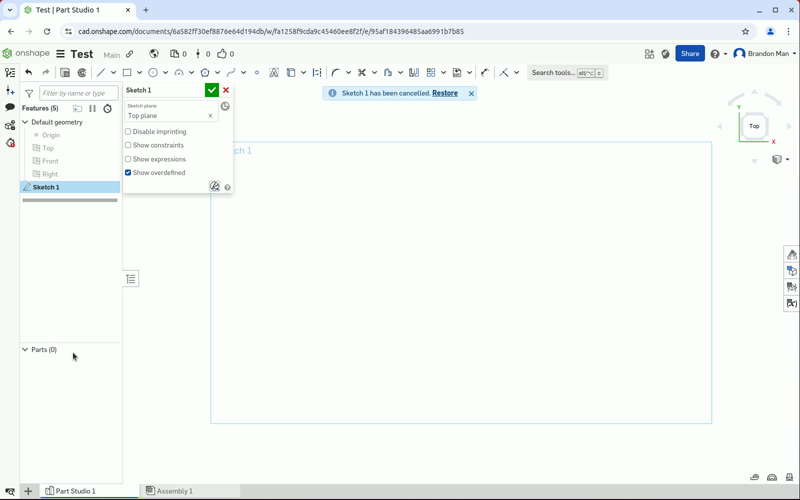
key(y)
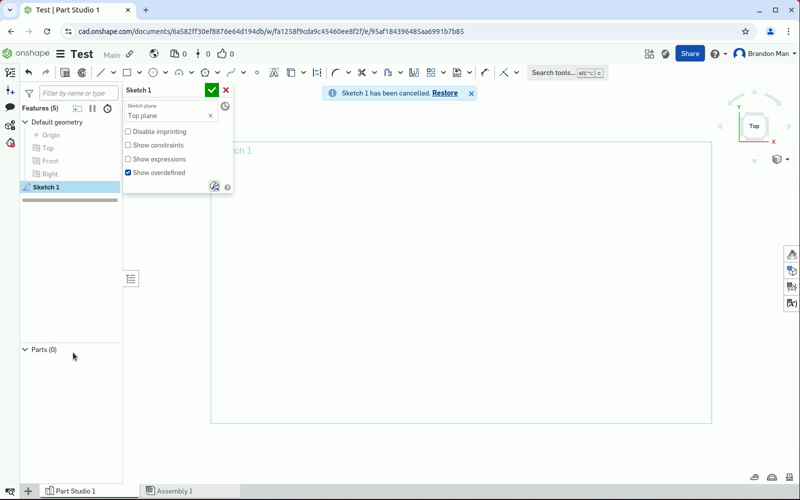
key(c)
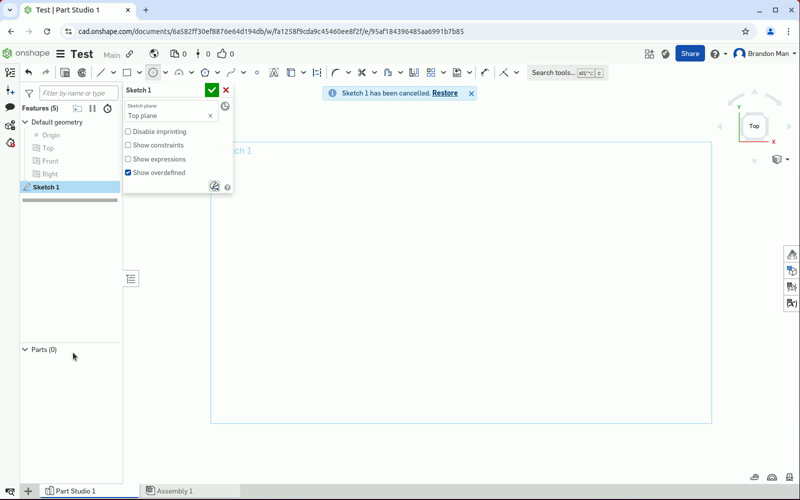
key_down(shift)
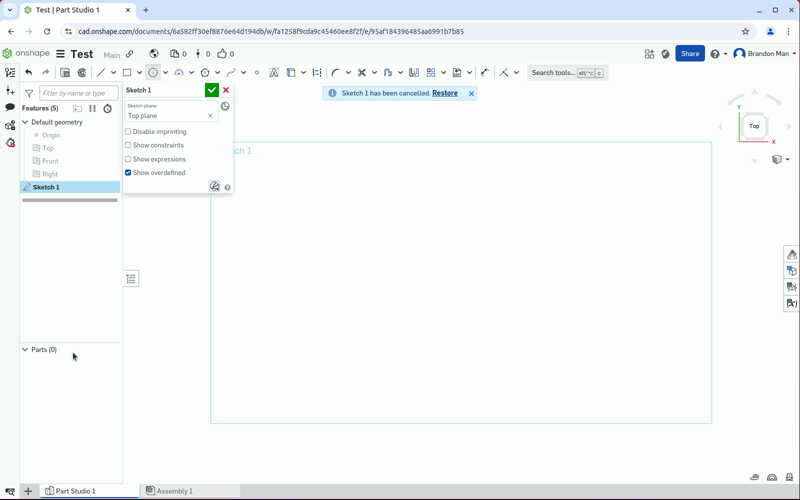
mouse_move(461, 282)
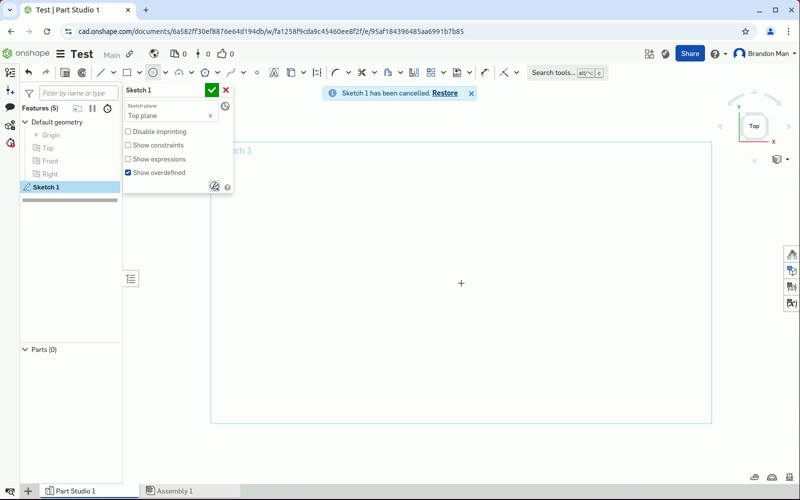
click(461, 282)
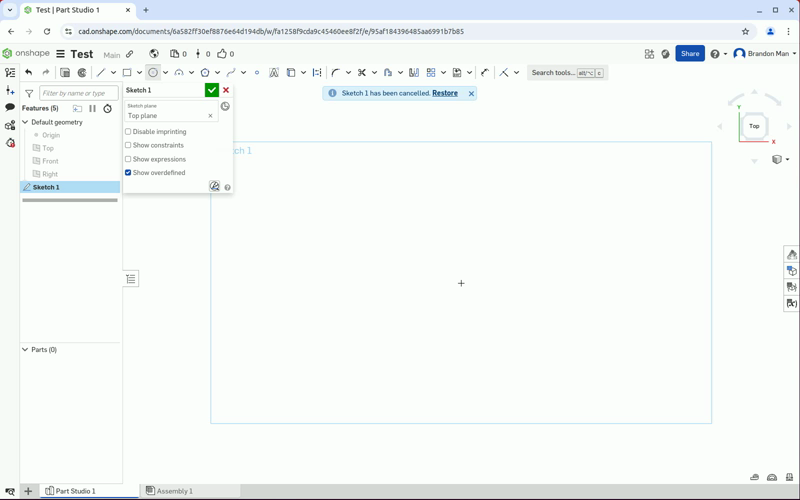
key_up(shift)
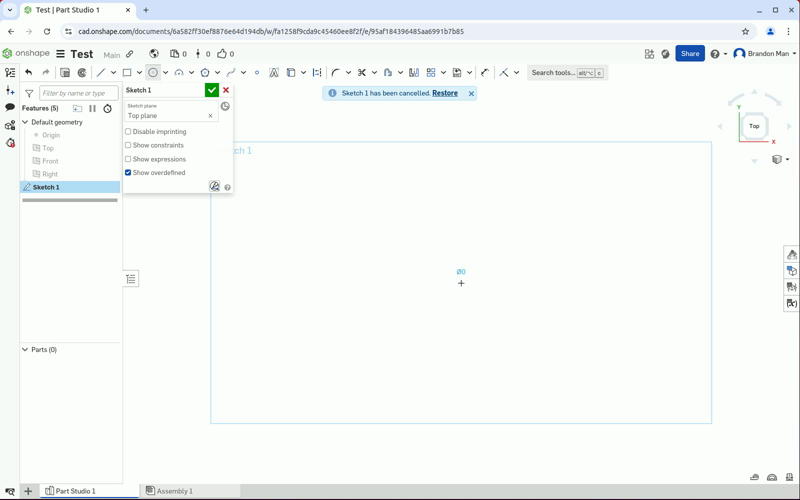
mouse_move(574, 282)
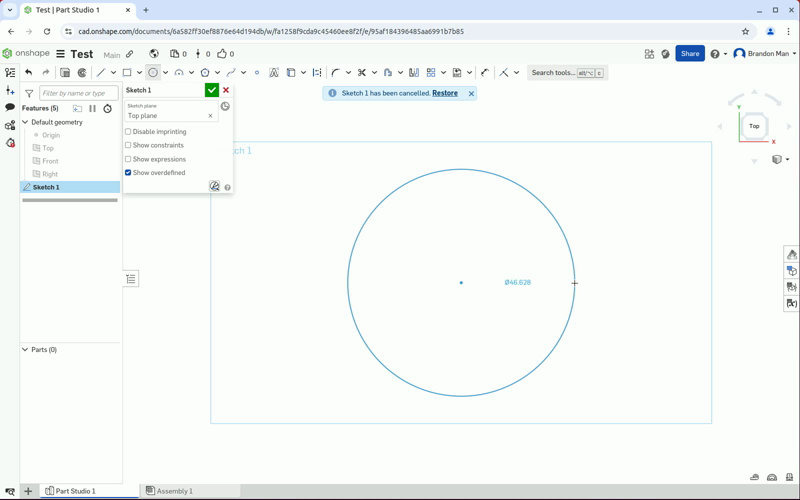
click(574, 282)
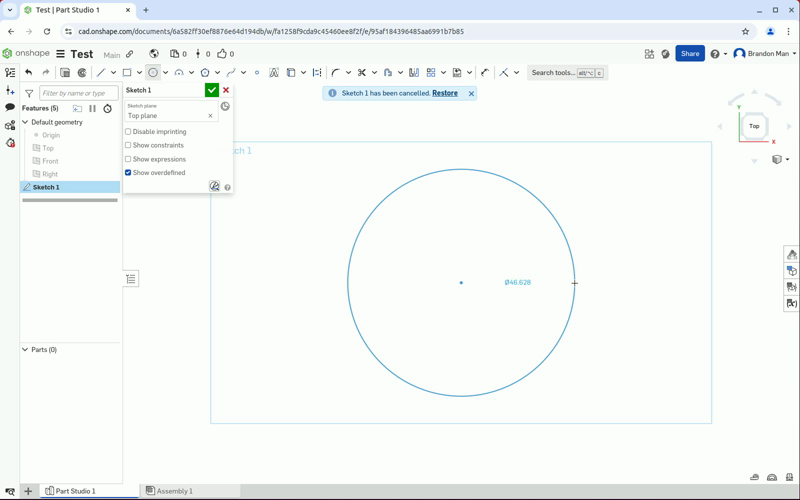
key(esc)
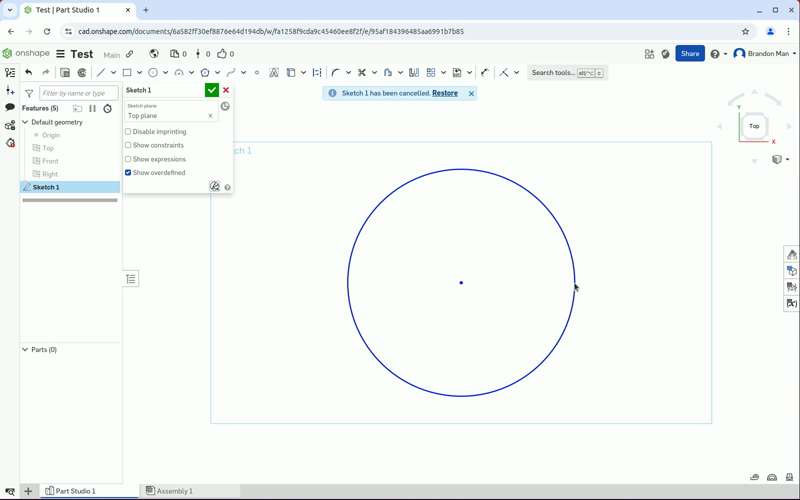
mouse_move(441, 302)
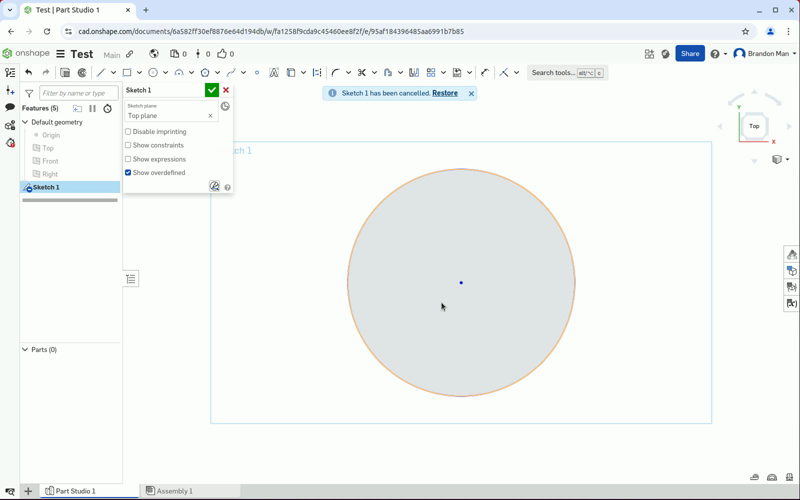
click(441, 302)
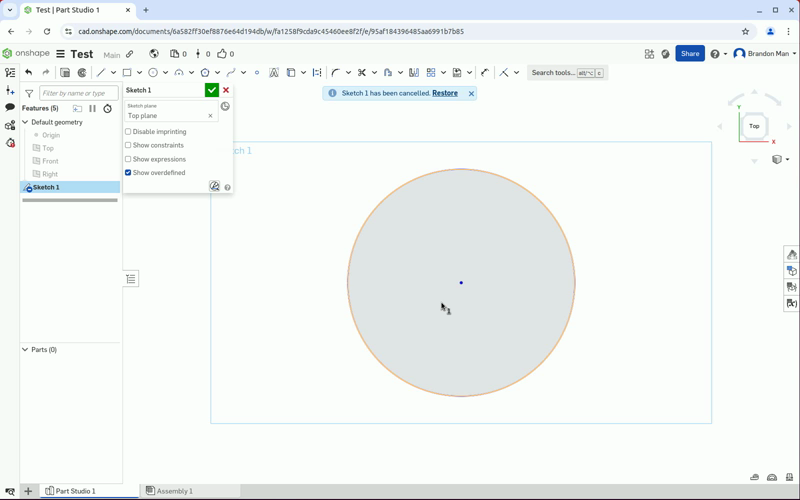
mouse_move(73, 352)
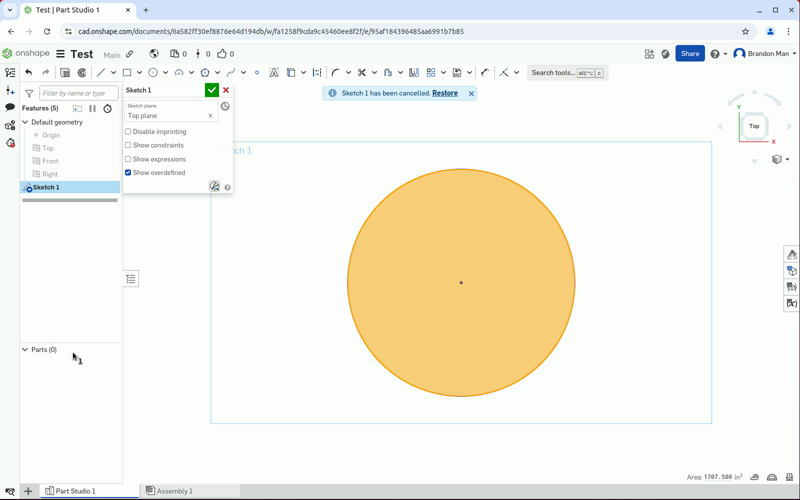
key(shift+y)
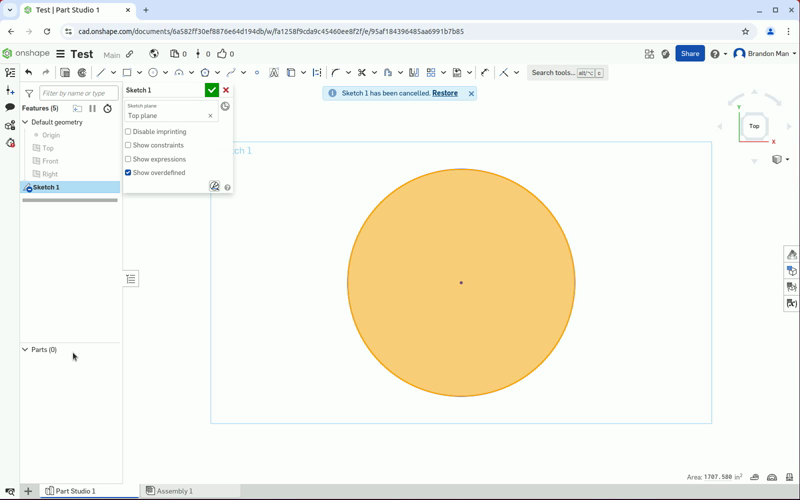
key(shift+e)
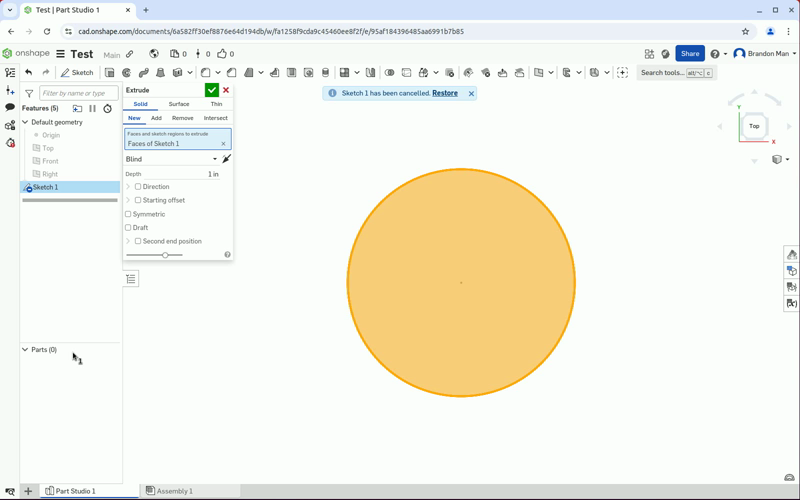
mouse_move(143, 106)
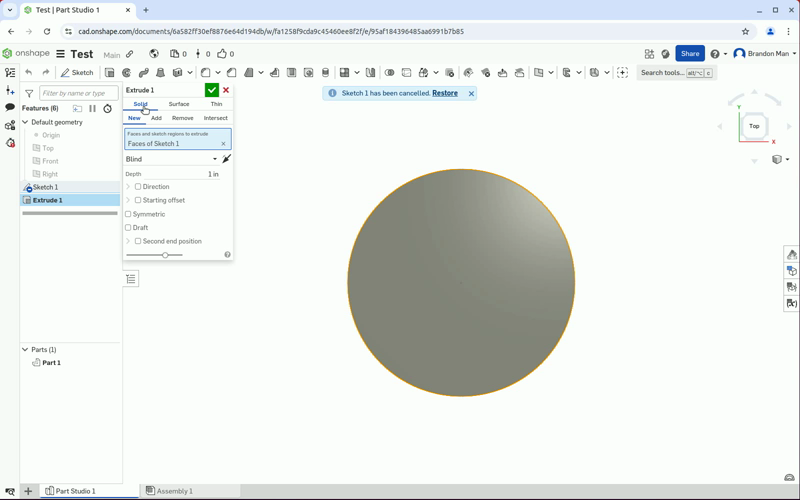
click(143, 106)
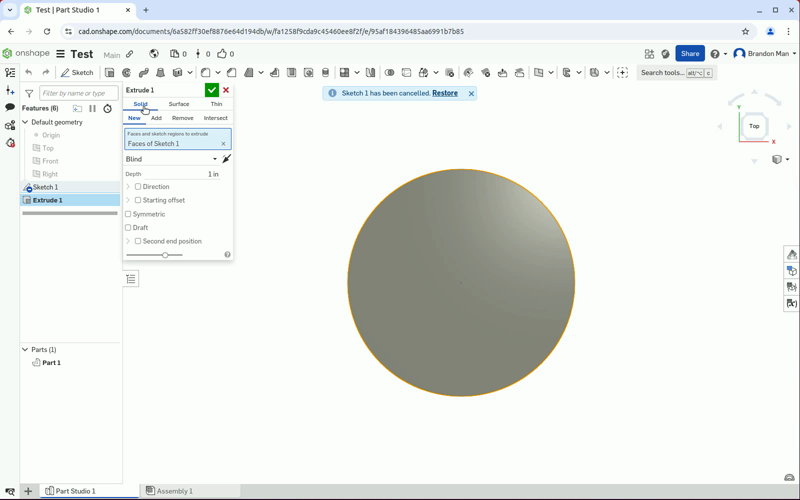
mouse_move(137, 120)
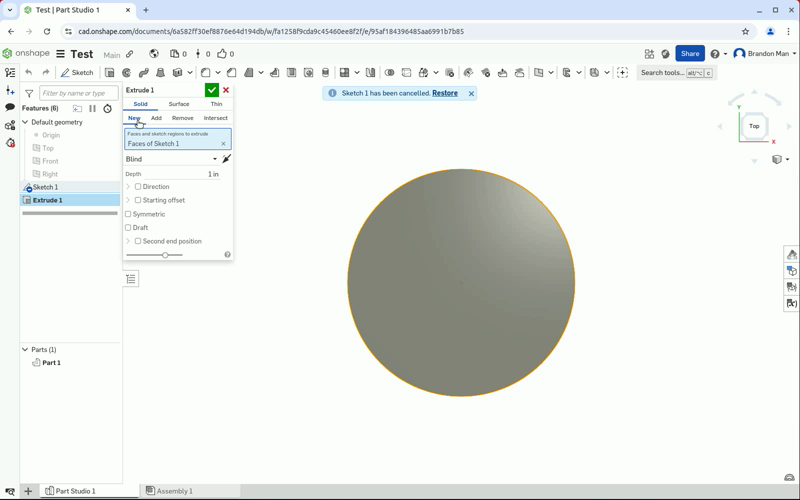
click(137, 120)
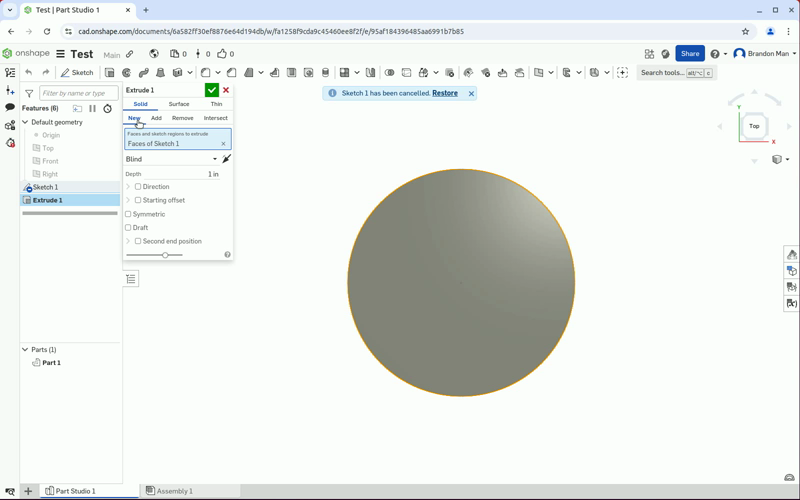
key(tab, 4)
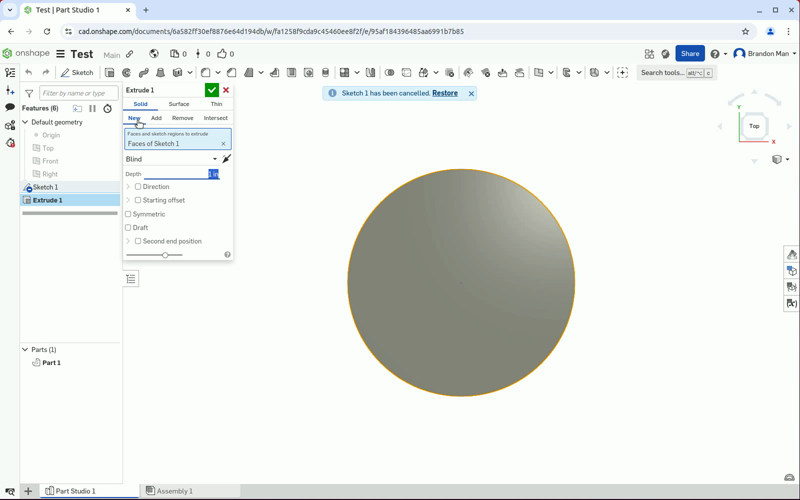
text(9.147)
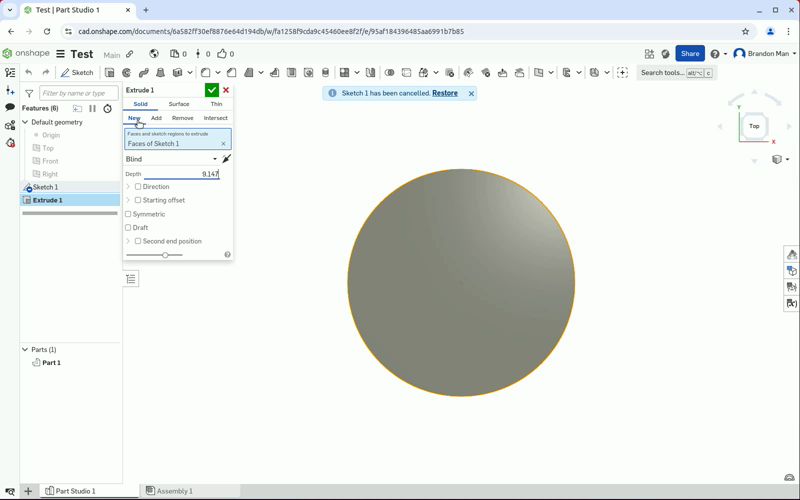
key(enter)
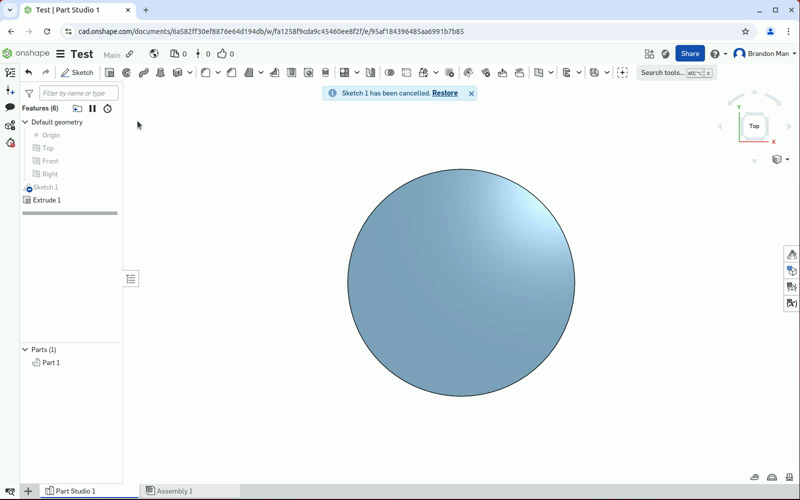
key(shift+h)
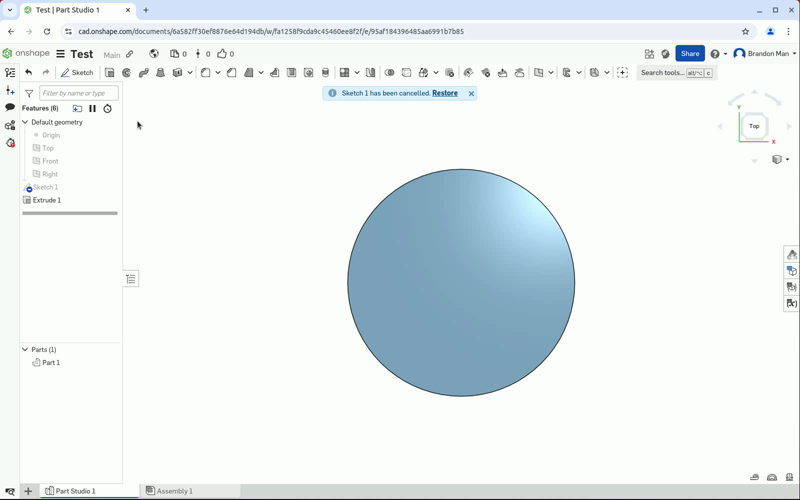
key(shift+h)
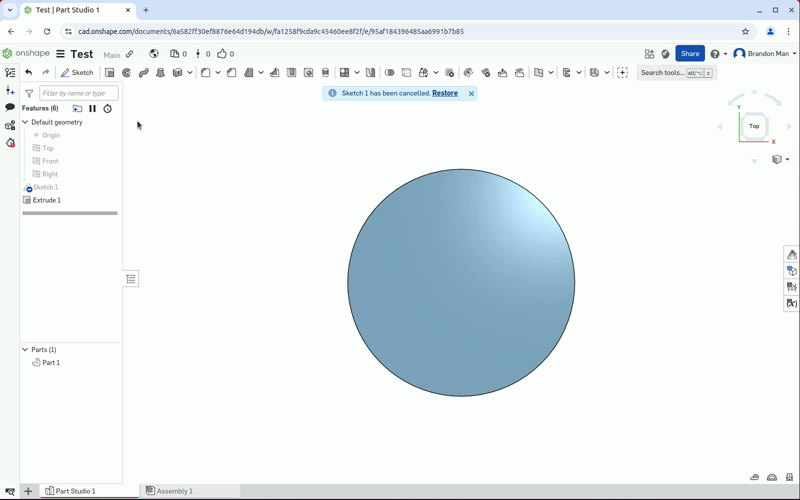
mouse_move(73, 189)
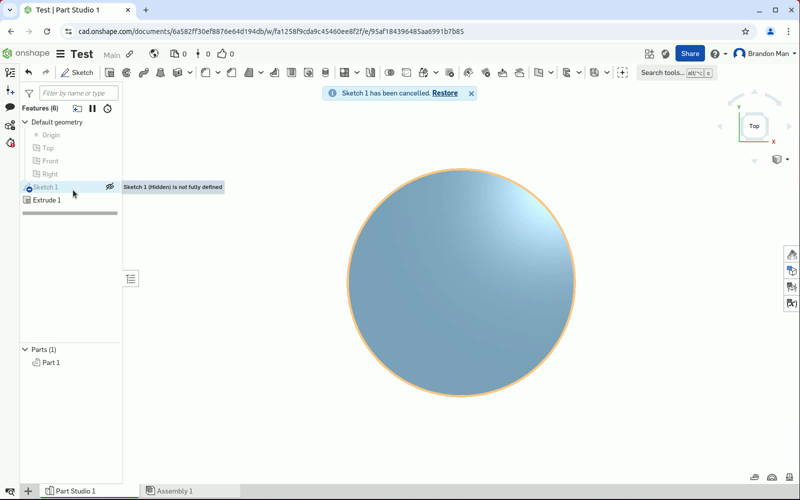
click(73, 189)
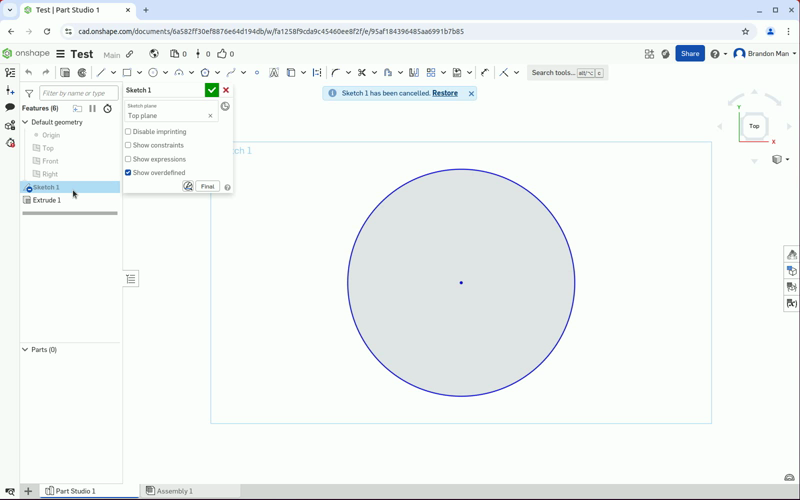
mouse_move(229, 92)
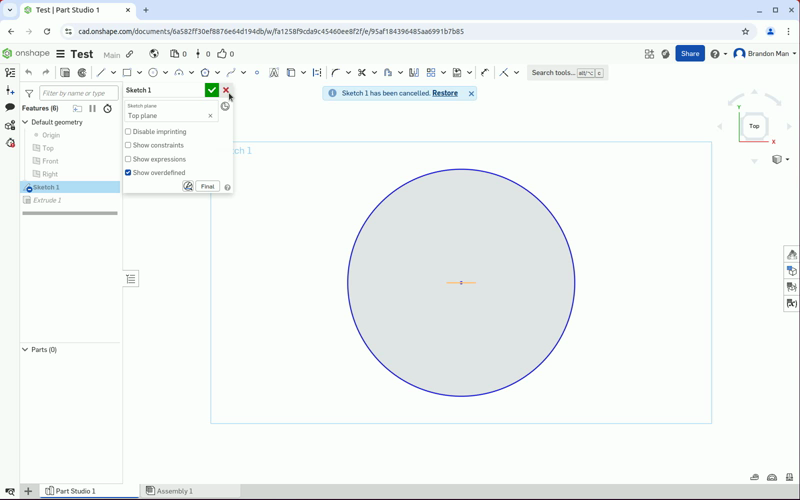
click(229, 92)
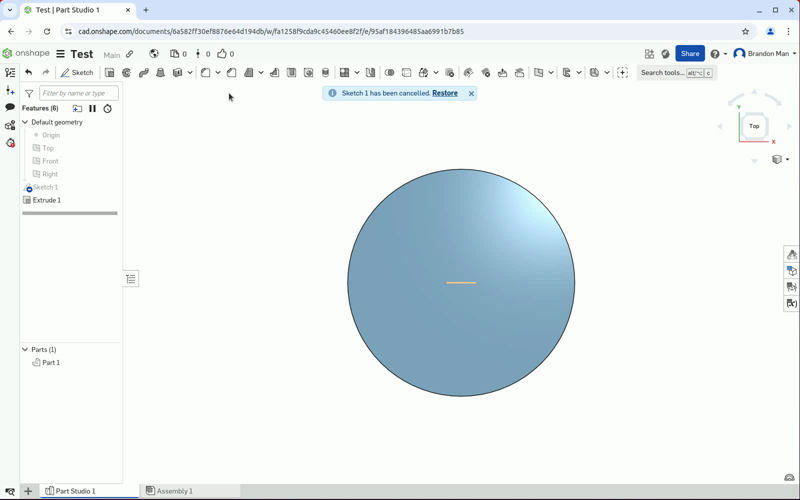
mouse_move(541, 75)
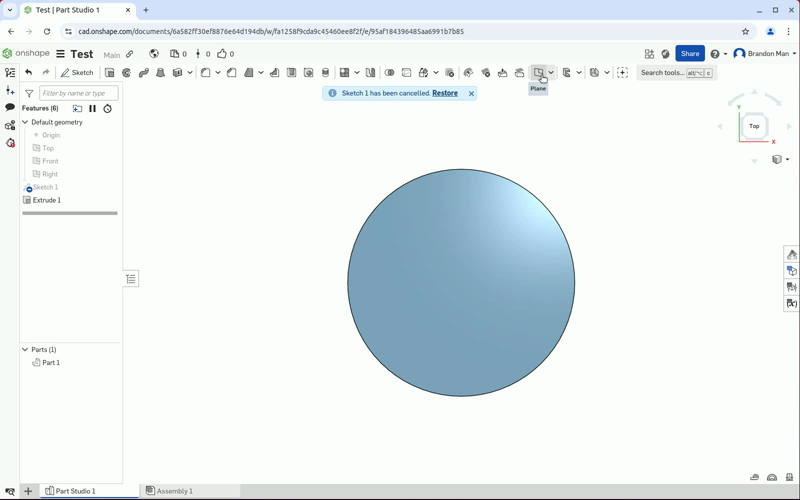
click(541, 75)
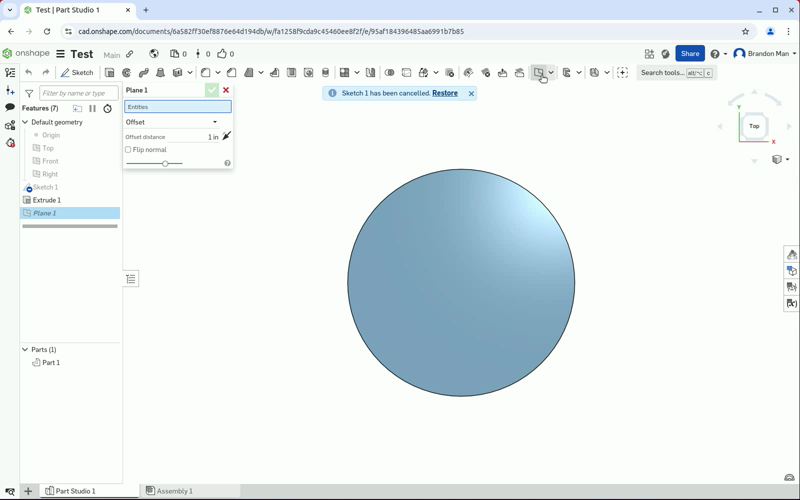
mouse_move(73, 150)
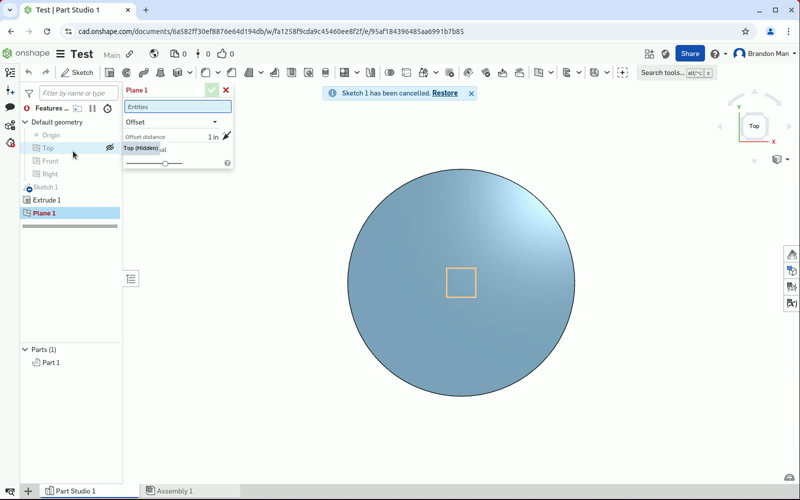
click(73, 150)
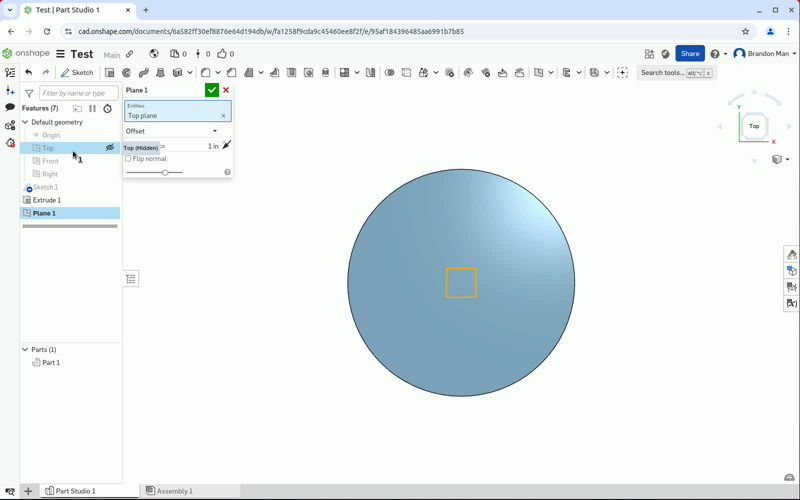
key(tab, 2)
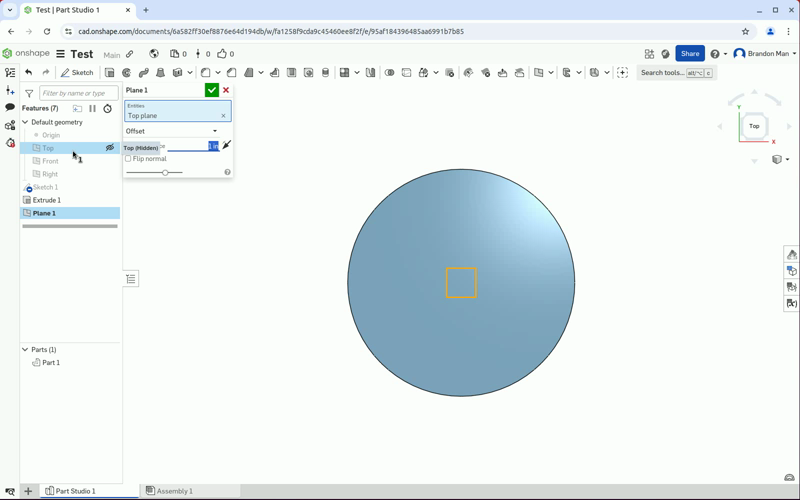
text(9.151)
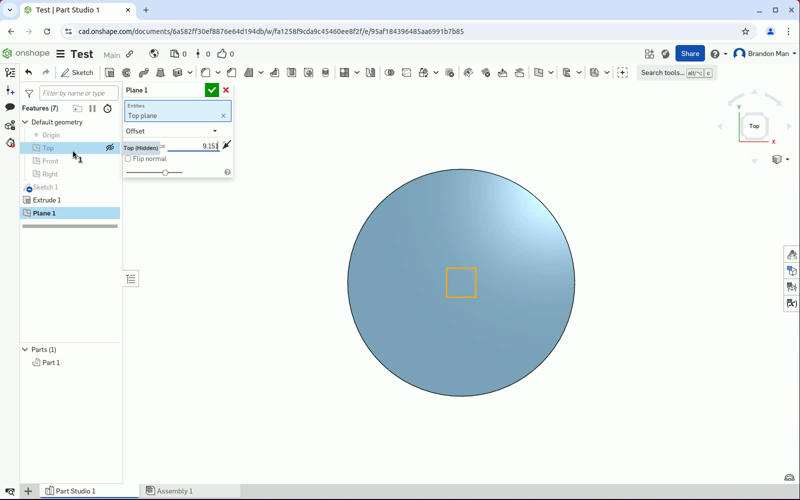
key(enter, 2)
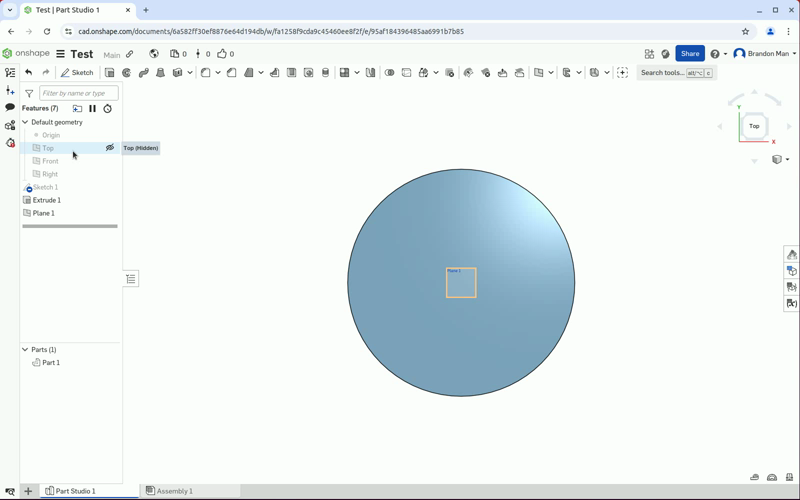
key(shift+s)
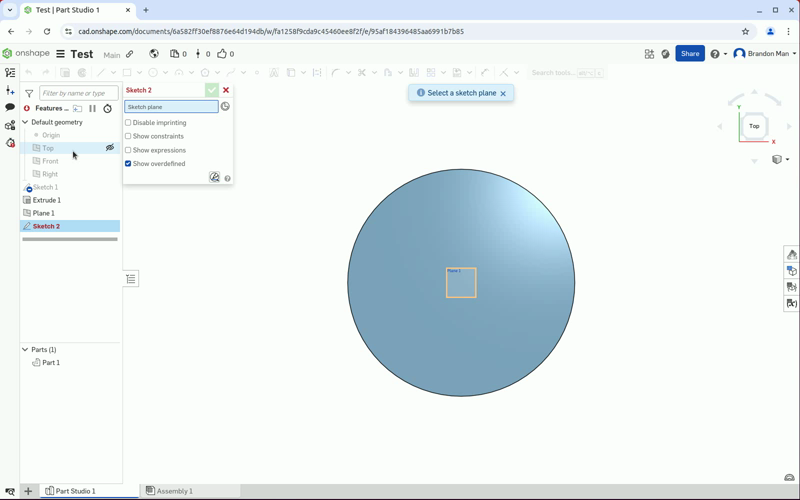
mouse_move(73, 215)
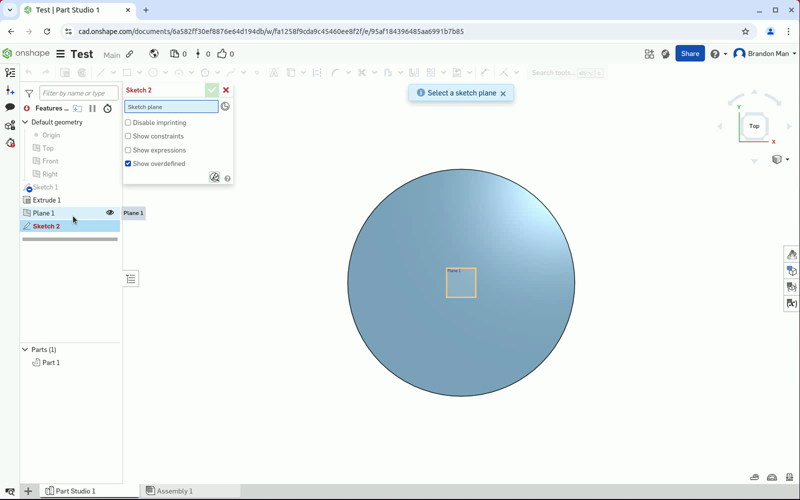
click(73, 215)
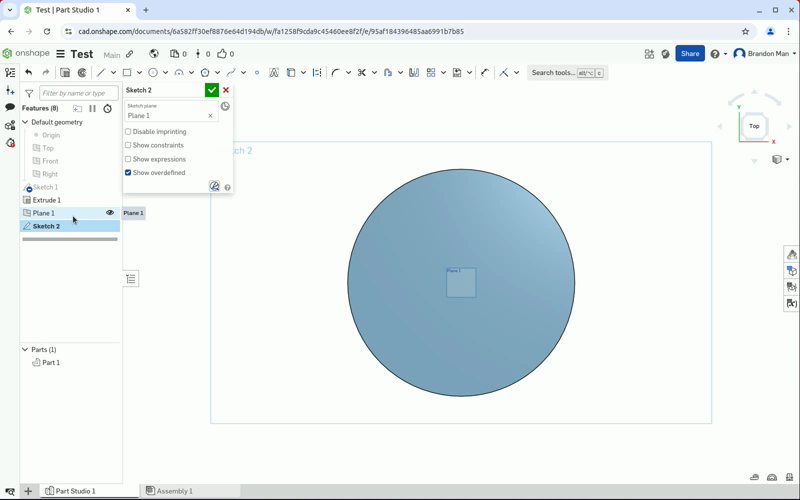
mouse_move(73, 352)
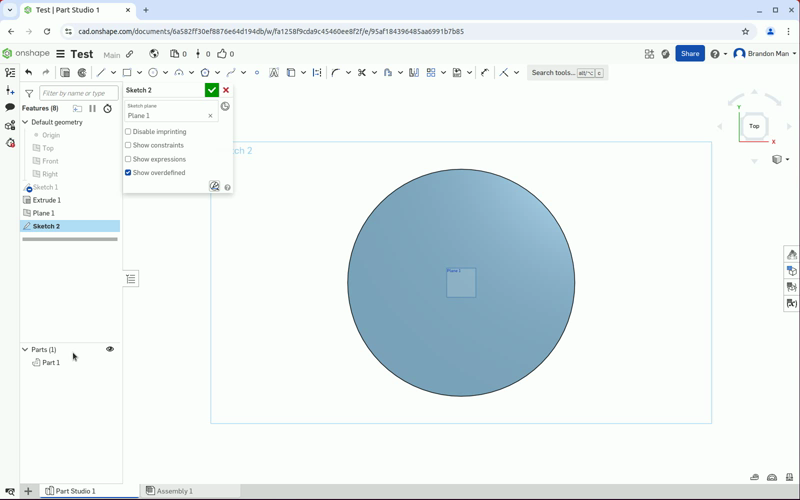
key(y)
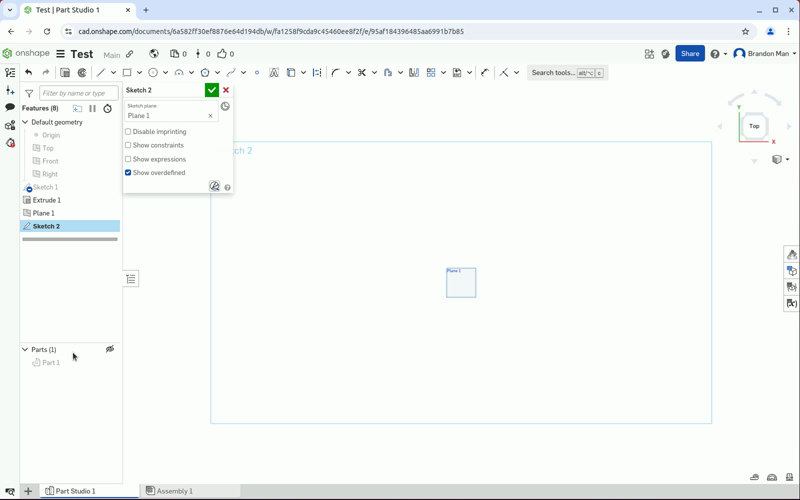
key(c)
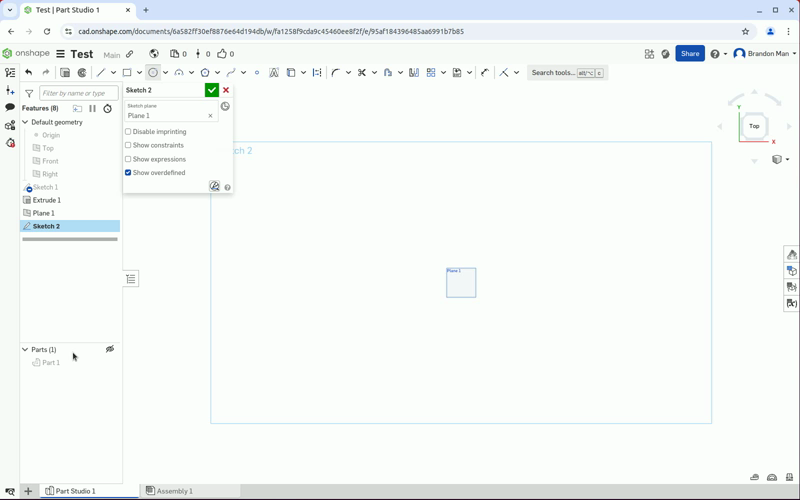
key_down(shift)
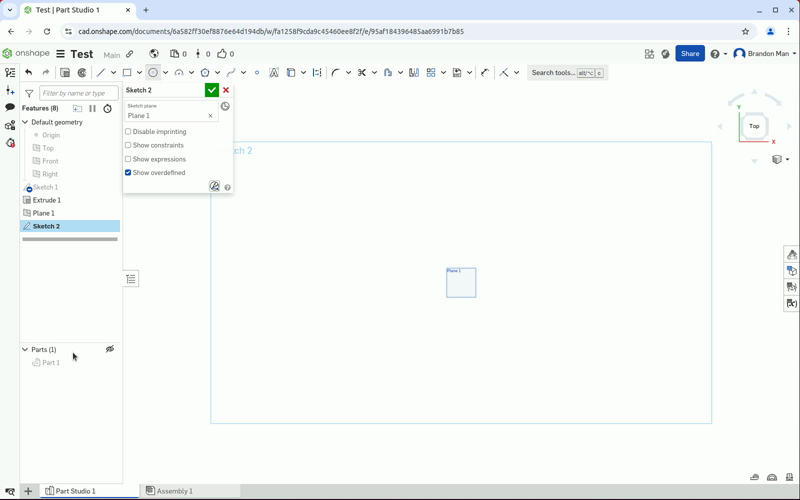
mouse_move(461, 282)
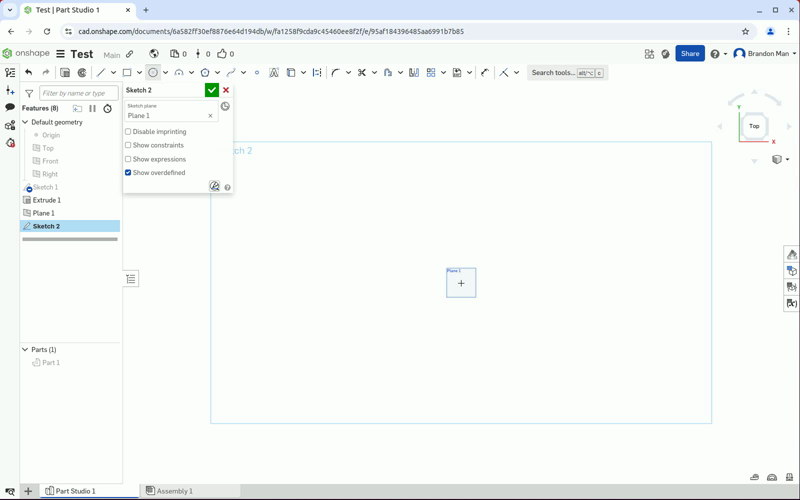
click(461, 282)
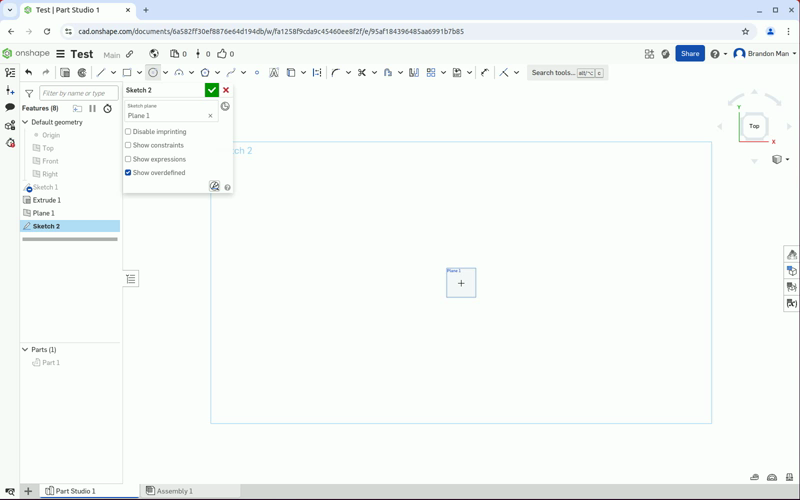
key_up(shift)
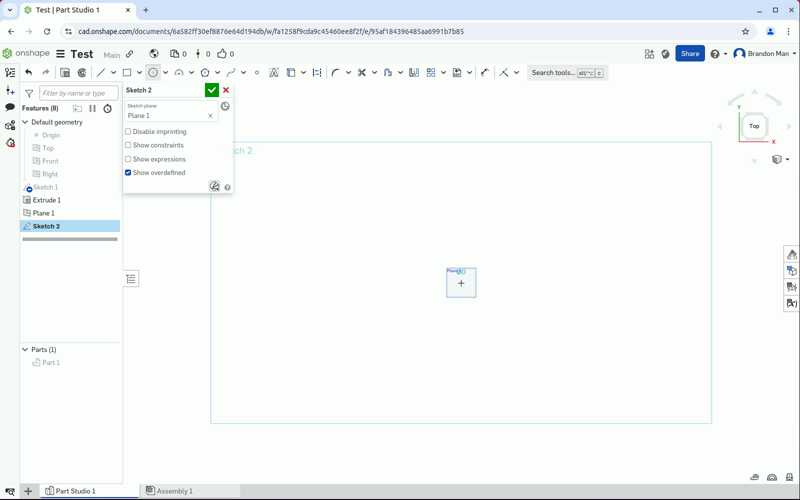
mouse_move(518, 282)
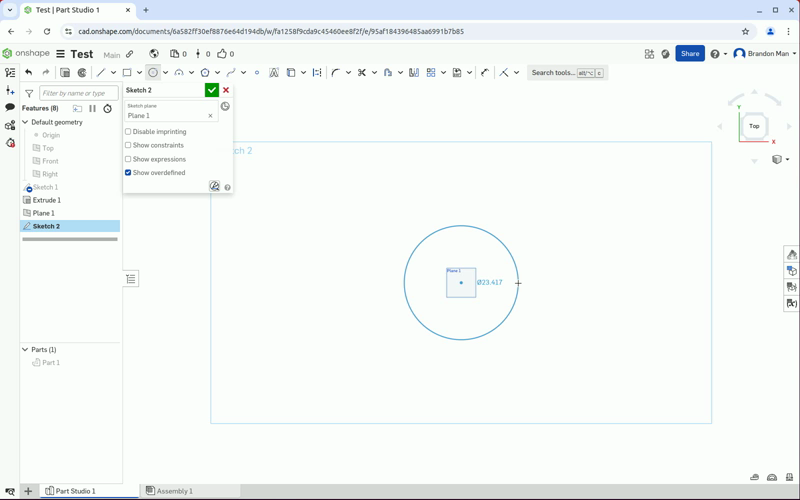
click(518, 282)
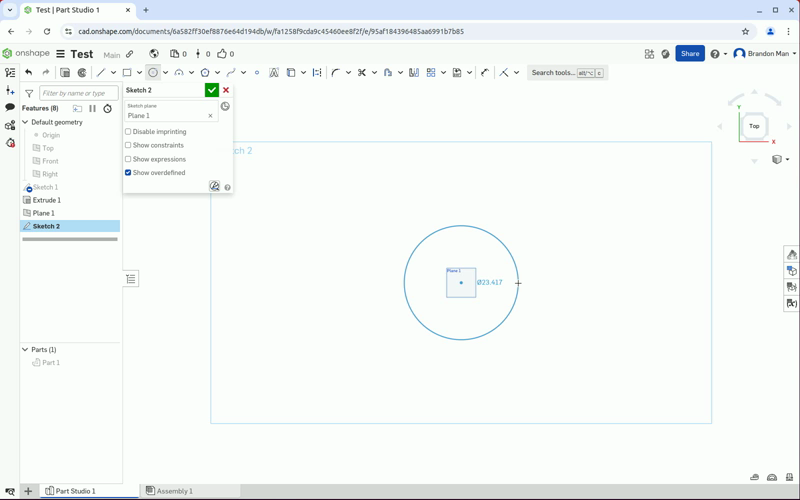
key(esc)
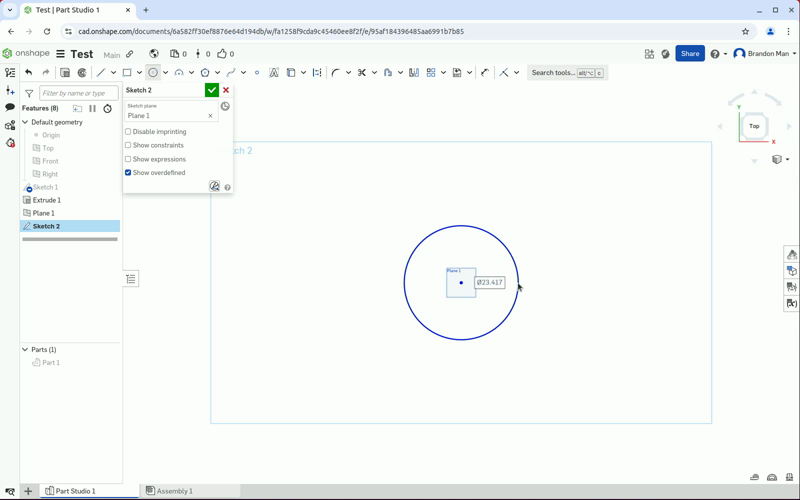
mouse_move(415, 299)
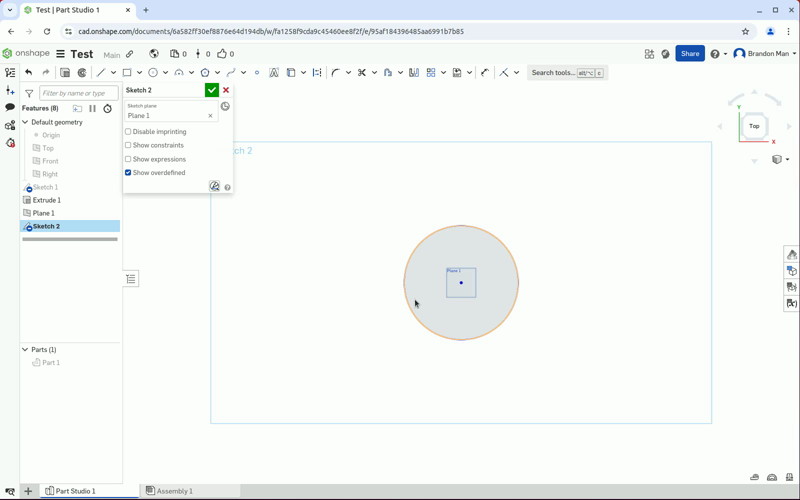
click(415, 299)
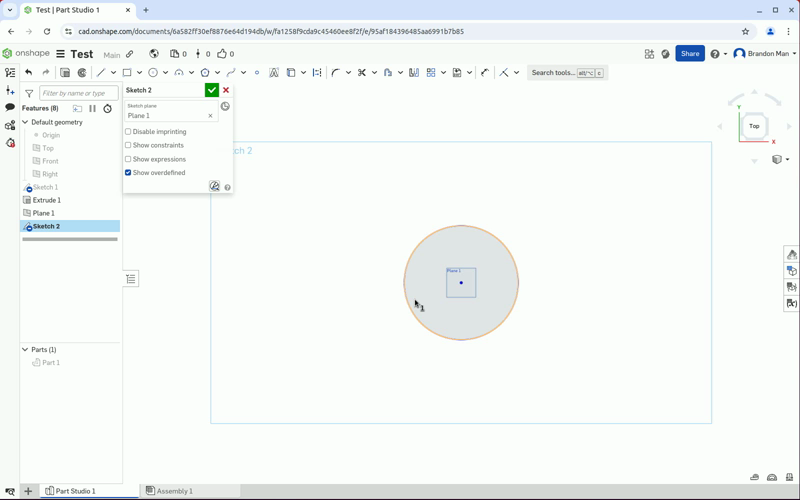
mouse_move(73, 352)
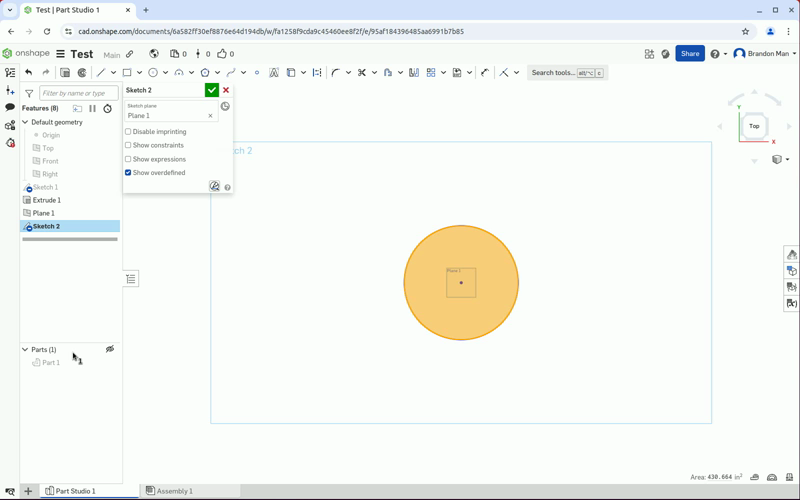
key(shift+y)
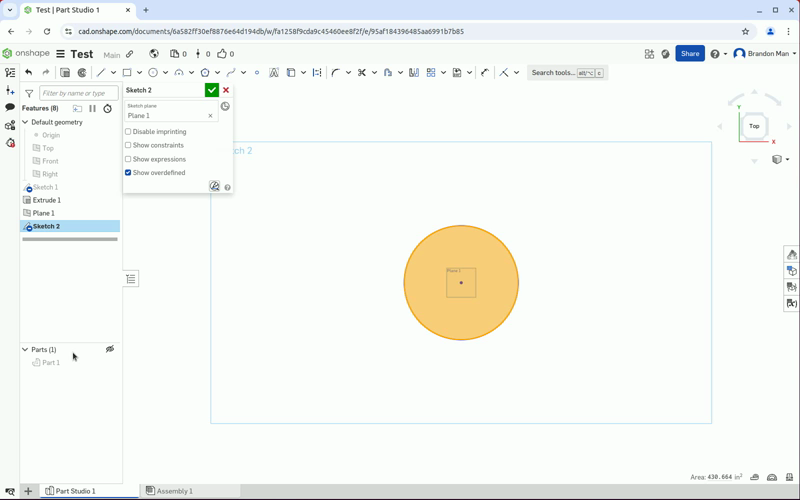
key(shift+e)
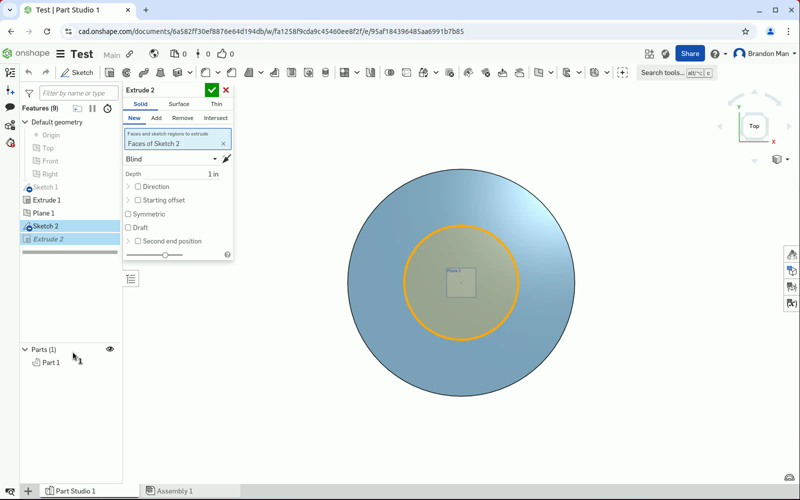
mouse_move(143, 106)
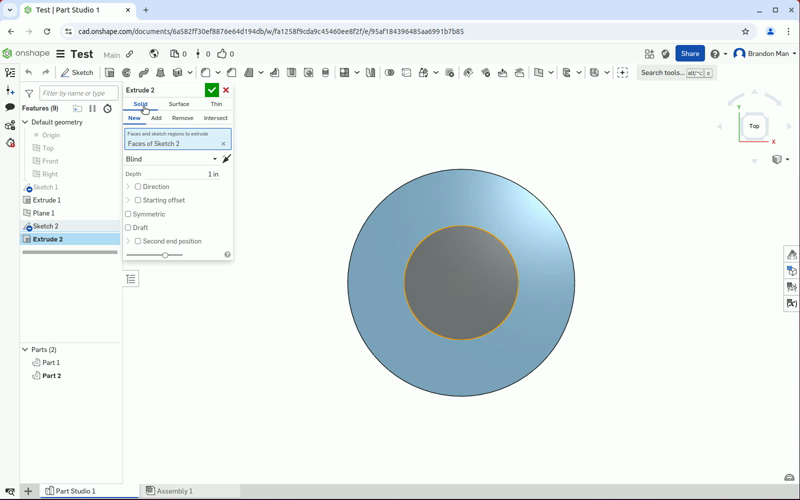
click(143, 106)
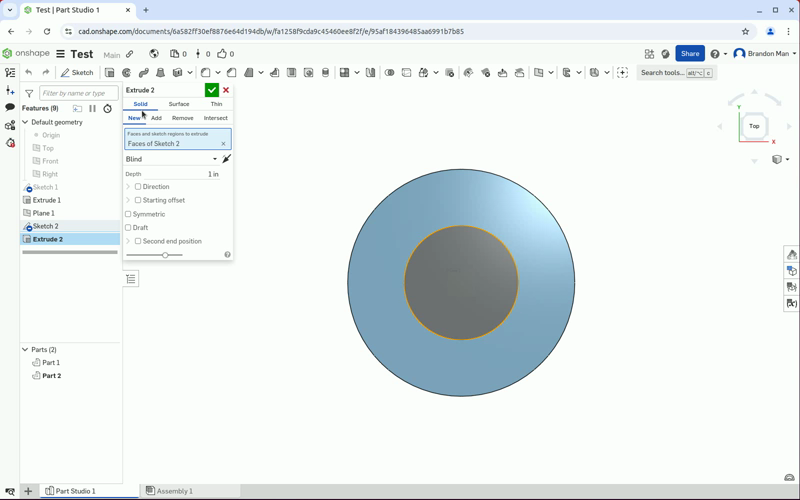
mouse_move(137, 120)
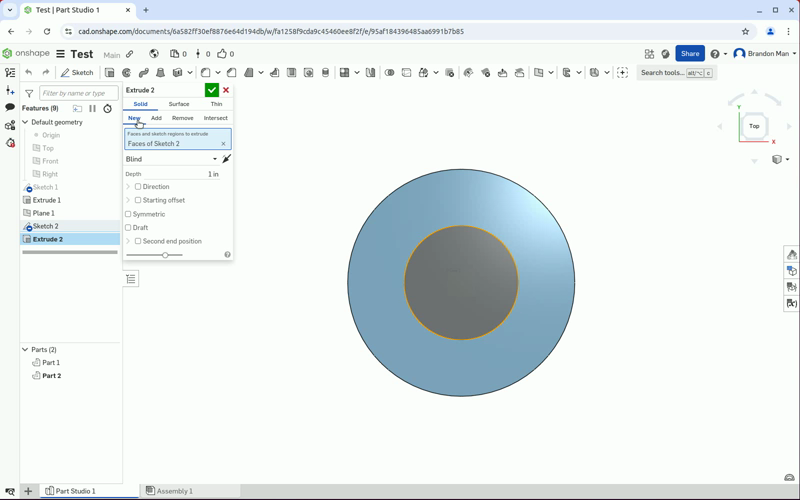
click(137, 120)
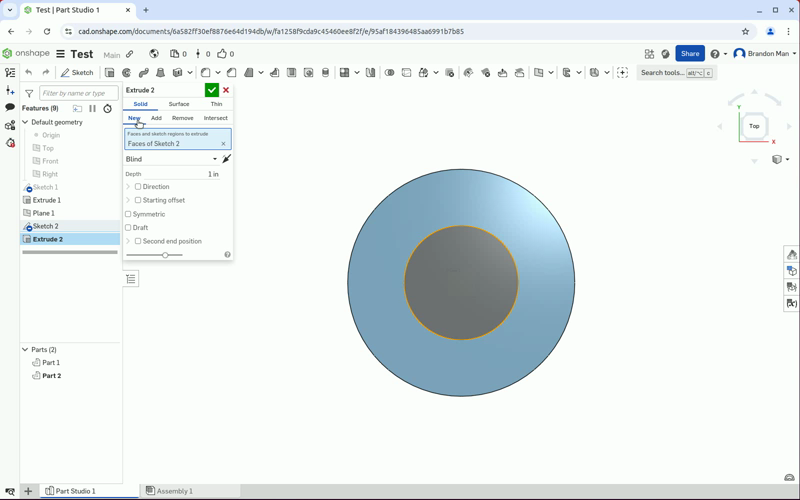
key(tab, 4)
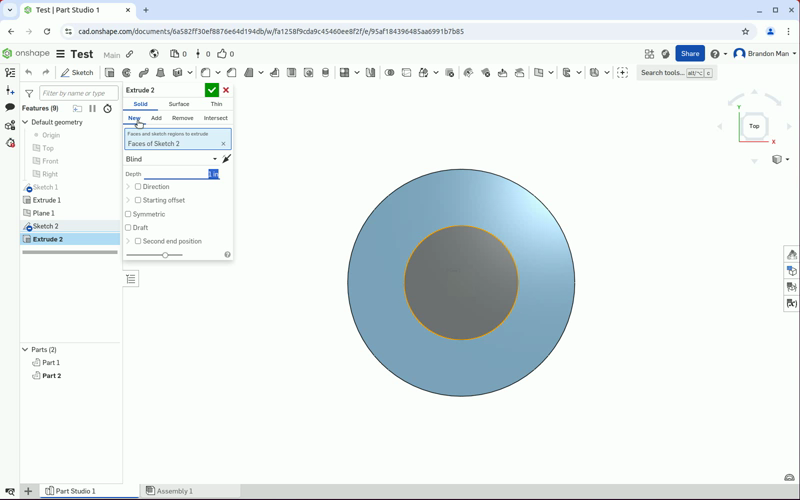
text(9.147)
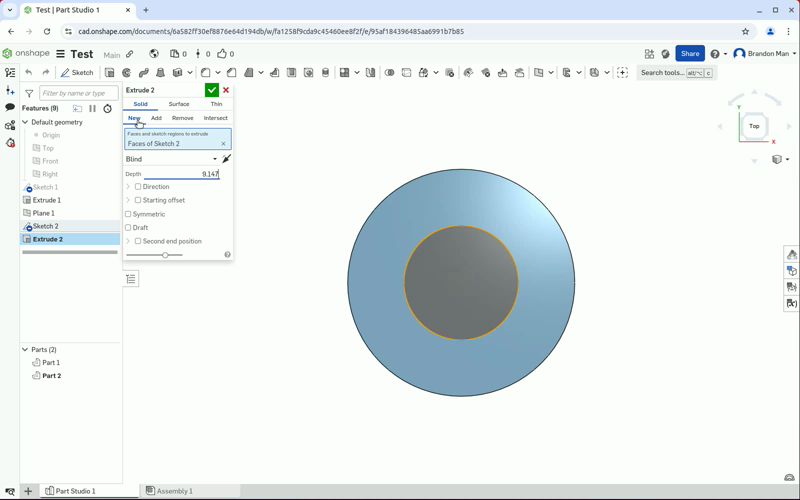
key(enter)
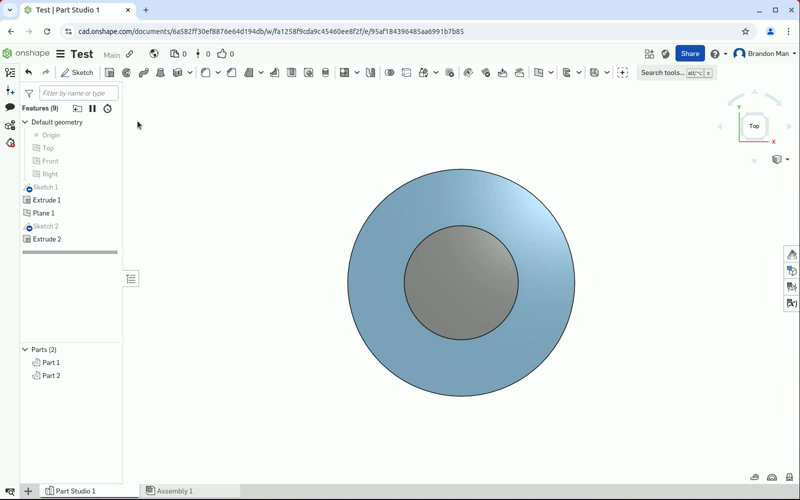
key(shift+h)
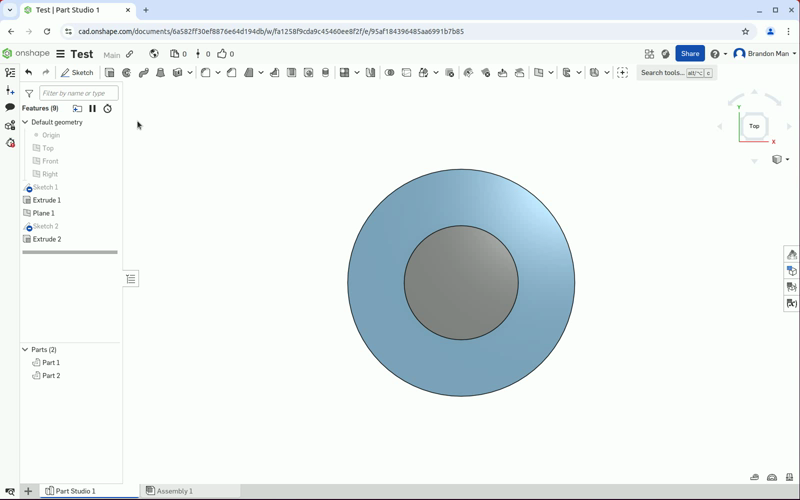
key(shift+h)
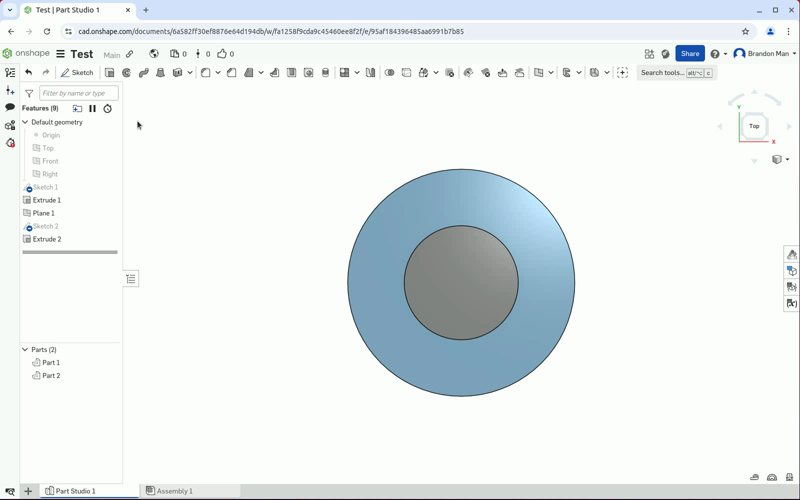
mouse_move(73, 189)
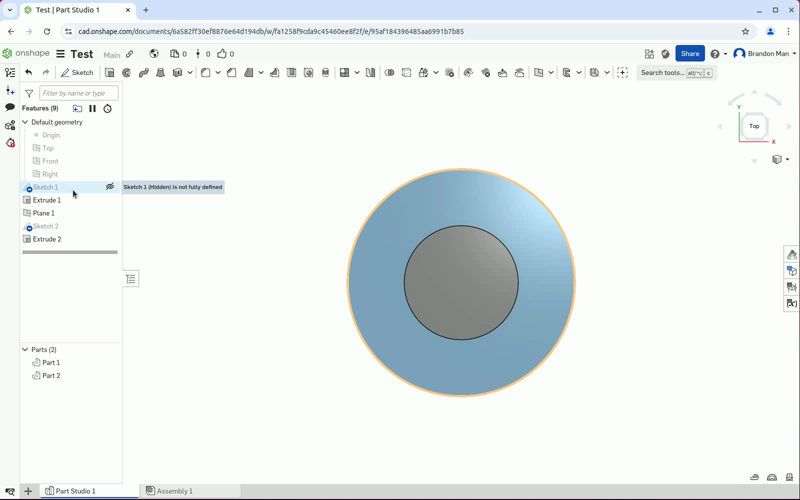
click(73, 189)
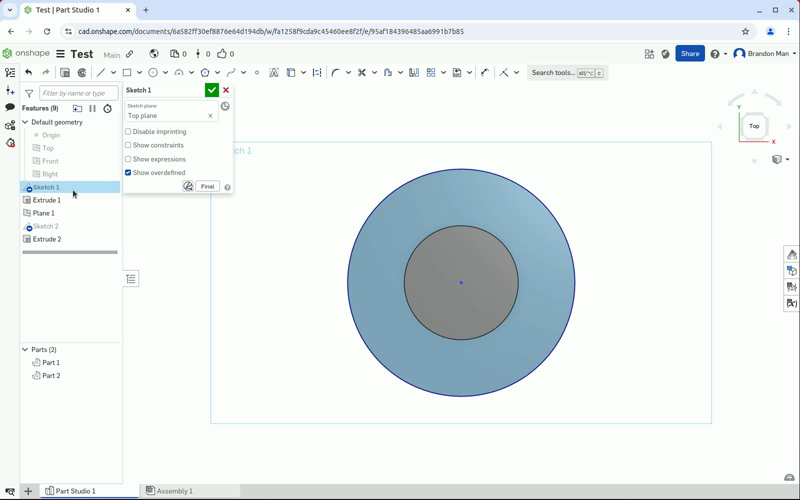
mouse_move(229, 92)
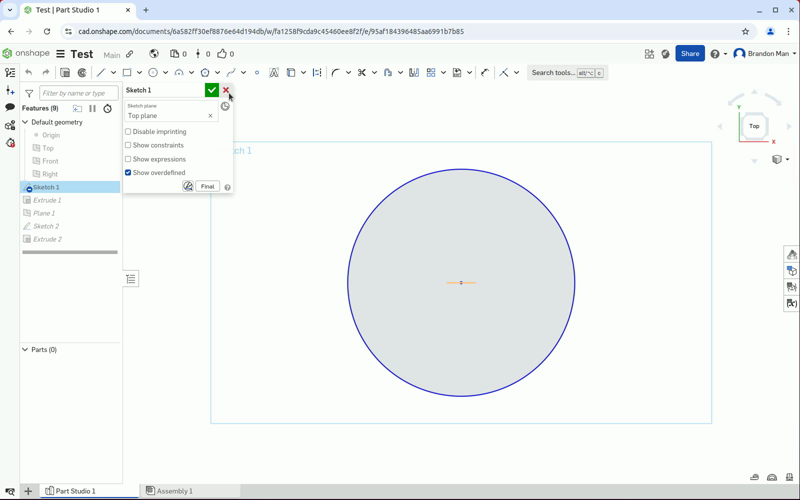
click(229, 92)
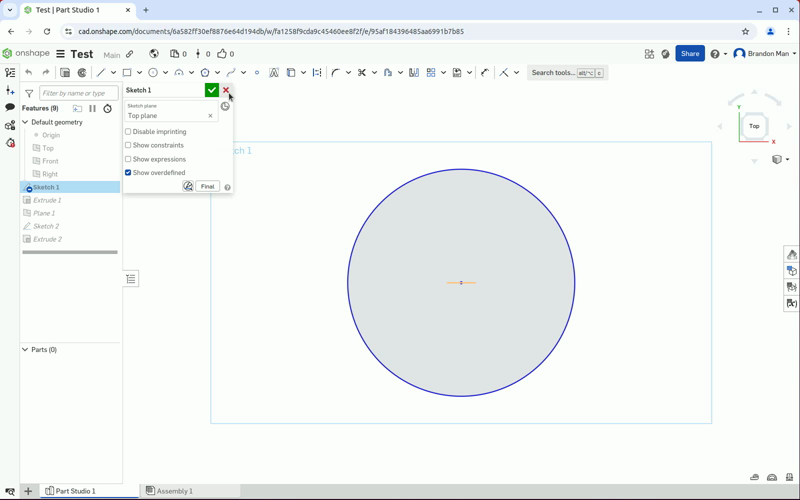
key(shift+s)
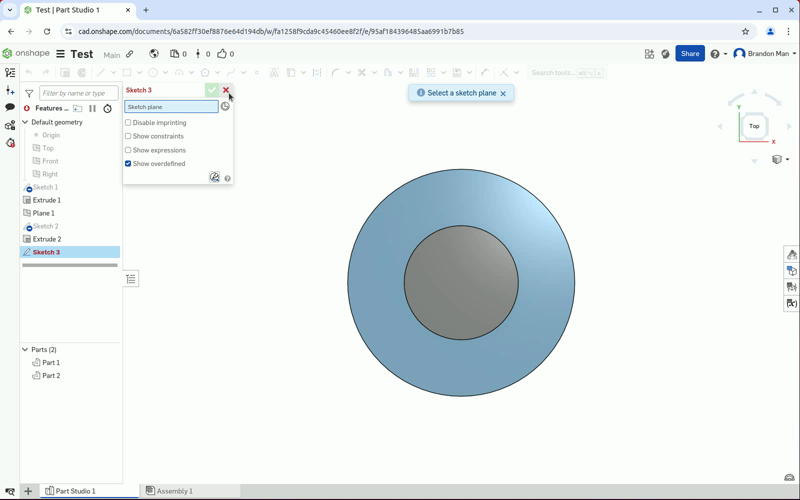
mouse_move(73, 150)
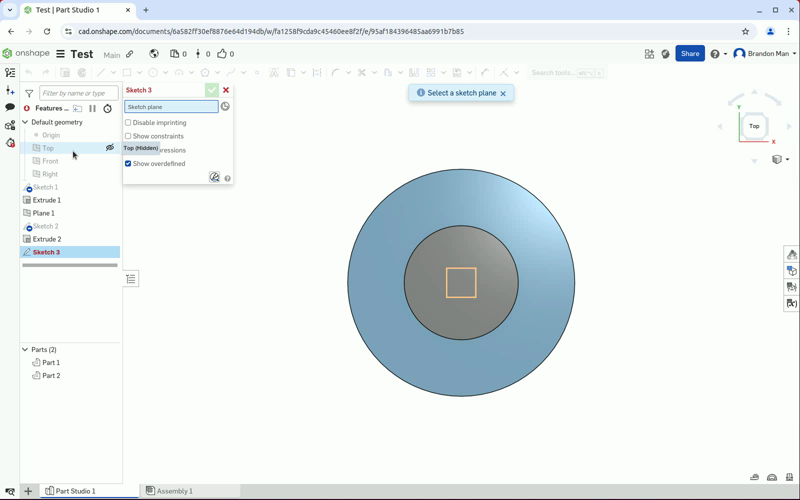
click(73, 150)
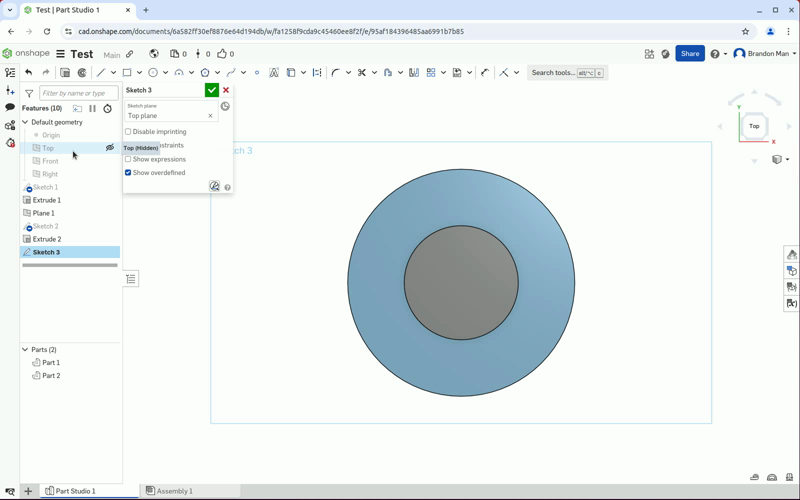
mouse_move(73, 352)
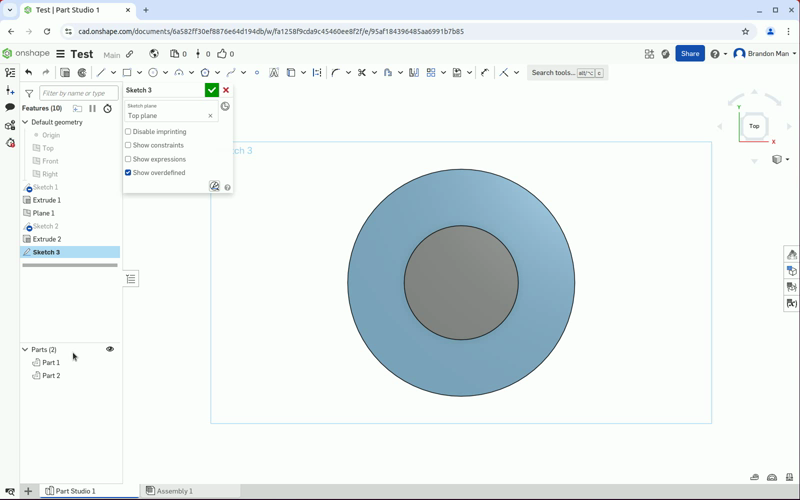
key(y)
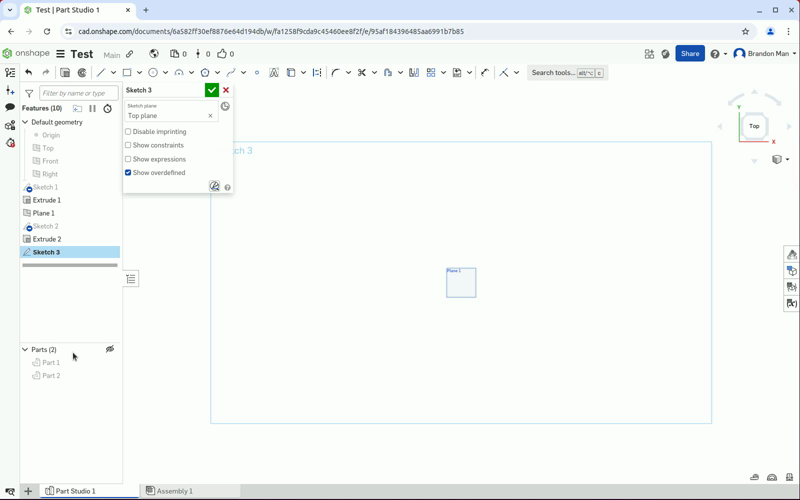
key(c)
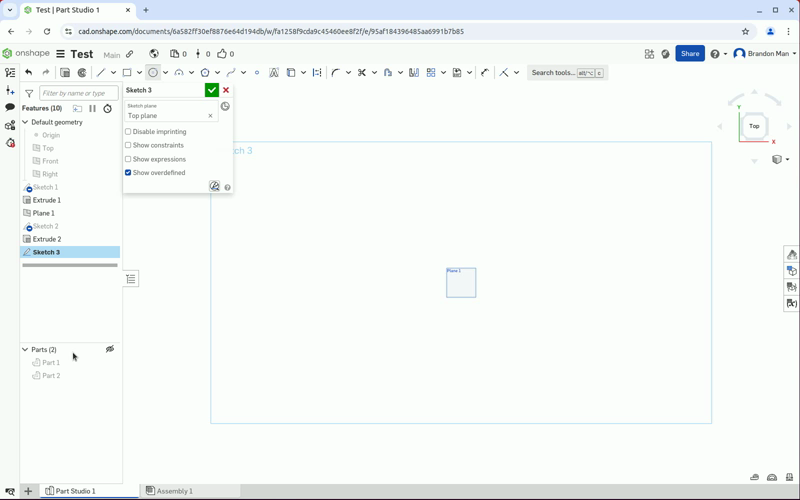
key_down(shift)
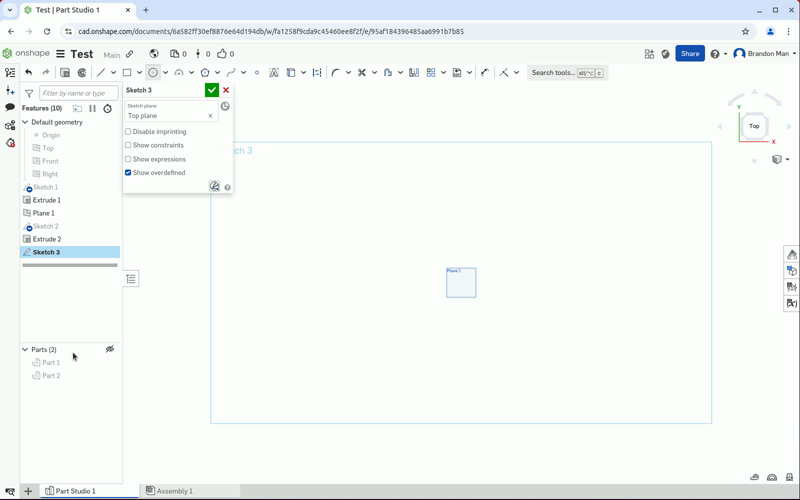
mouse_move(460, 192)
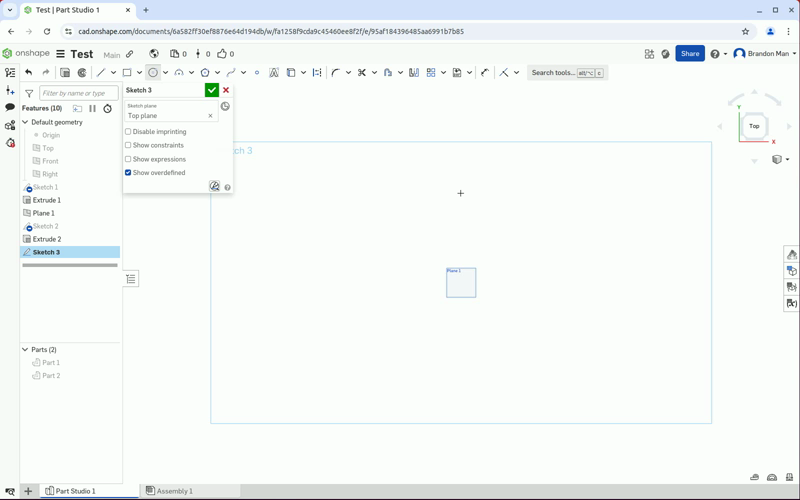
click(460, 192)
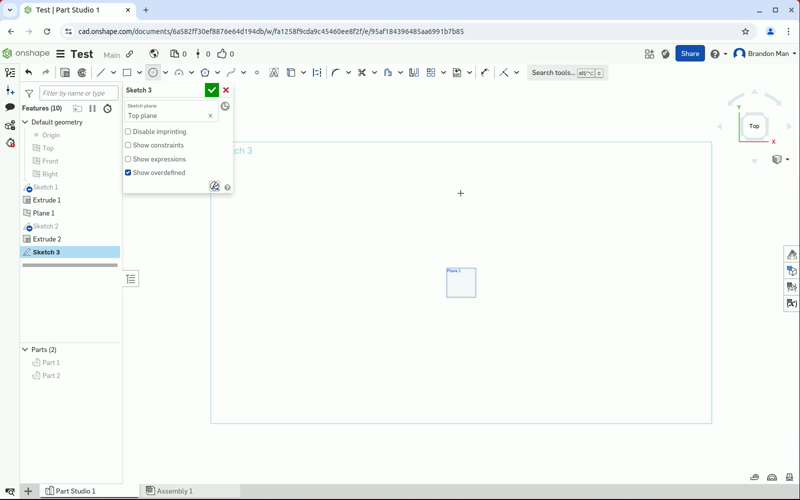
key_up(shift)
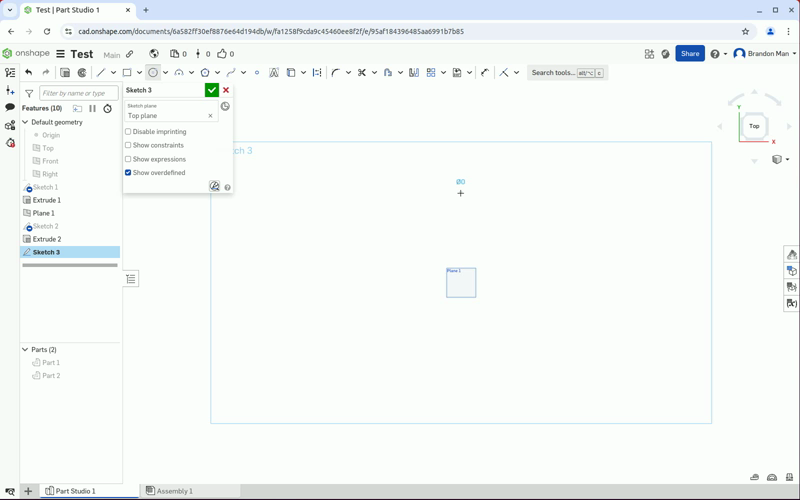
mouse_move(472, 192)
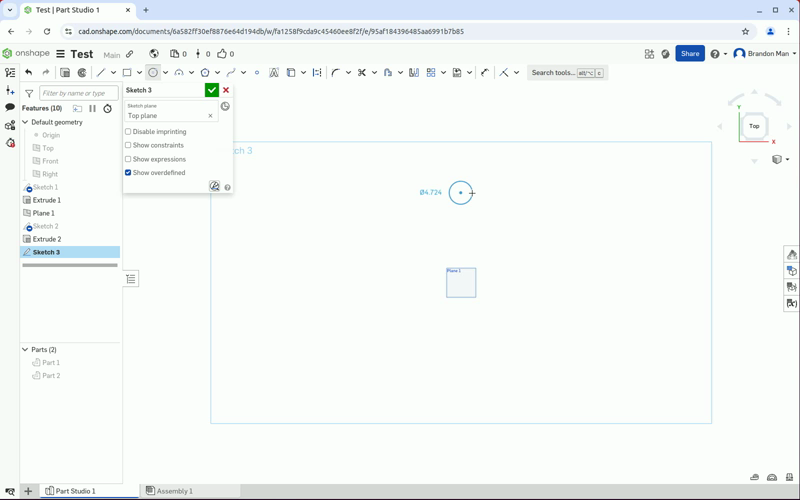
click(472, 192)
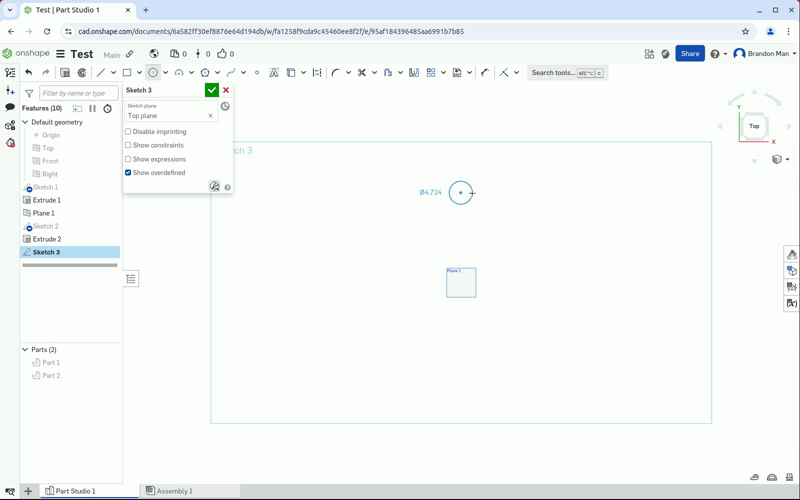
key(esc)
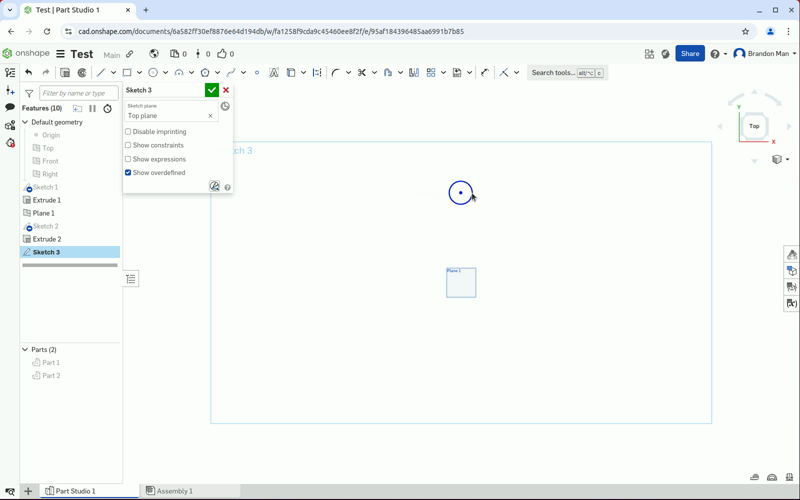
mouse_move(451, 197)
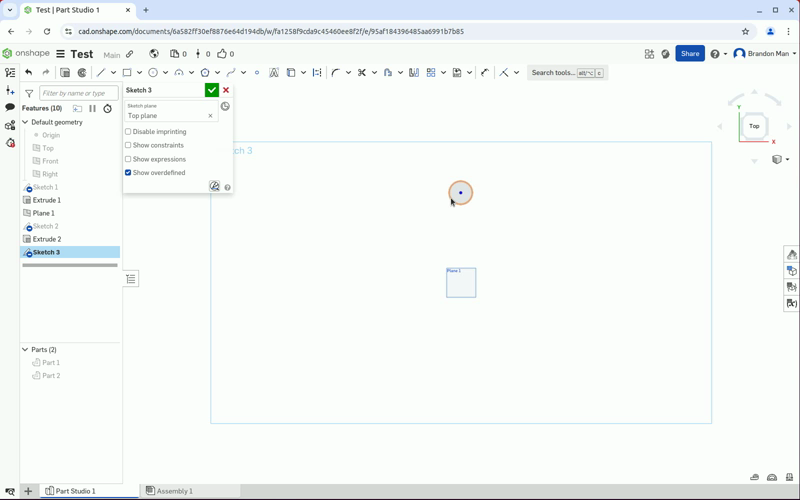
scroll(6)
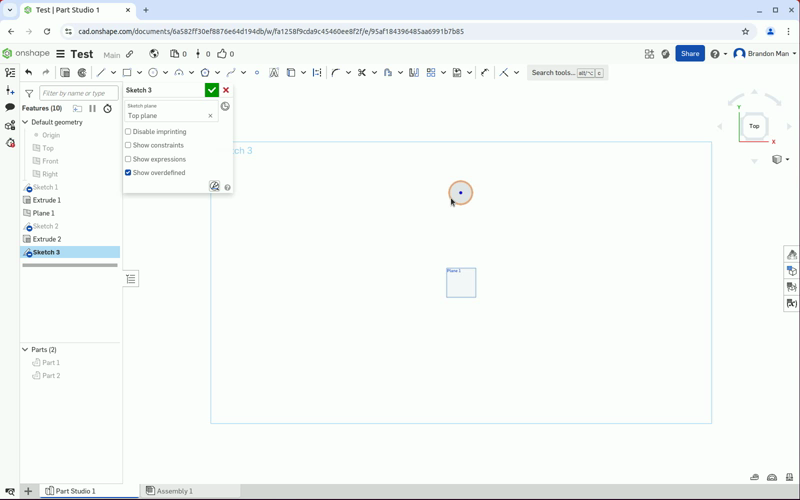
scroll(6)
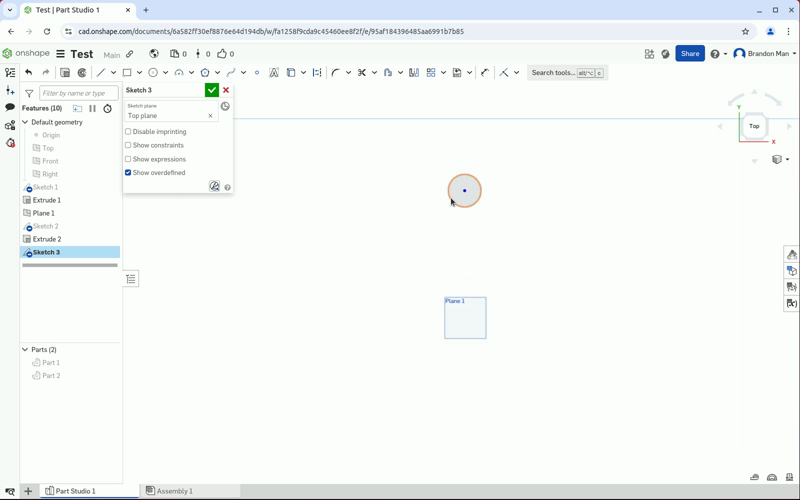
scroll(6)
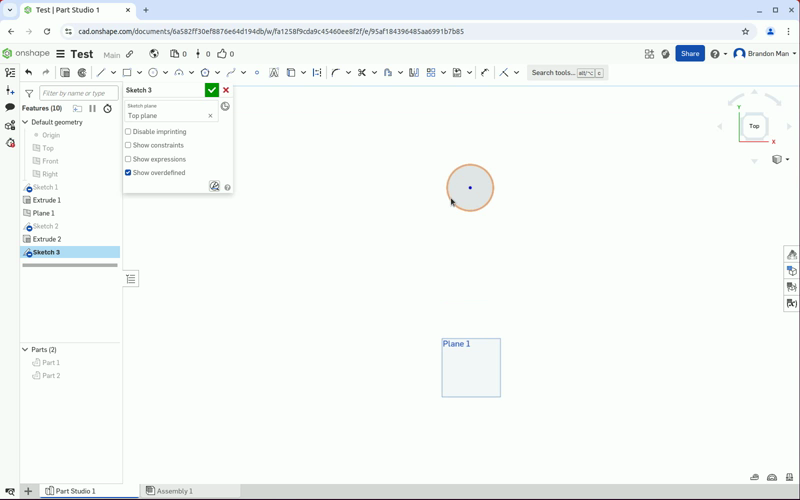
scroll(6)
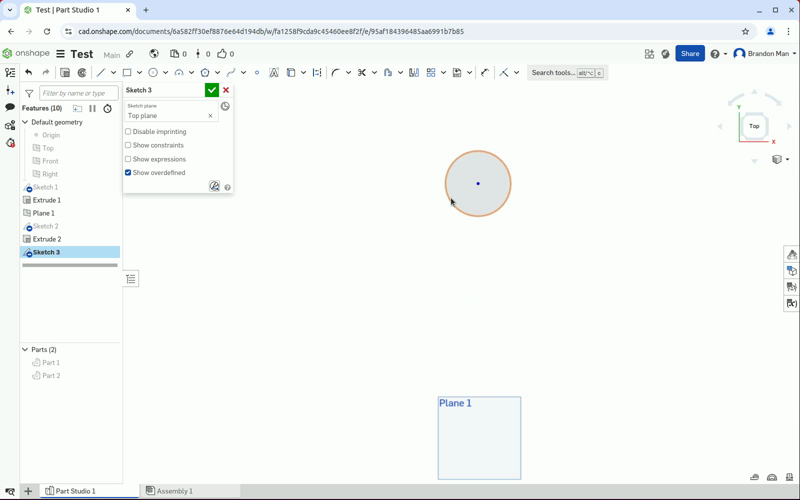
scroll(6)
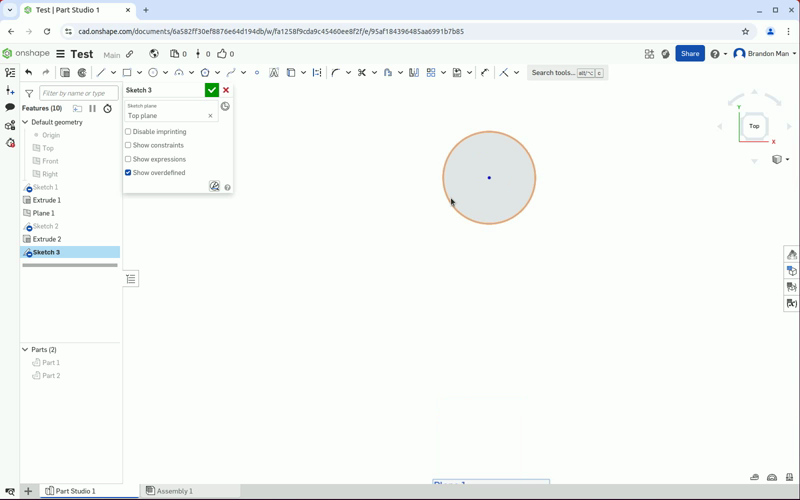
scroll(6)
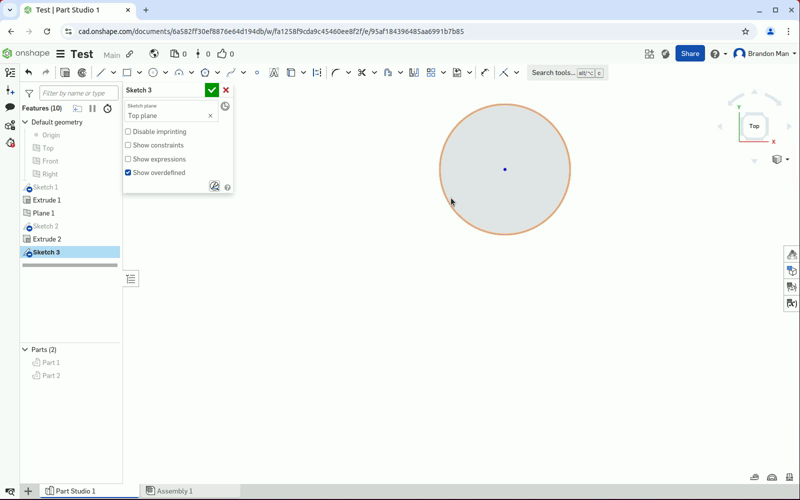
scroll(6)
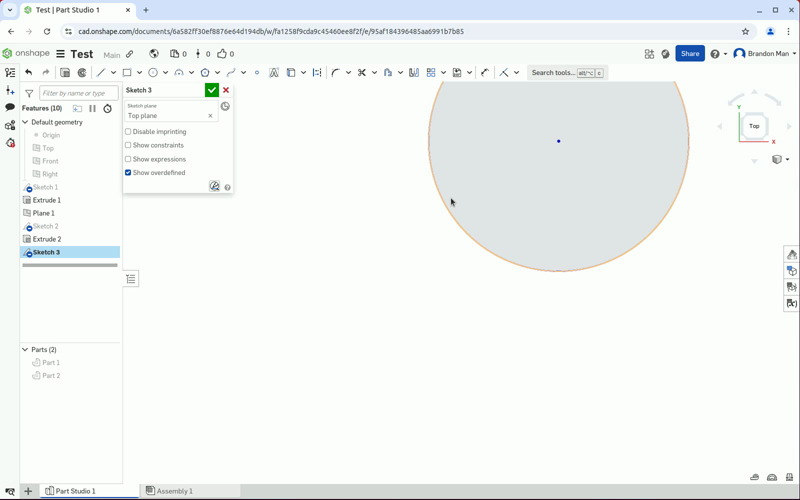
click(451, 197)
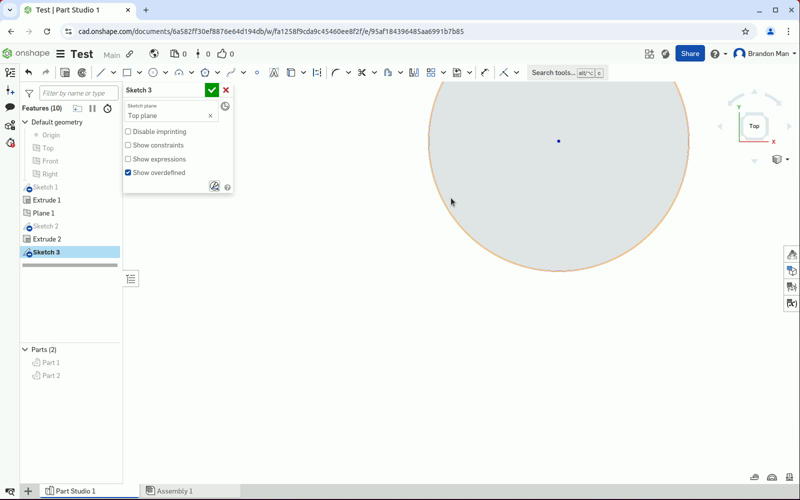
scroll(-6)
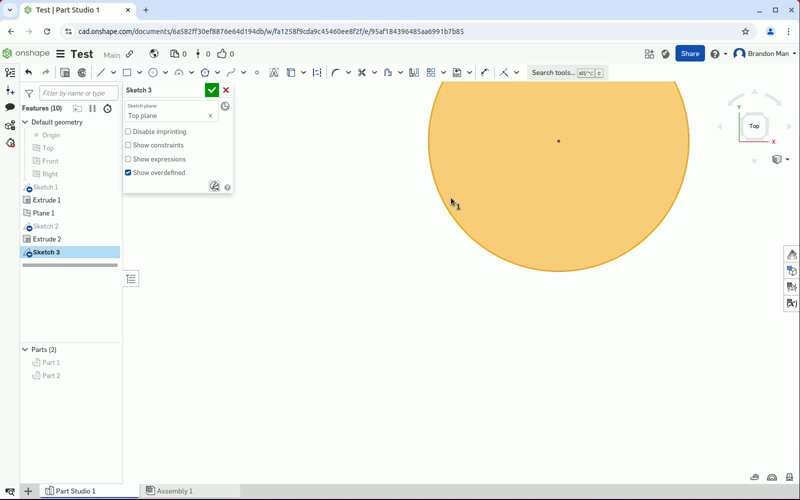
scroll(-6)
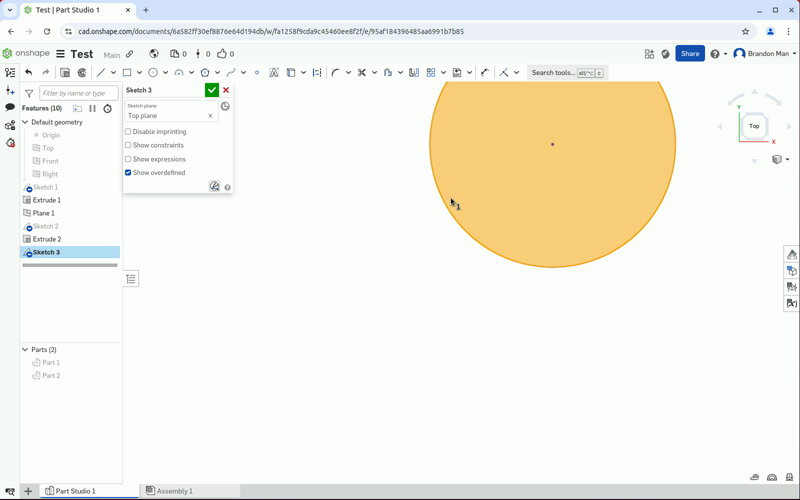
scroll(-6)
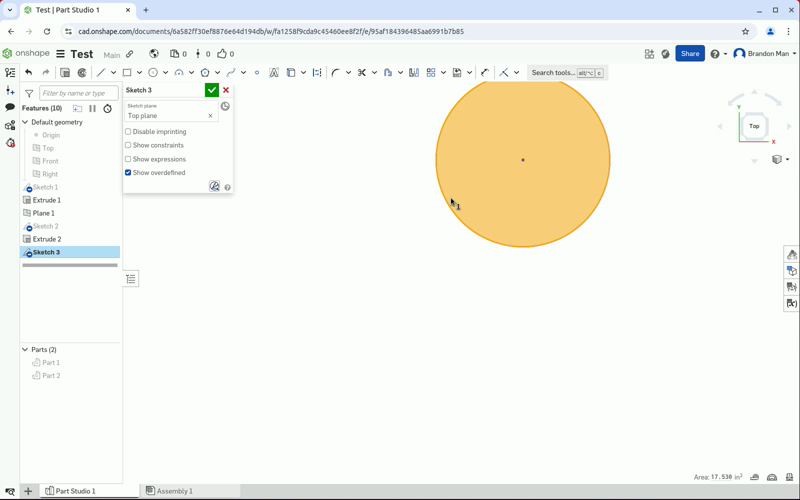
scroll(-6)
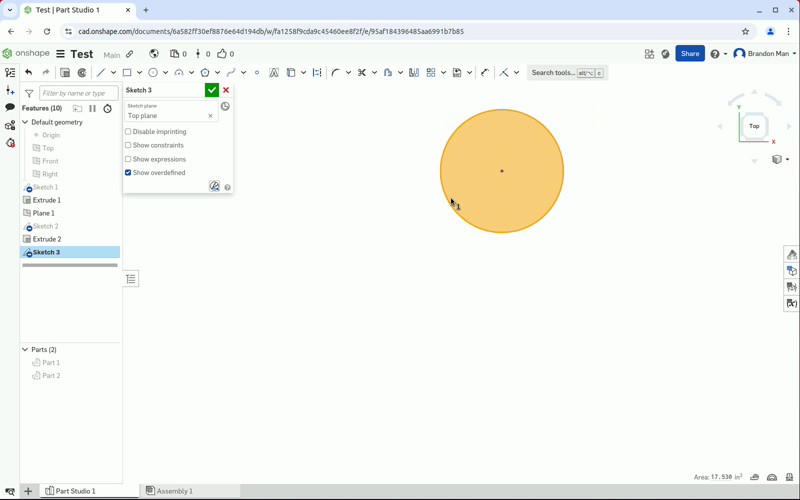
scroll(-6)
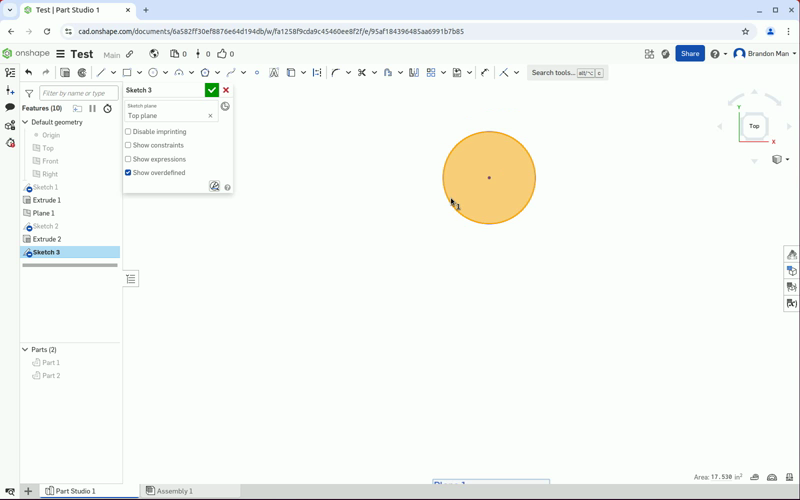
scroll(-6)
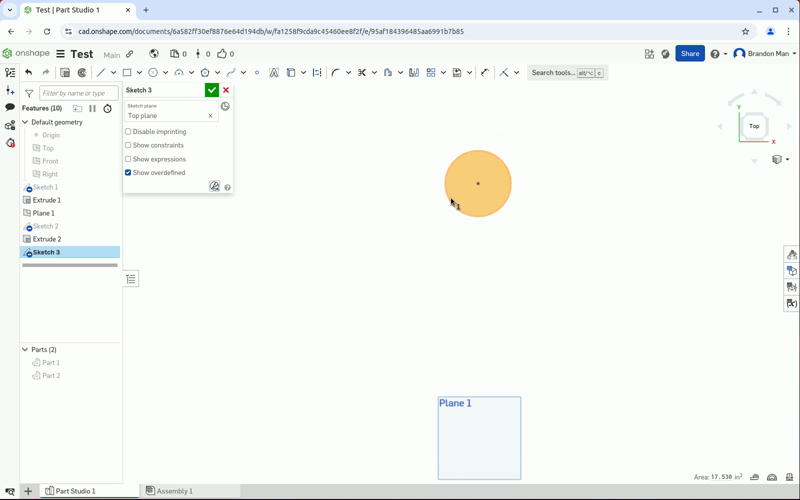
scroll(-6)
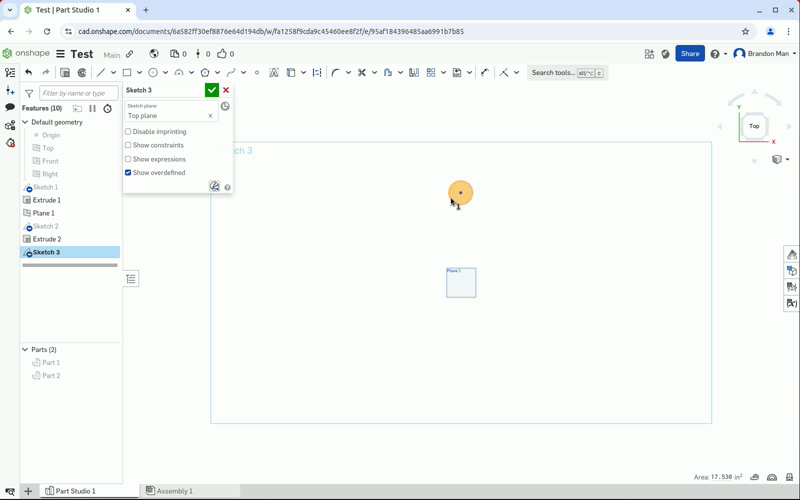
mouse_move(73, 352)
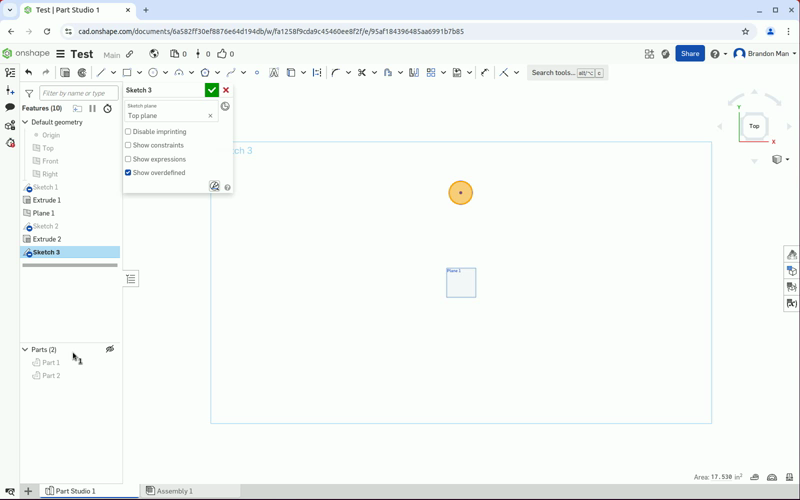
key(shift+y)
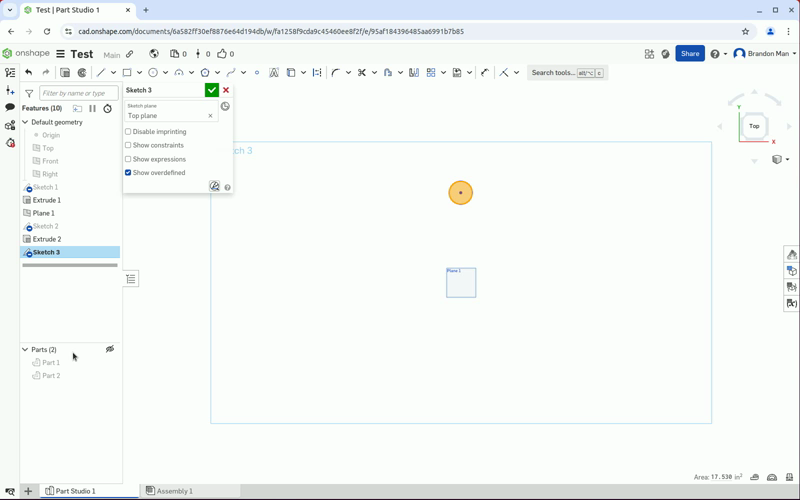
key(shift+e)
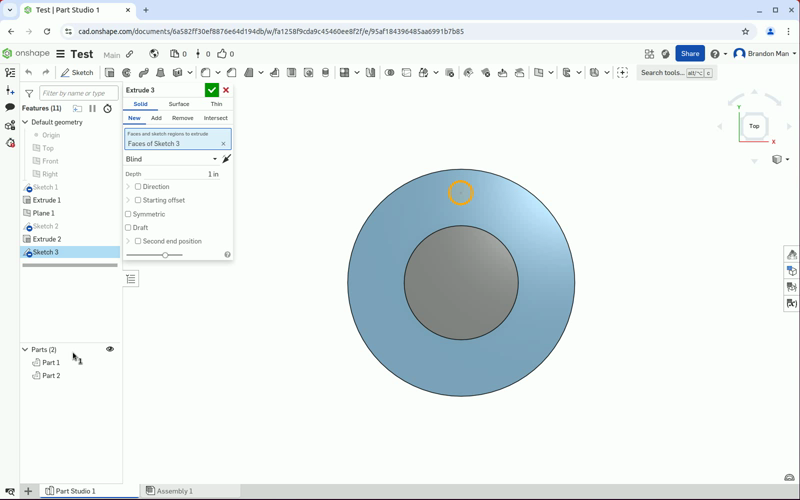
mouse_move(143, 106)
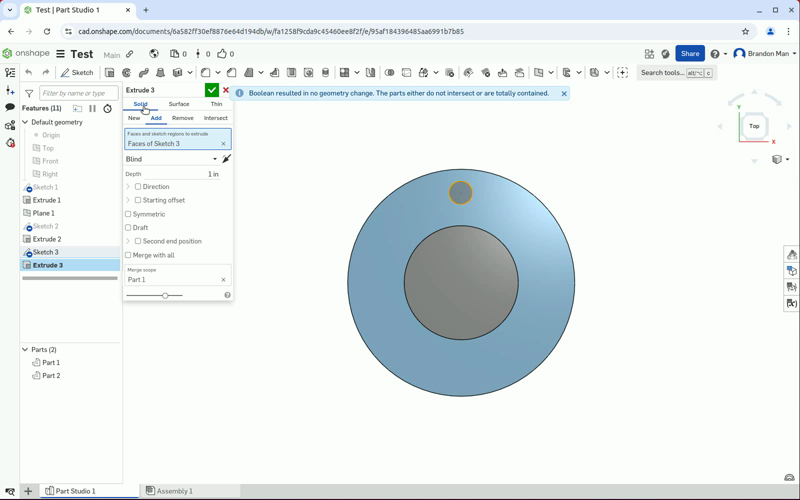
click(143, 106)
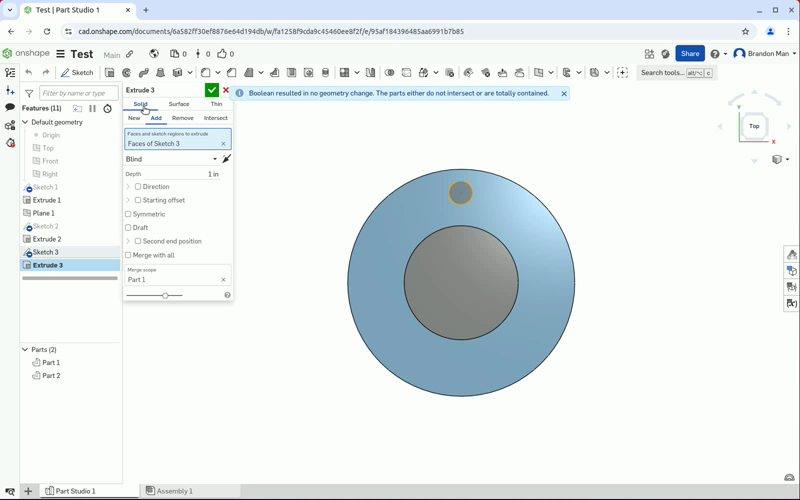
mouse_move(186, 120)
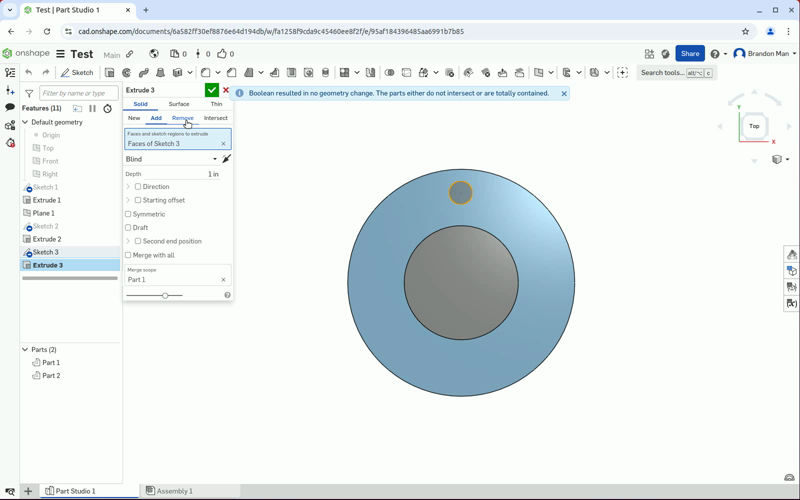
click(186, 120)
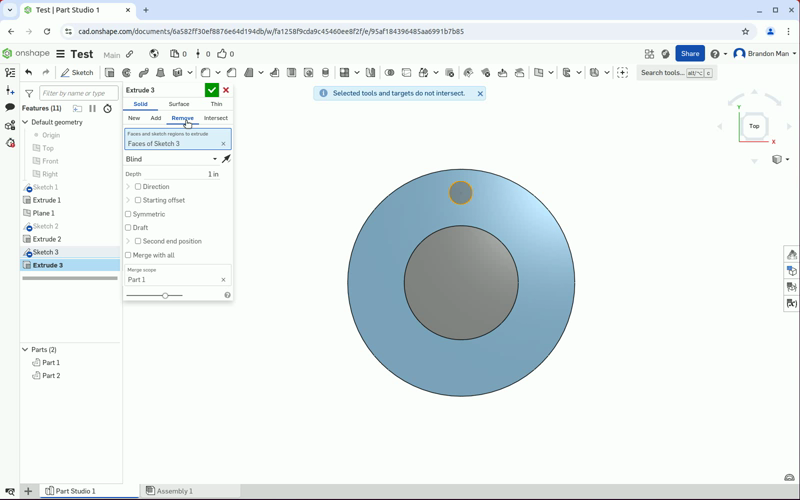
key(tab, 4)
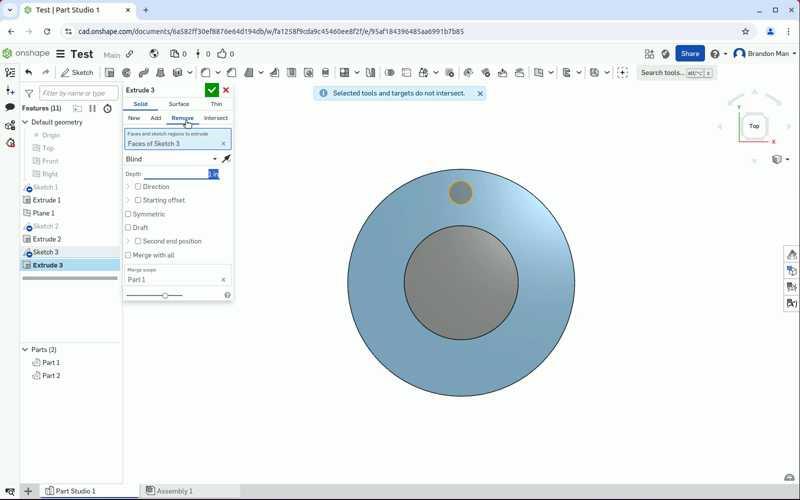
text(-18.535)
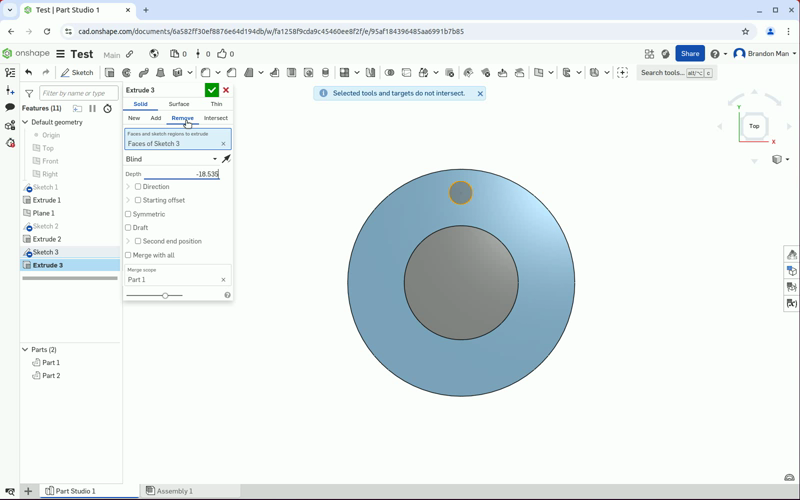
key(tab, 6)
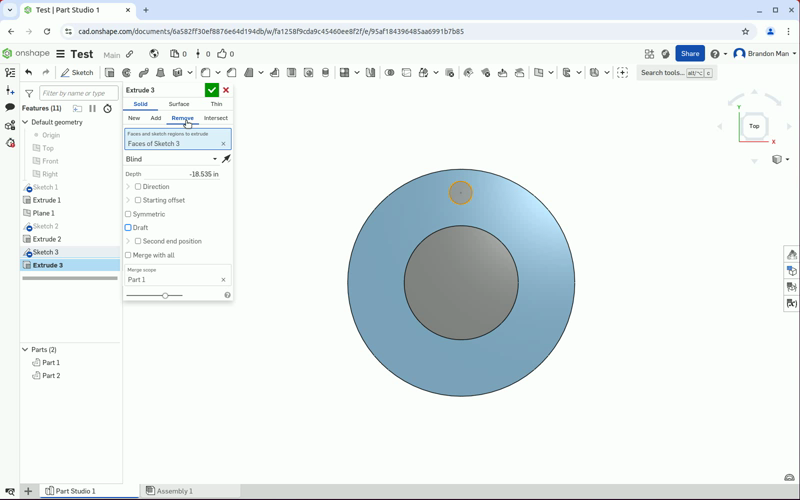
key(space)
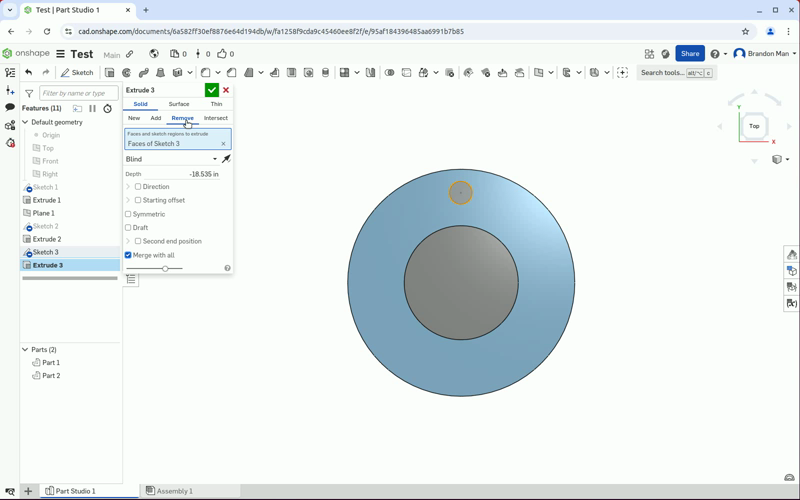
key(enter)
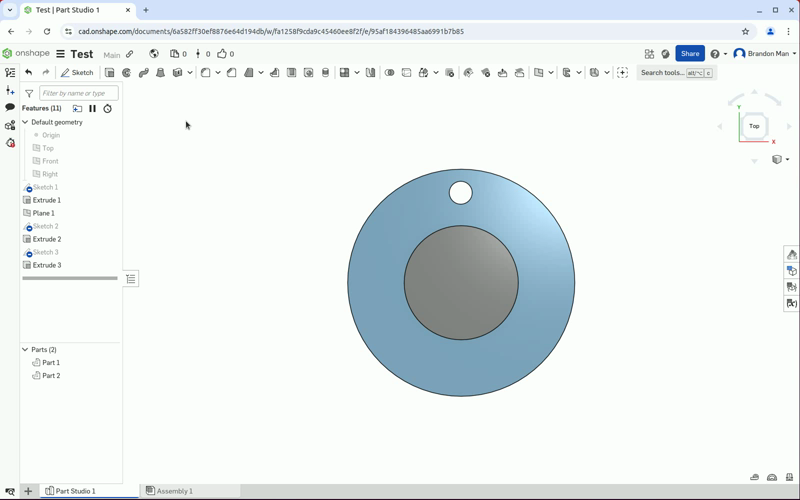
key(shift+h)
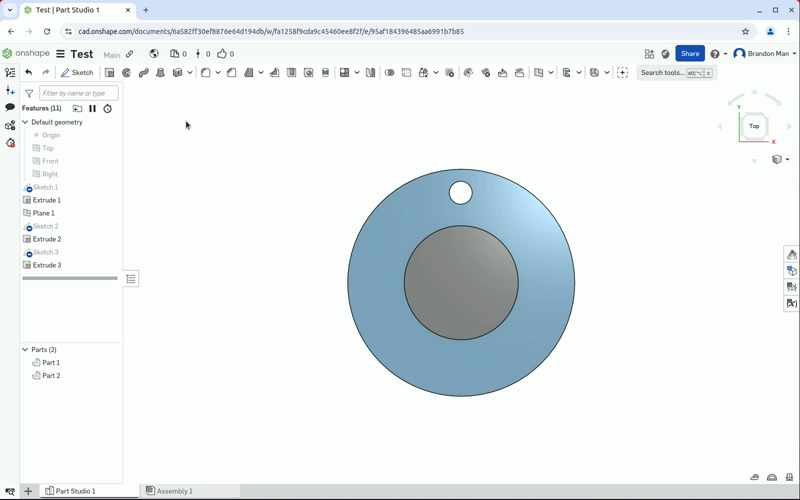
key(shift+h)
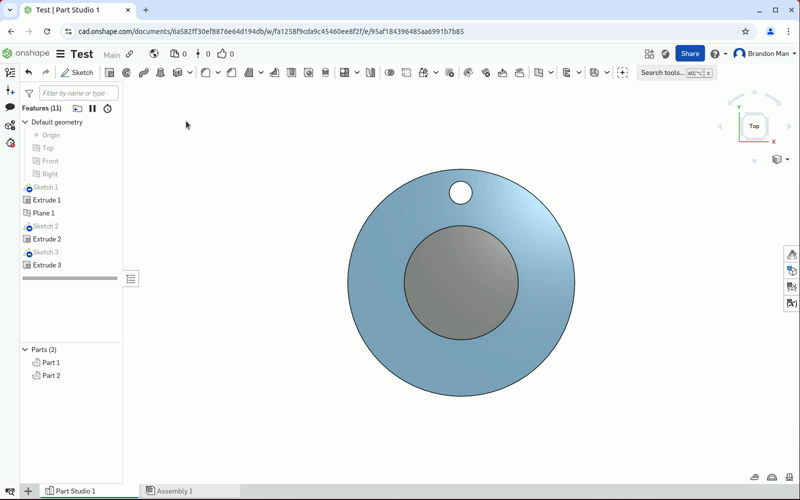
mouse_move(73, 189)
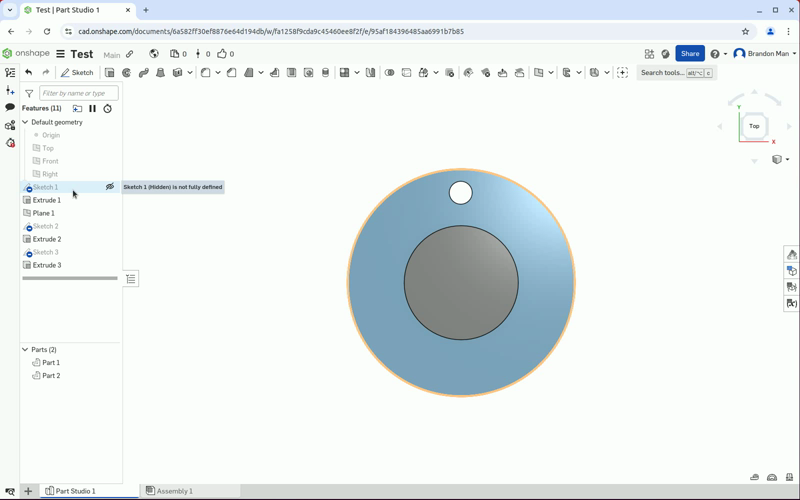
click(73, 189)
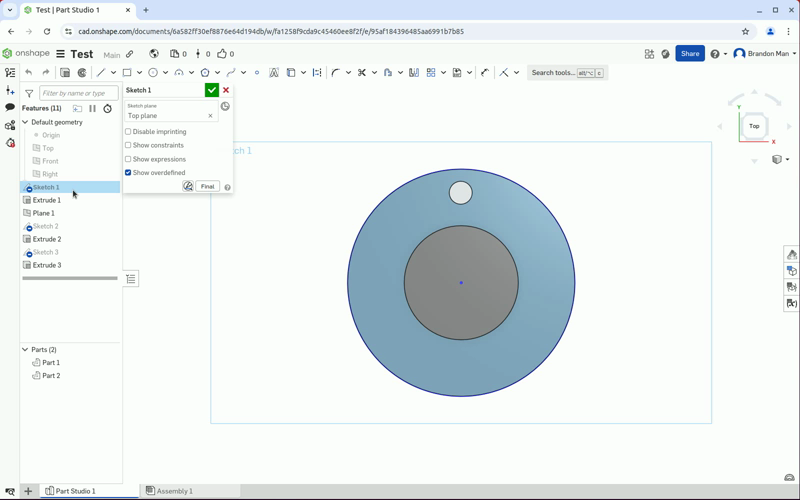
mouse_move(229, 92)
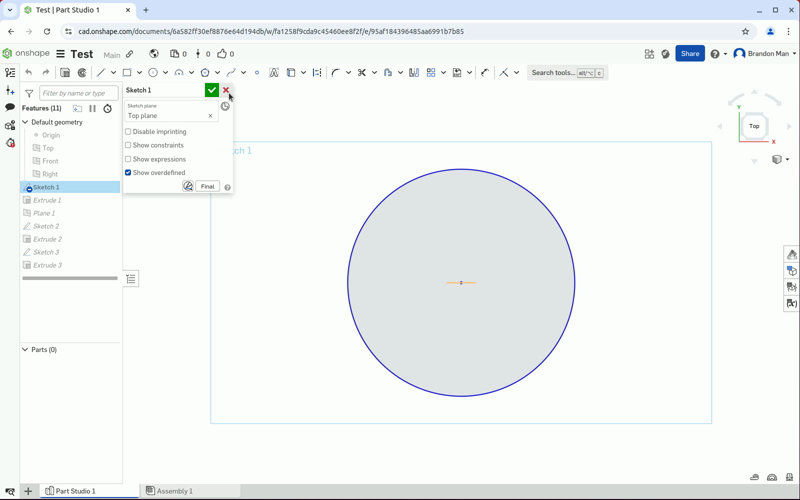
click(229, 92)
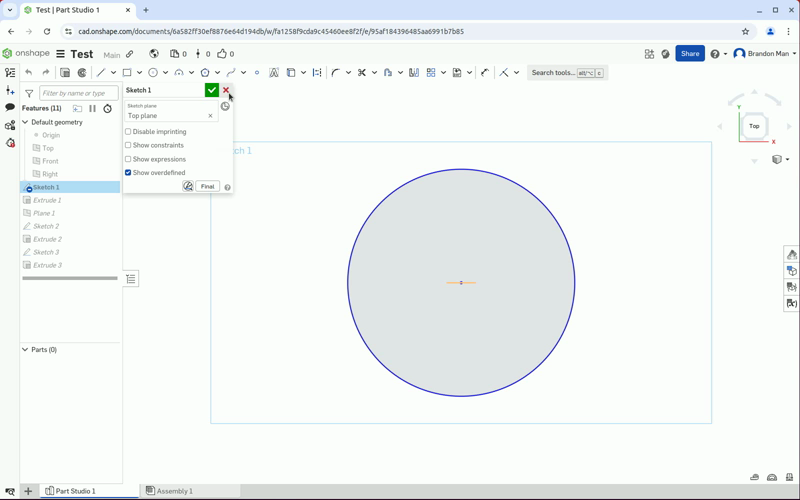
key(shift+s)
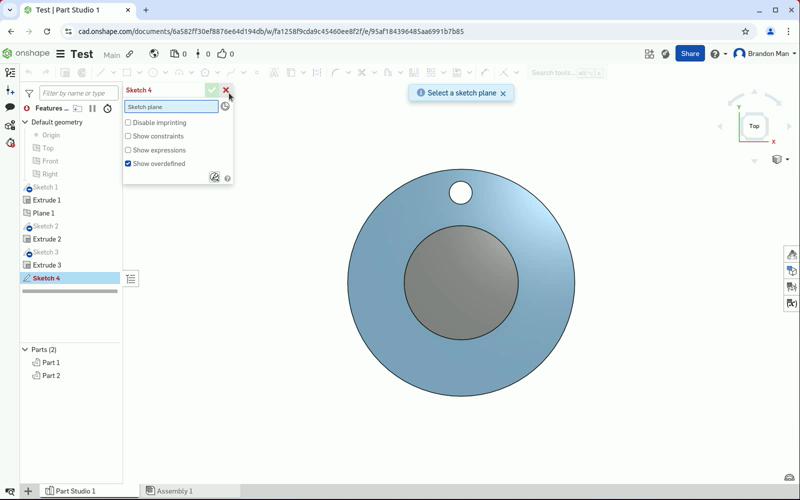
mouse_move(73, 150)
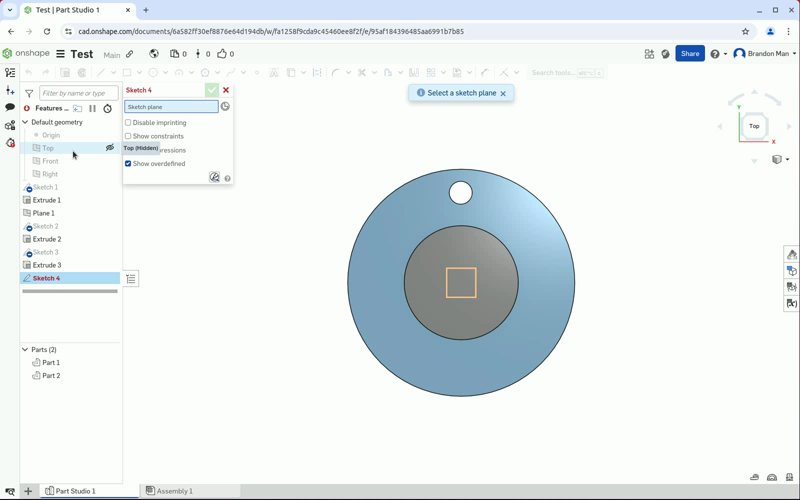
click(73, 150)
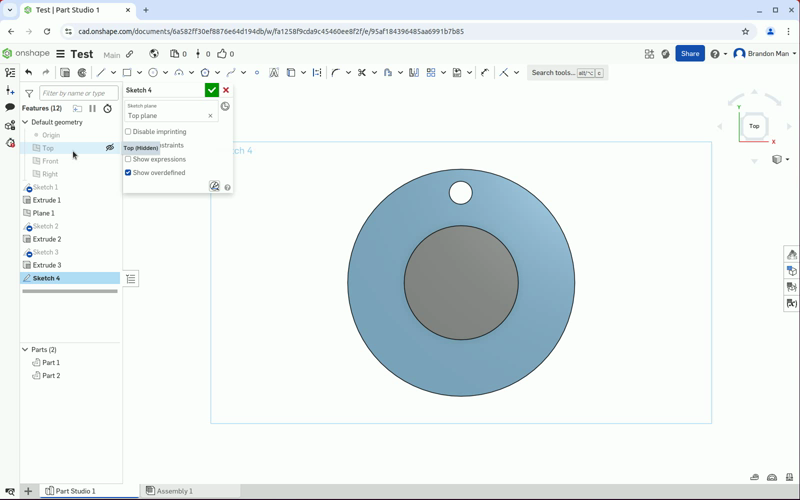
mouse_move(73, 352)
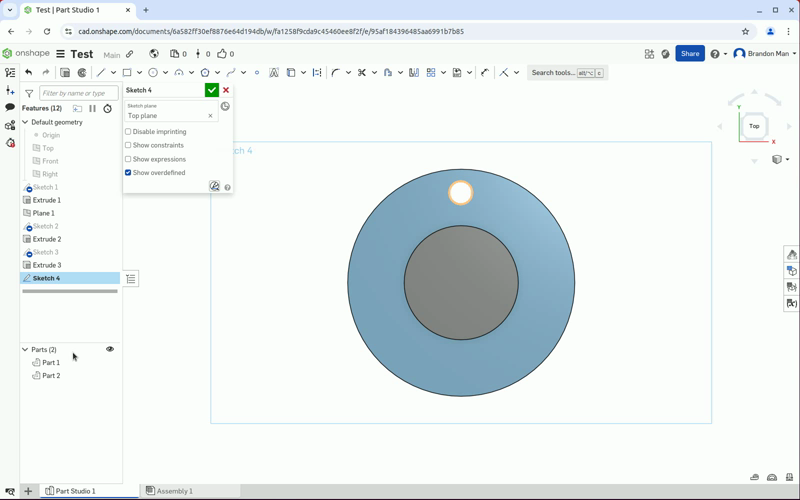
key(y)
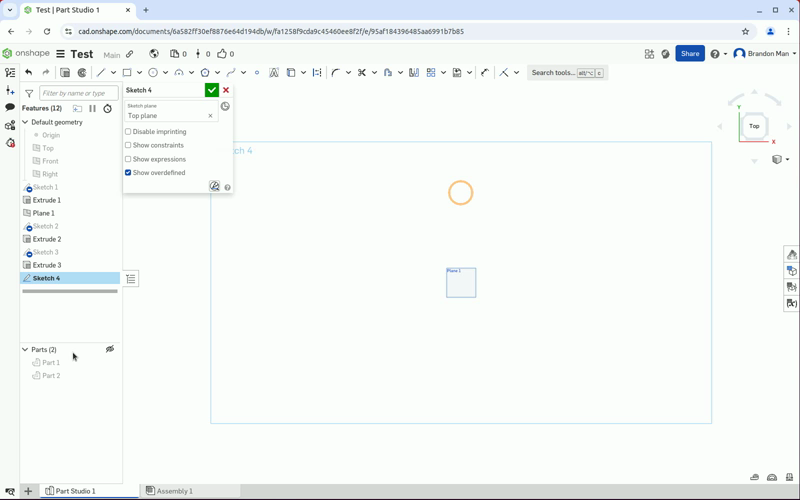
key(c)
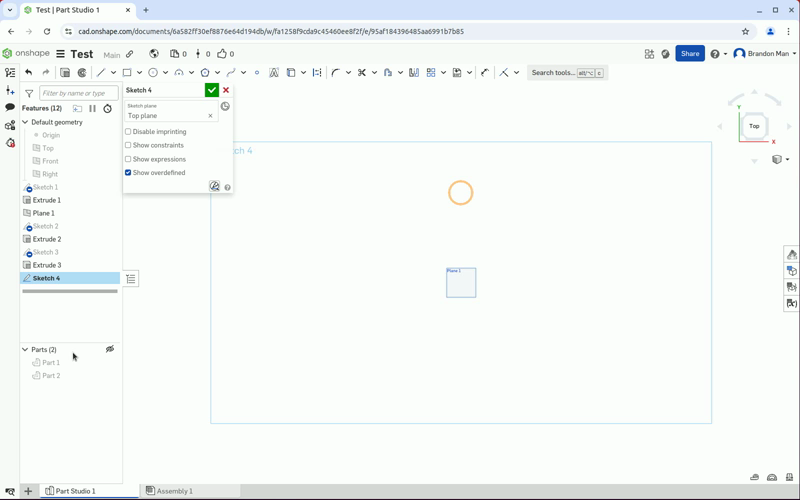
key_down(shift)
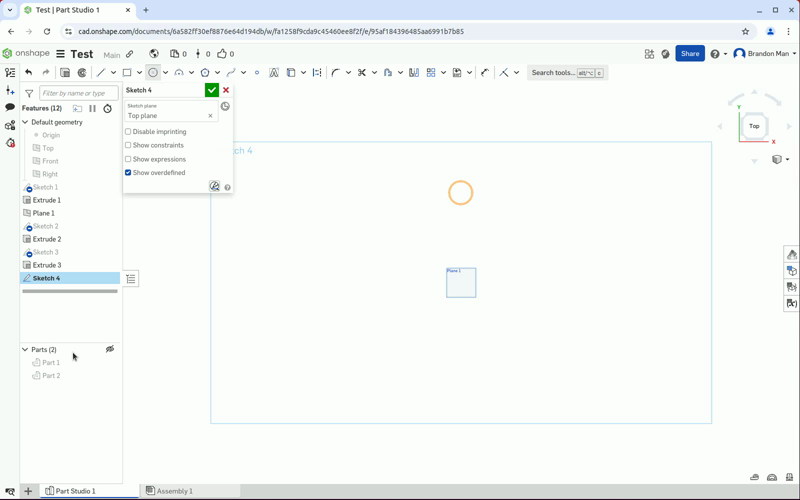
mouse_move(371, 282)
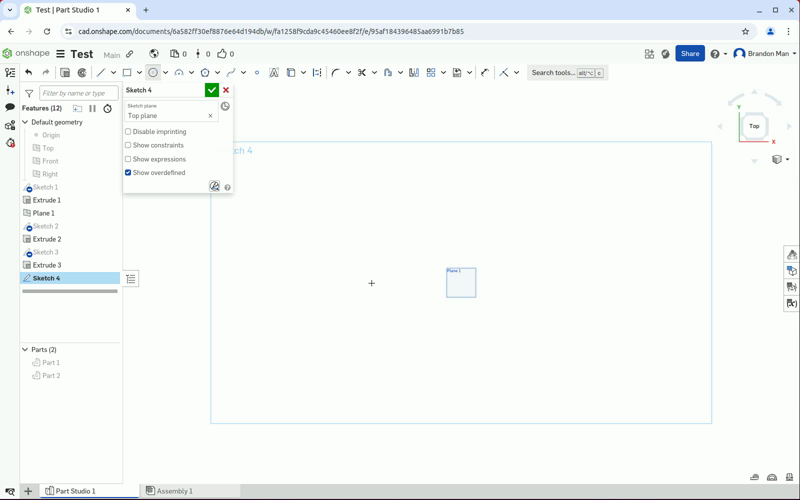
click(371, 282)
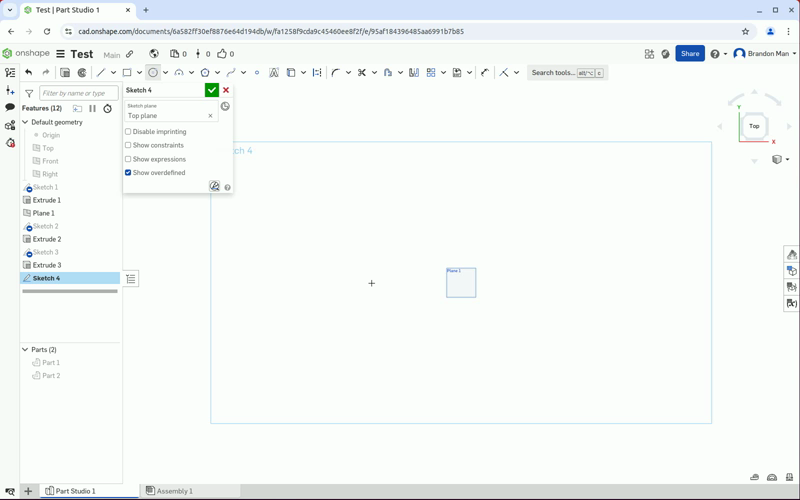
key_up(shift)
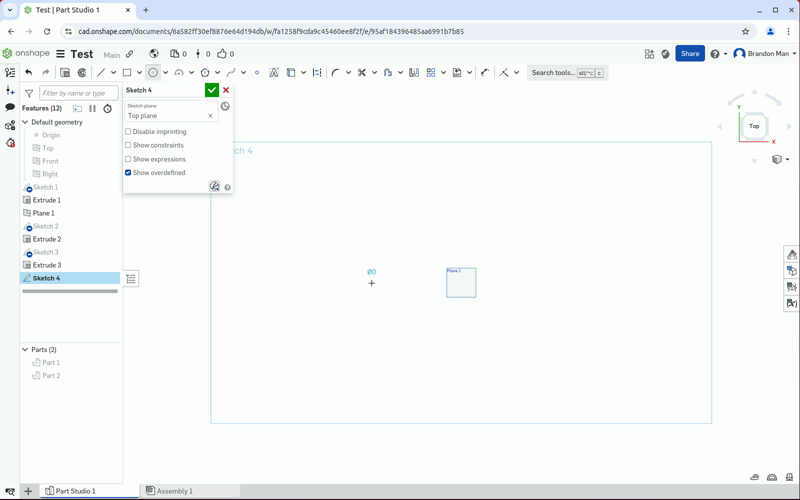
mouse_move(383, 282)
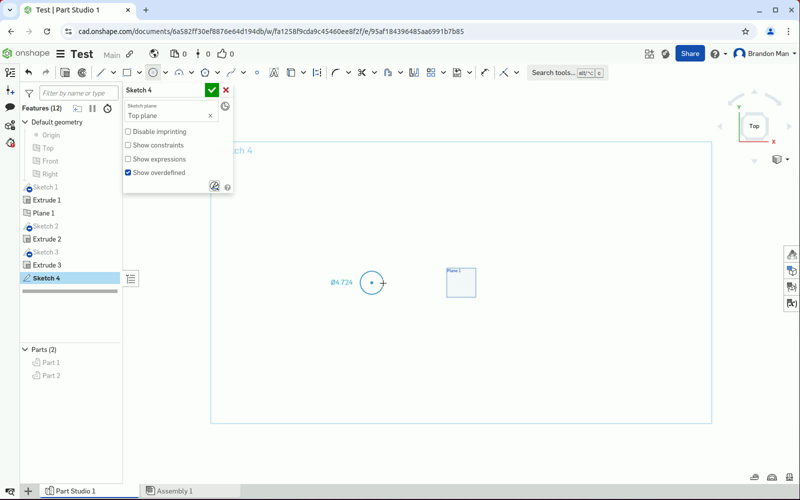
click(383, 282)
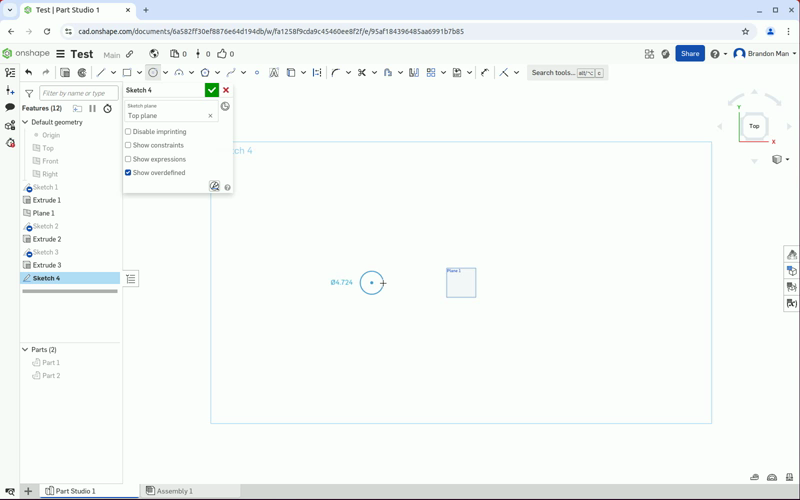
key(esc)
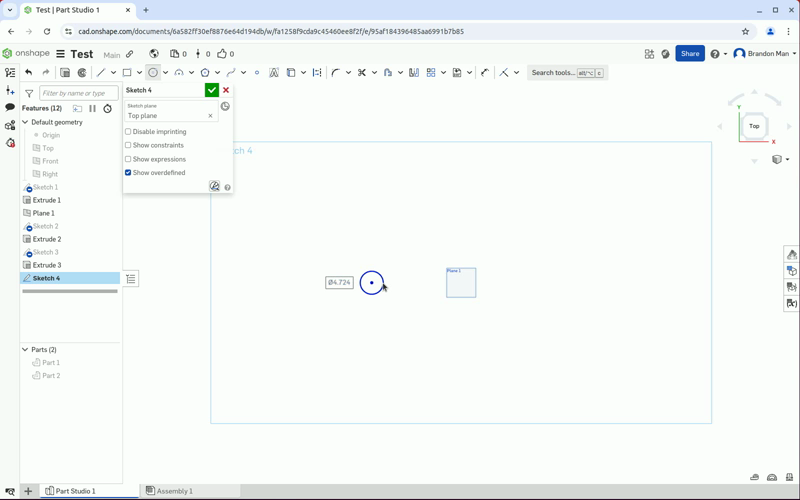
mouse_move(376, 287)
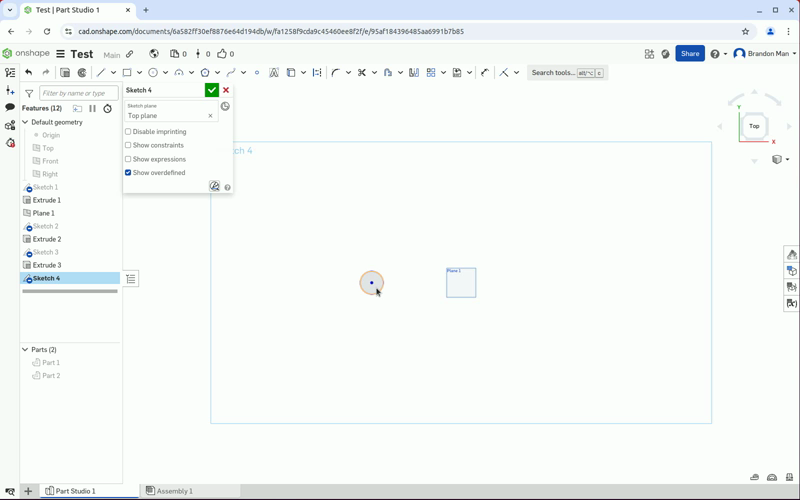
scroll(6)
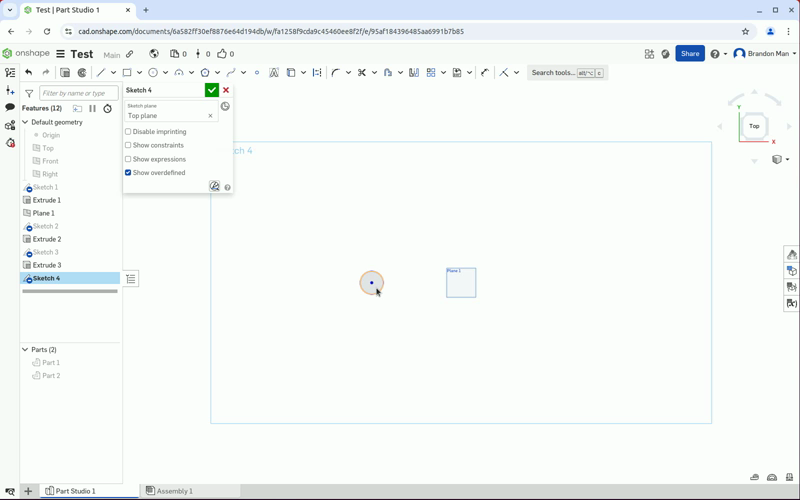
scroll(6)
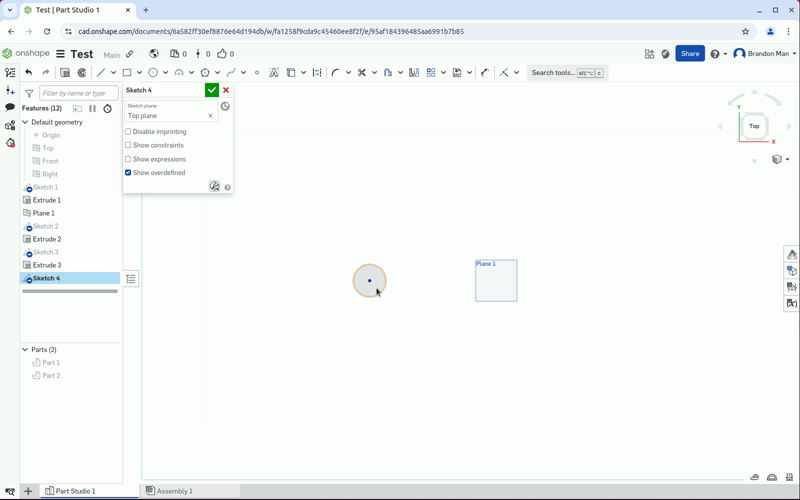
scroll(6)
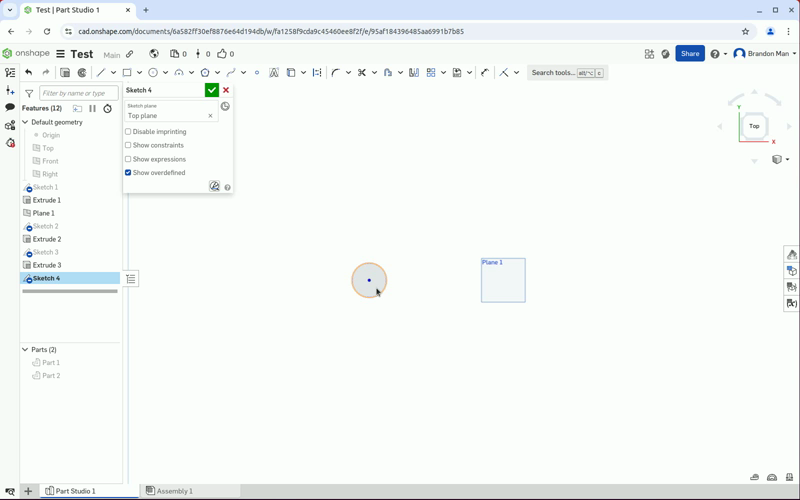
scroll(6)
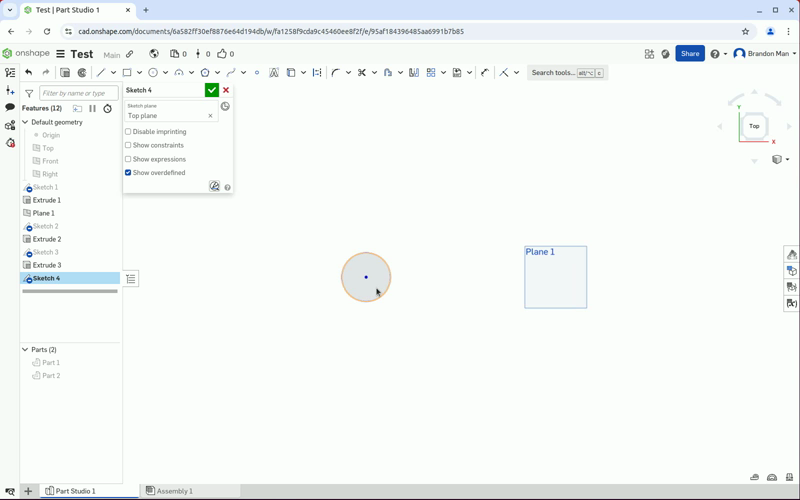
scroll(6)
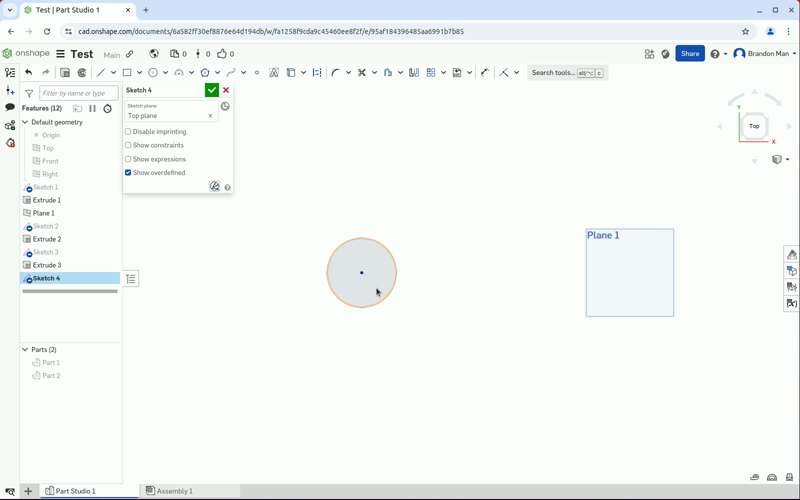
scroll(6)
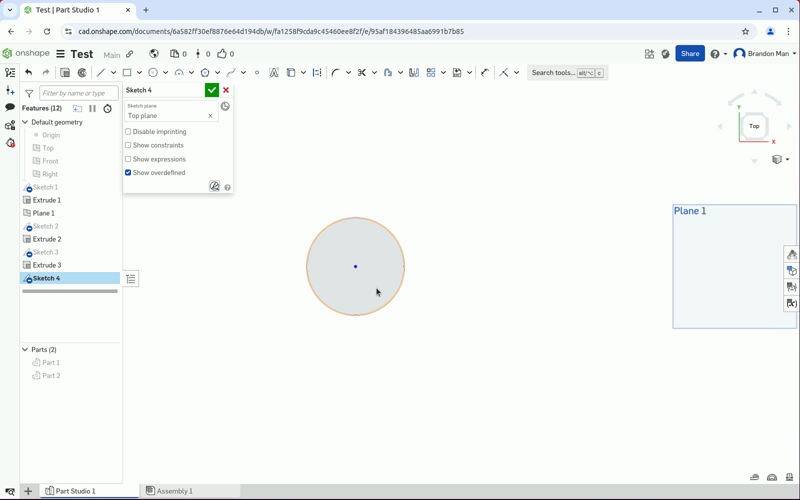
scroll(6)
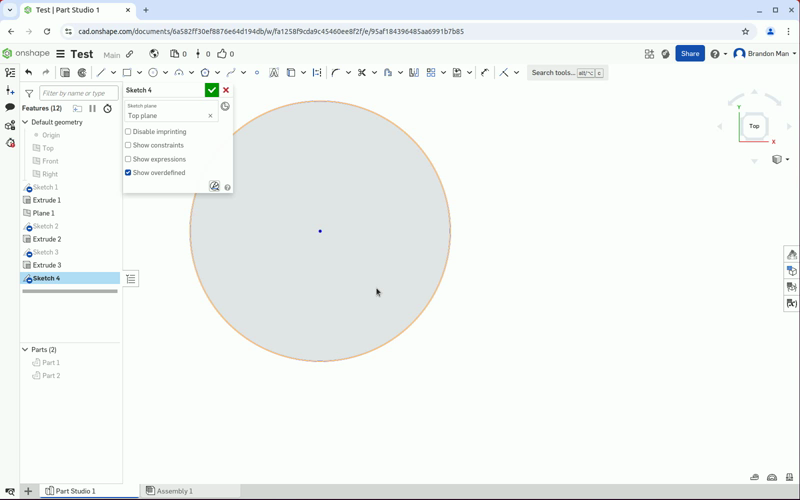
click(376, 287)
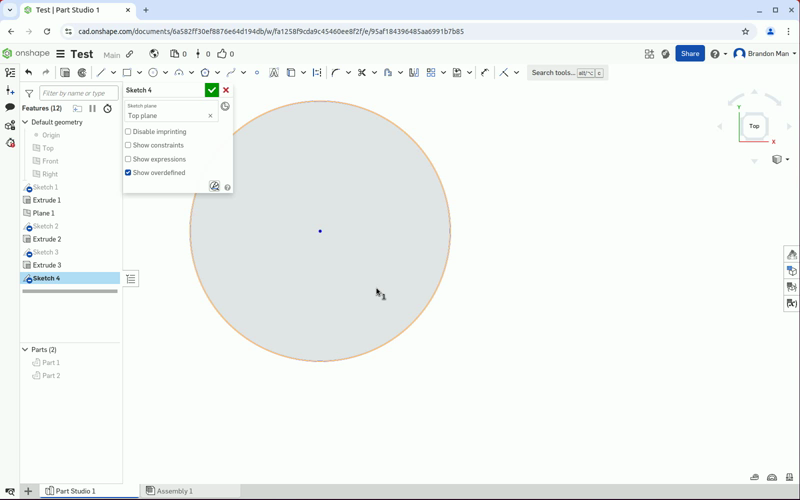
scroll(-6)
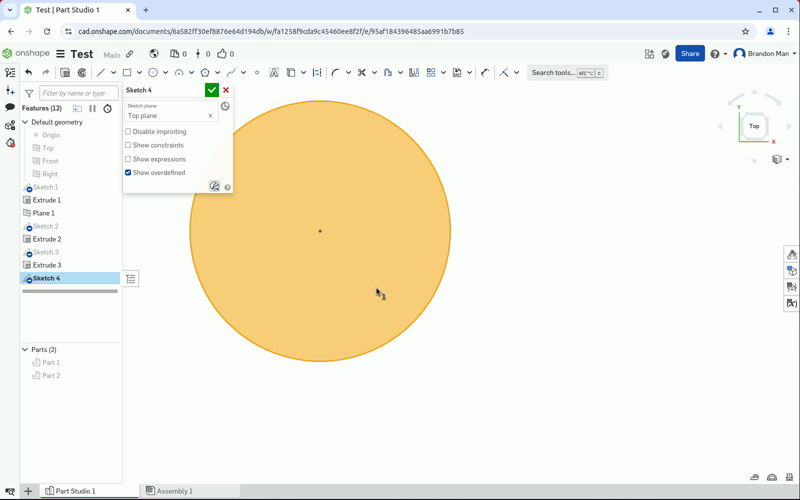
scroll(-6)
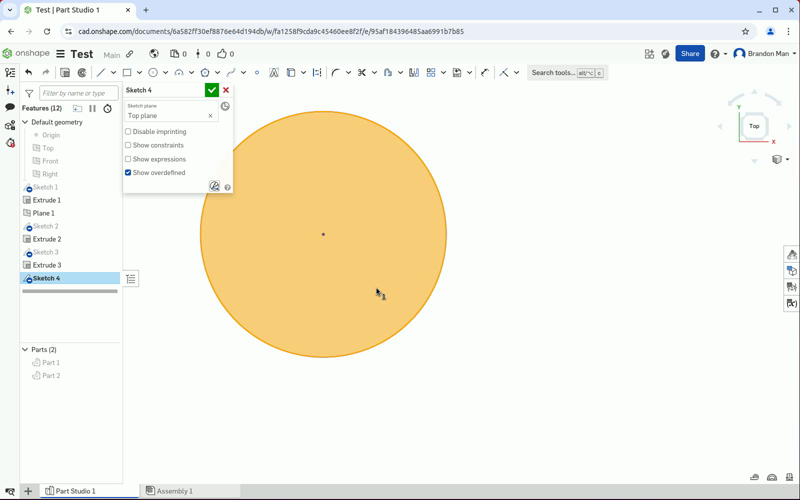
scroll(-6)
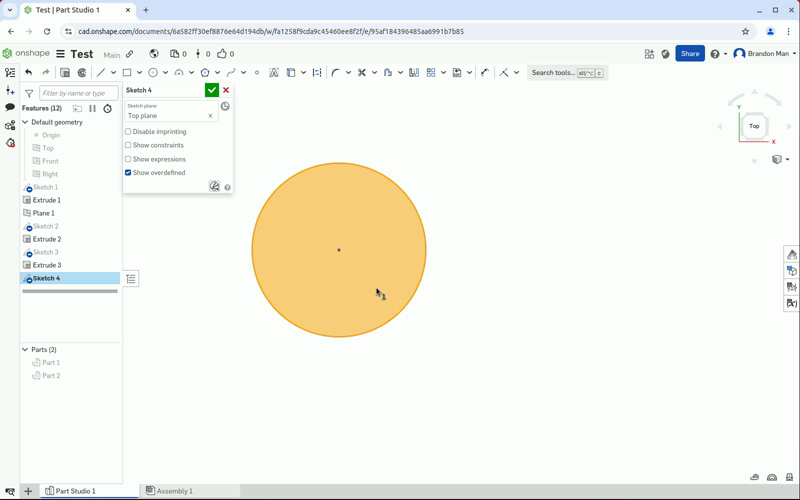
scroll(-6)
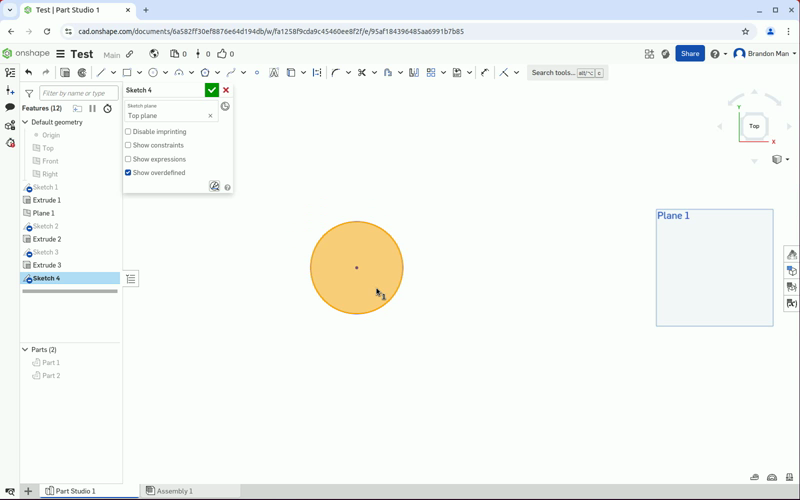
scroll(-6)
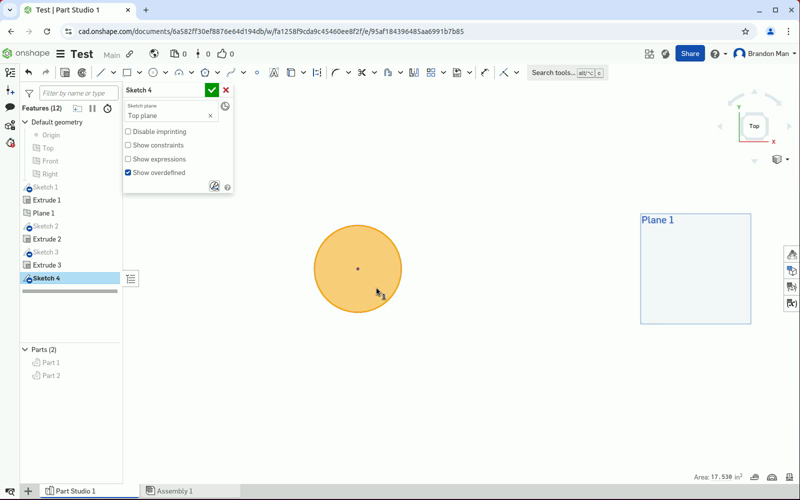
scroll(-6)
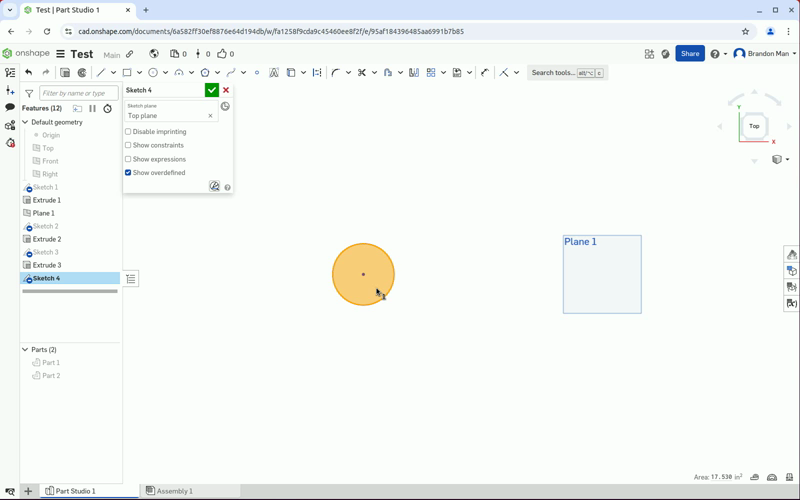
scroll(-6)
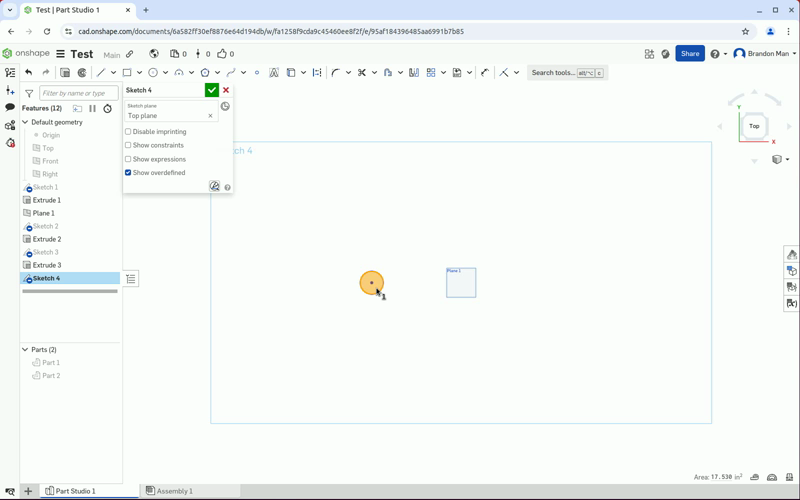
mouse_move(73, 352)
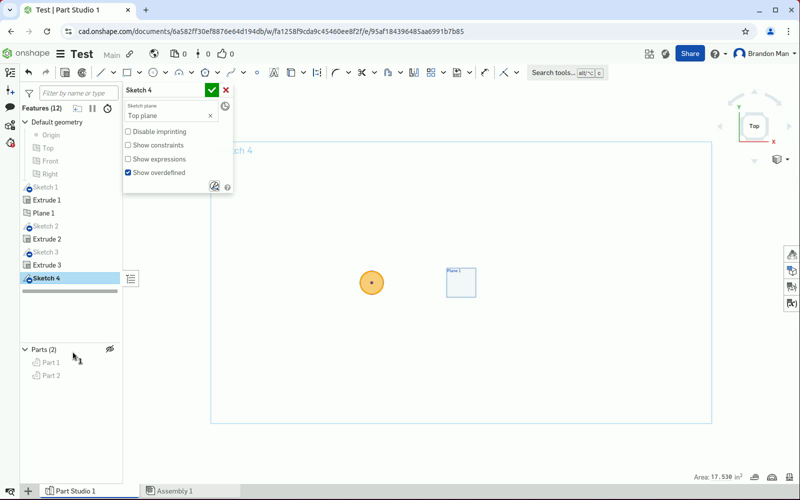
key(shift+y)
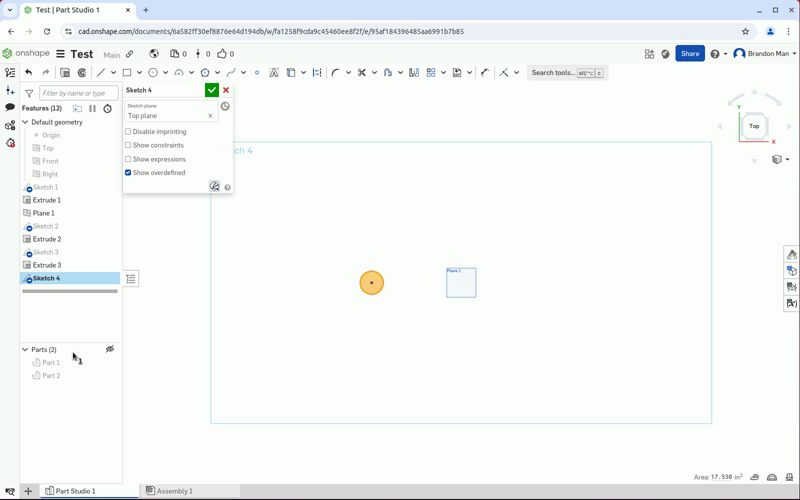
key(shift+e)
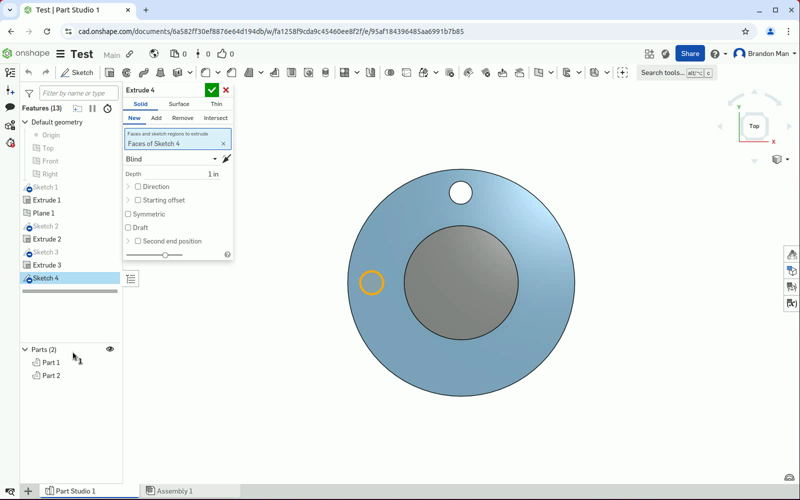
mouse_move(143, 106)
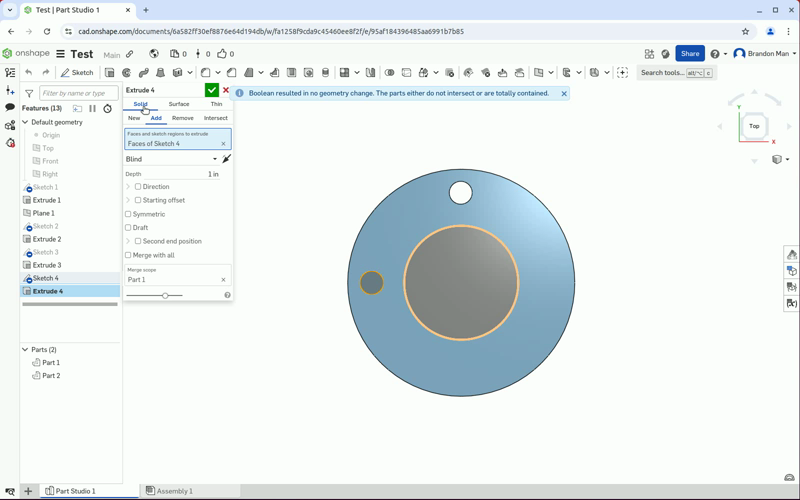
click(143, 106)
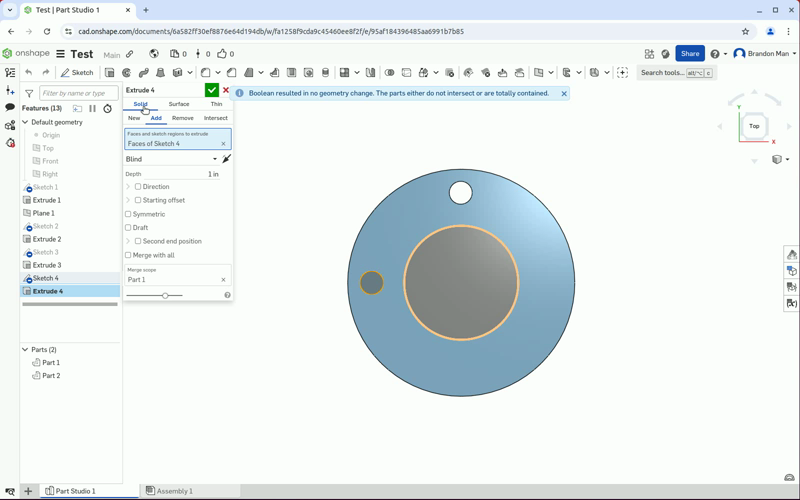
mouse_move(186, 120)
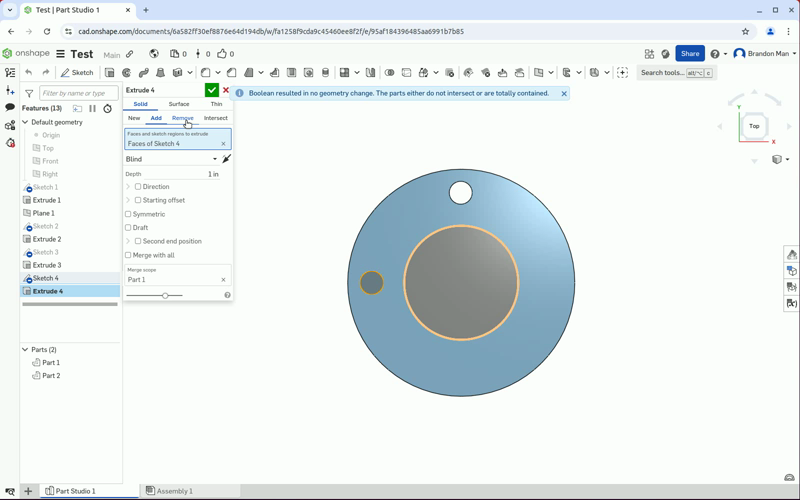
click(186, 120)
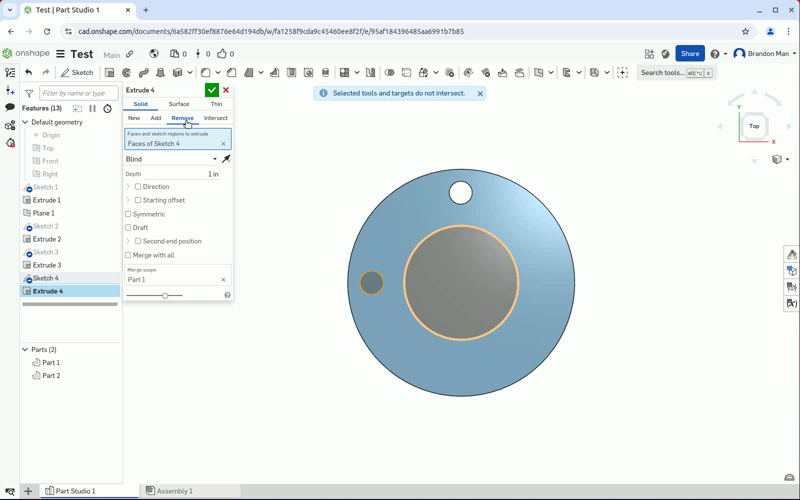
key(tab, 4)
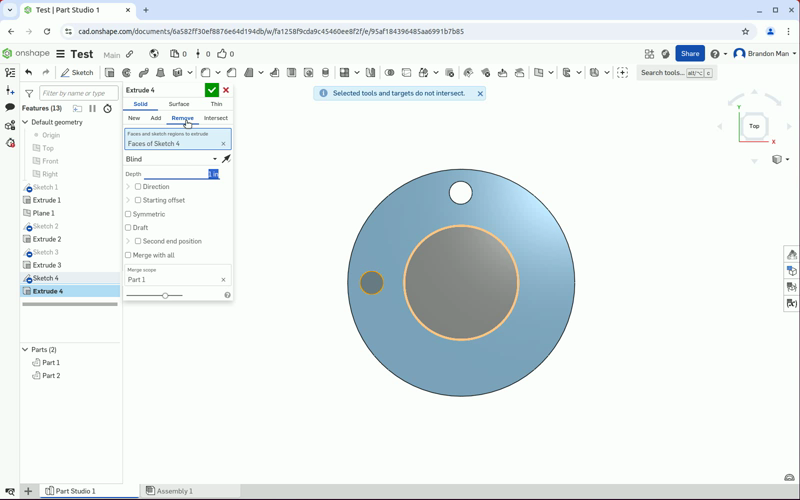
text(-18.535)
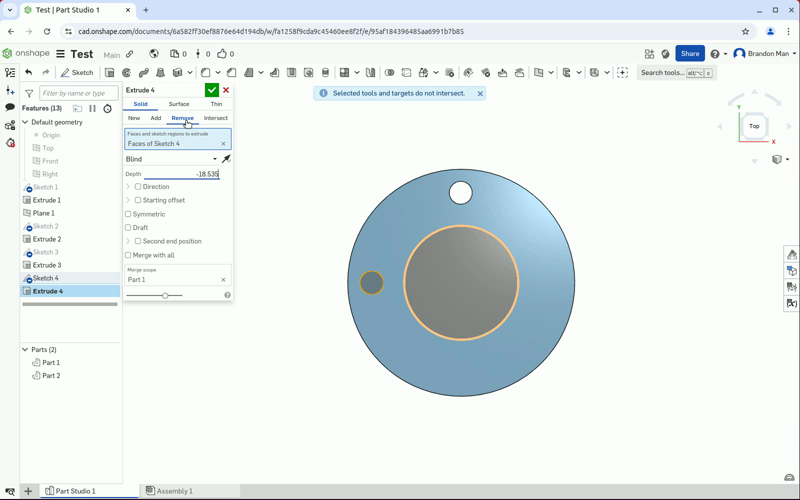
key(tab, 6)
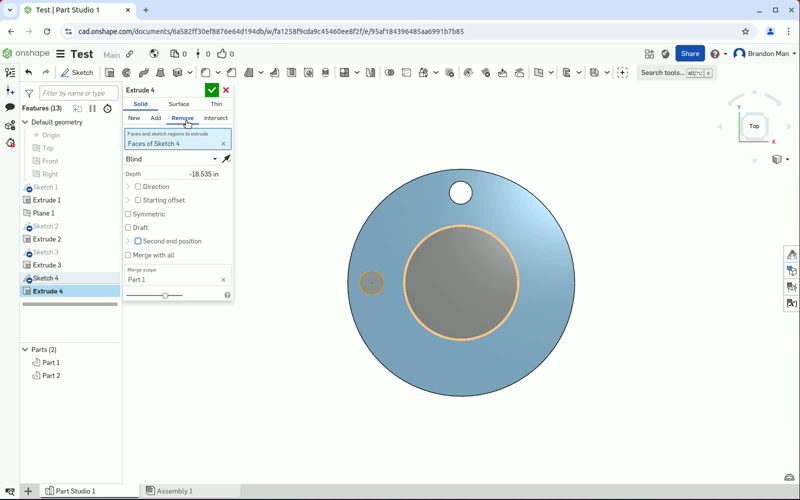
key(space)
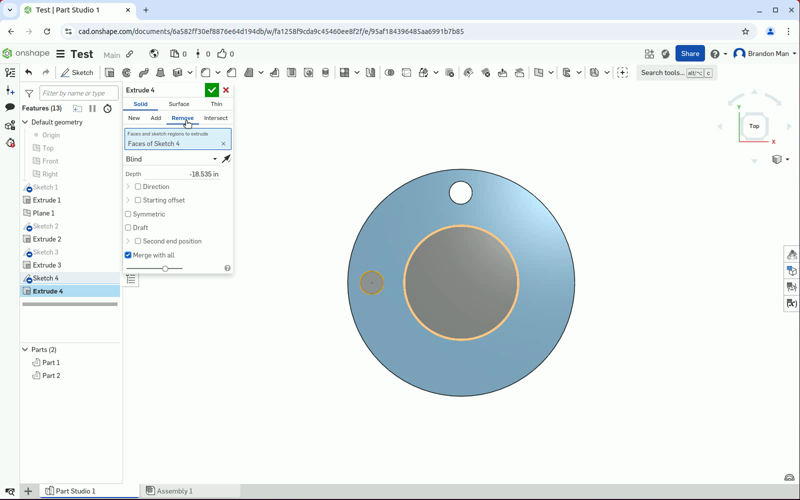
key(enter)
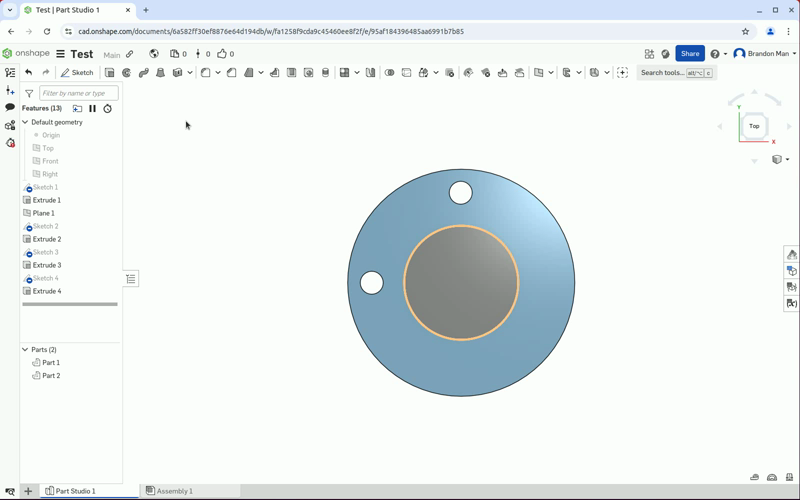
key(shift+h)
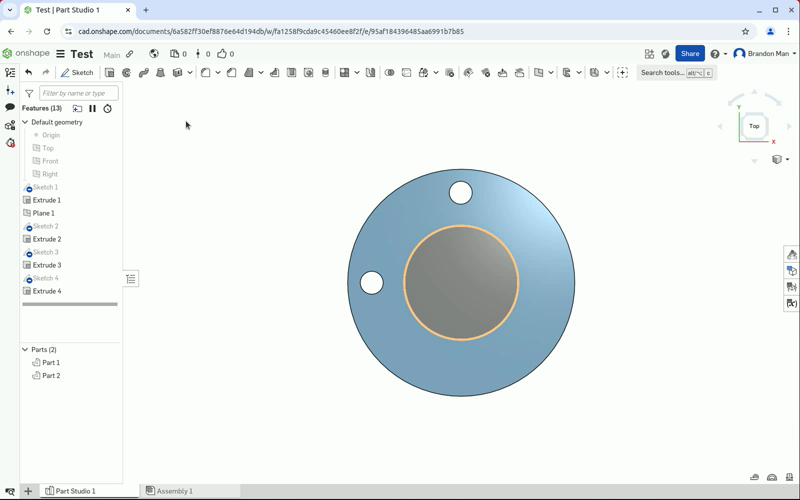
key(shift+h)
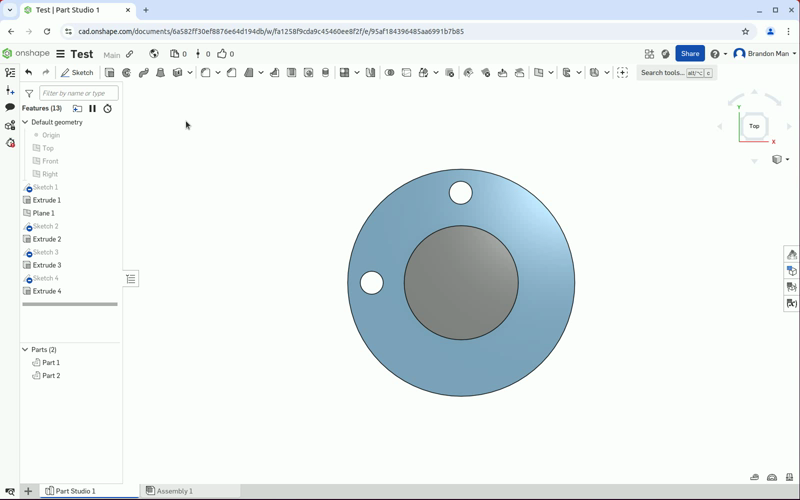
mouse_move(73, 189)
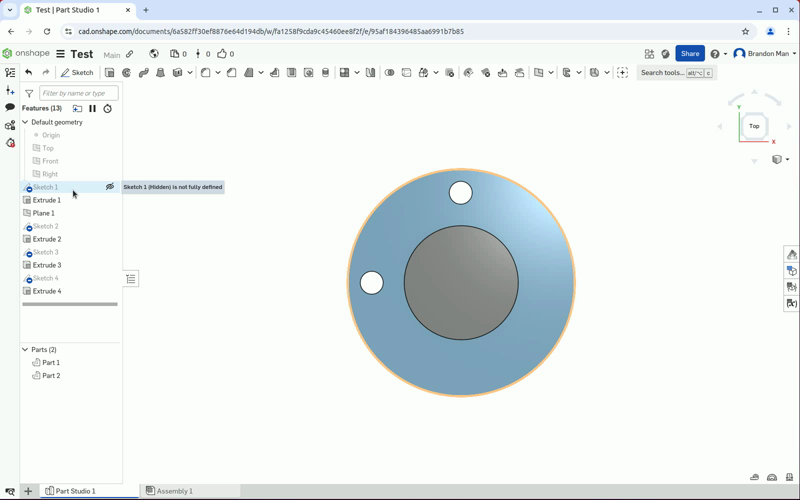
click(73, 189)
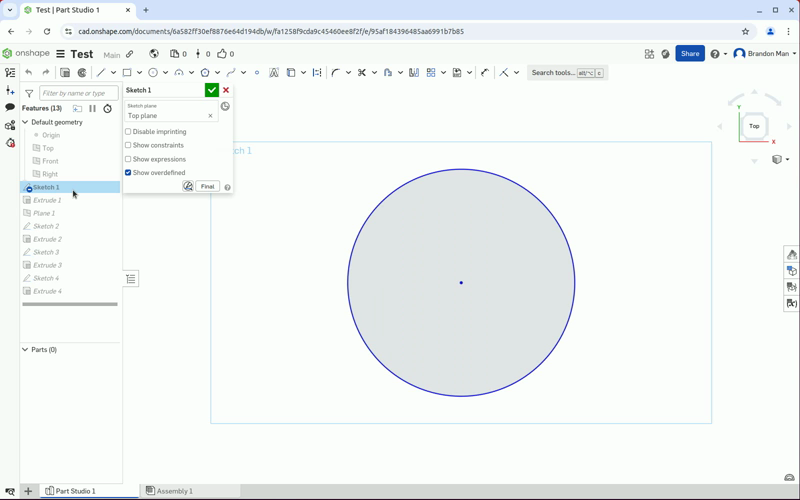
mouse_move(229, 92)
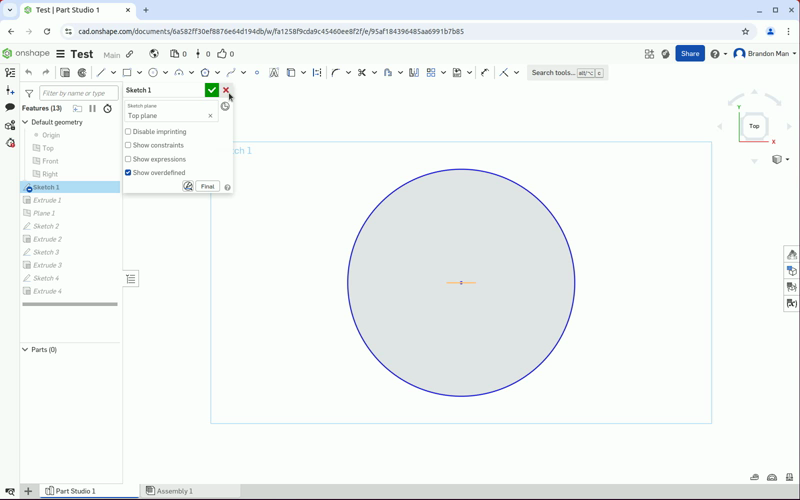
click(229, 92)
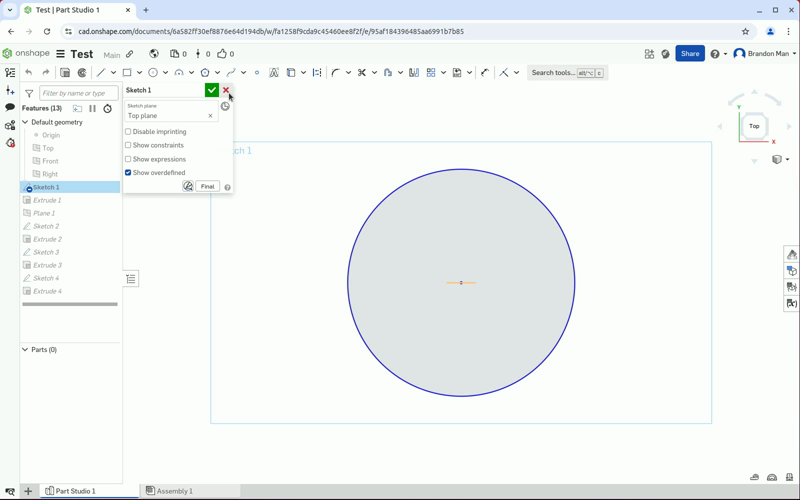
key(shift+s)
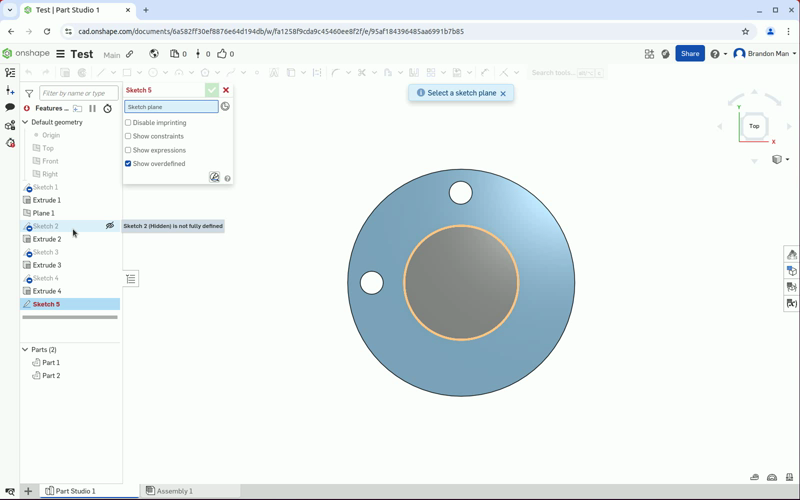
scroll(3)
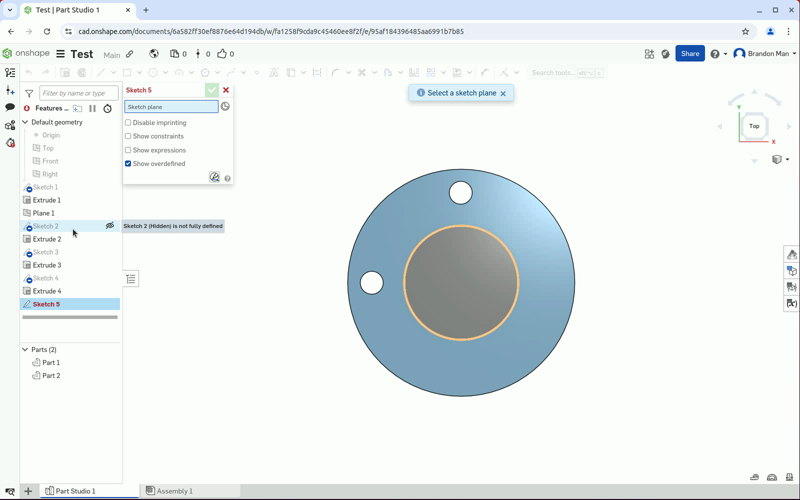
mouse_move(73, 150)
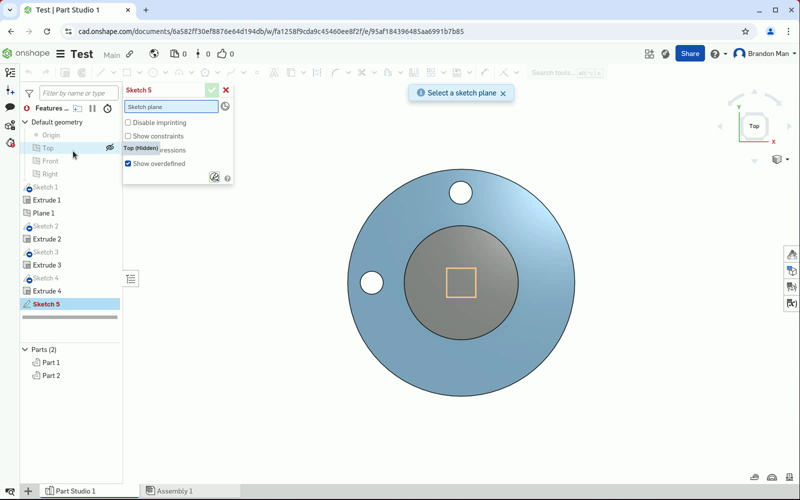
click(73, 150)
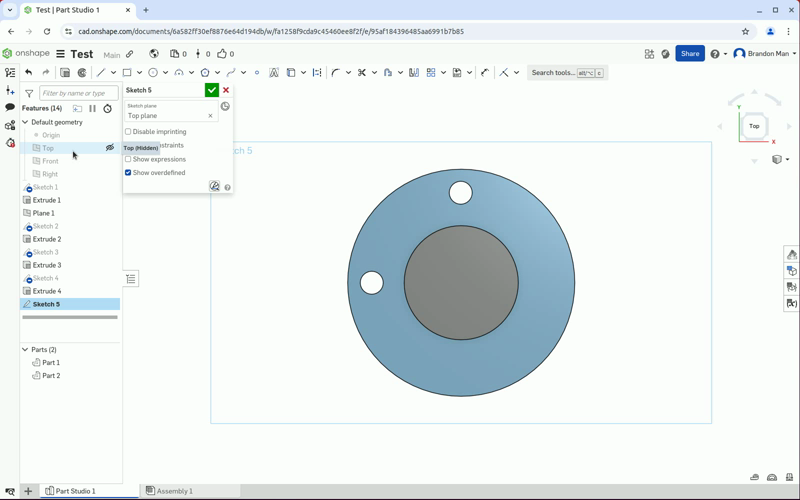
mouse_move(73, 352)
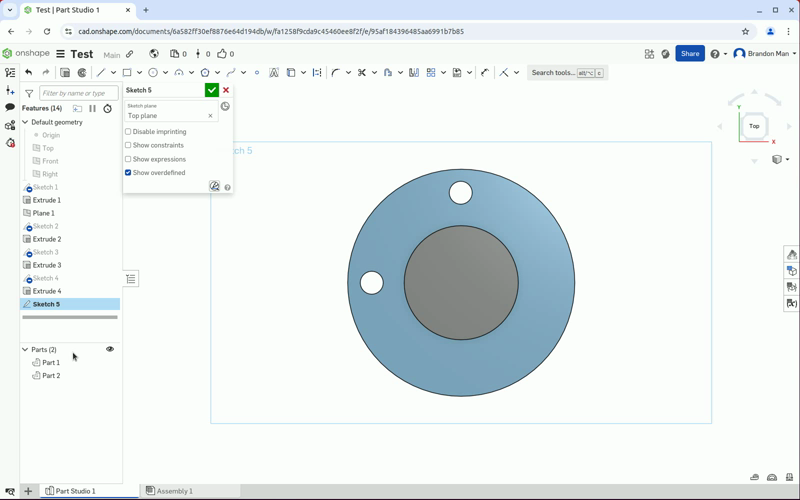
key(y)
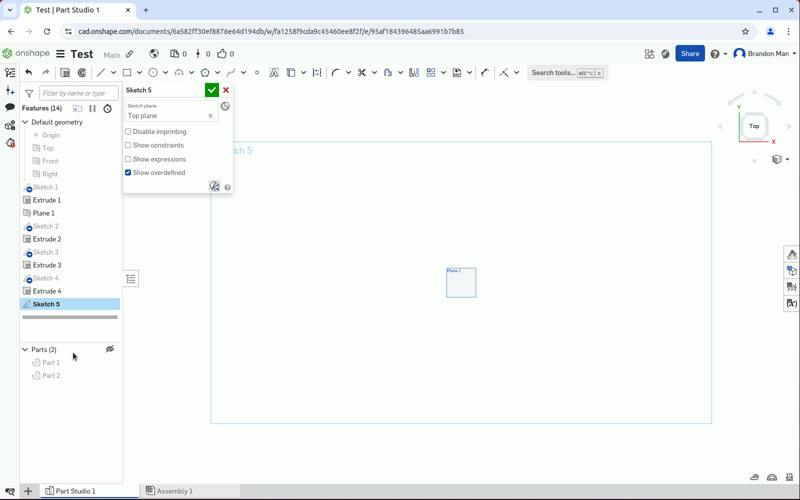
key(c)
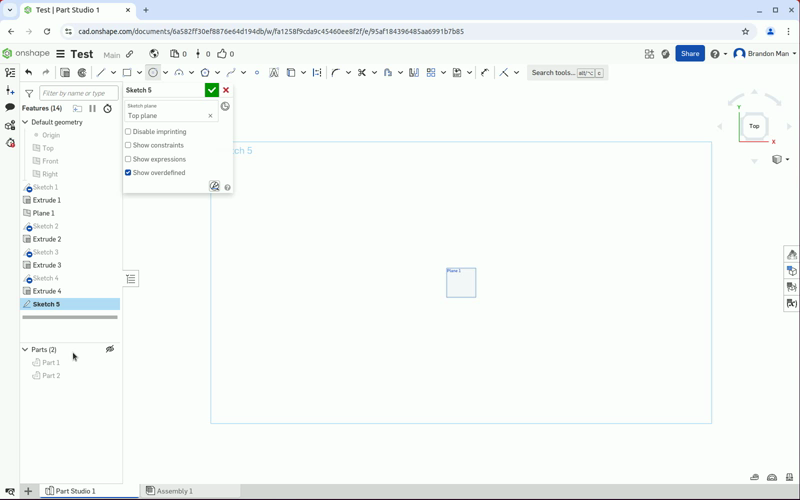
key_down(shift)
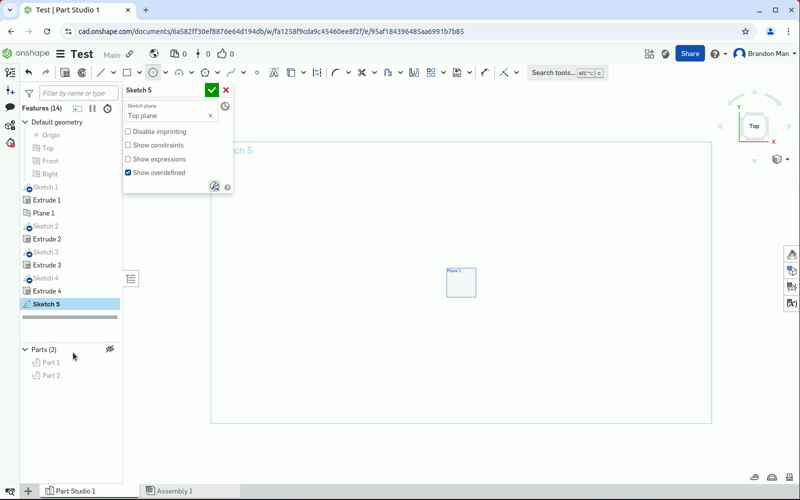
mouse_move(551, 282)
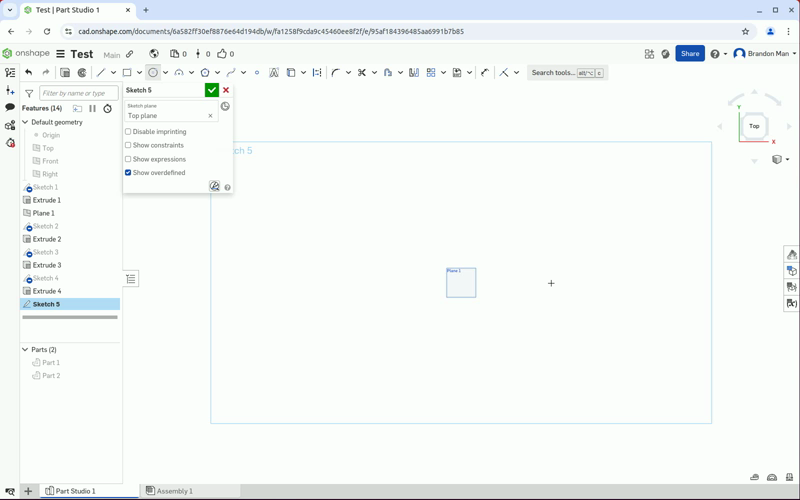
click(551, 282)
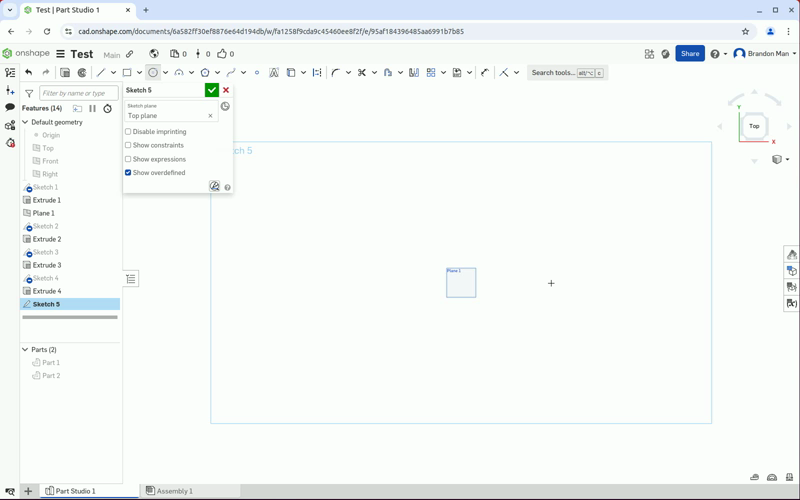
key_up(shift)
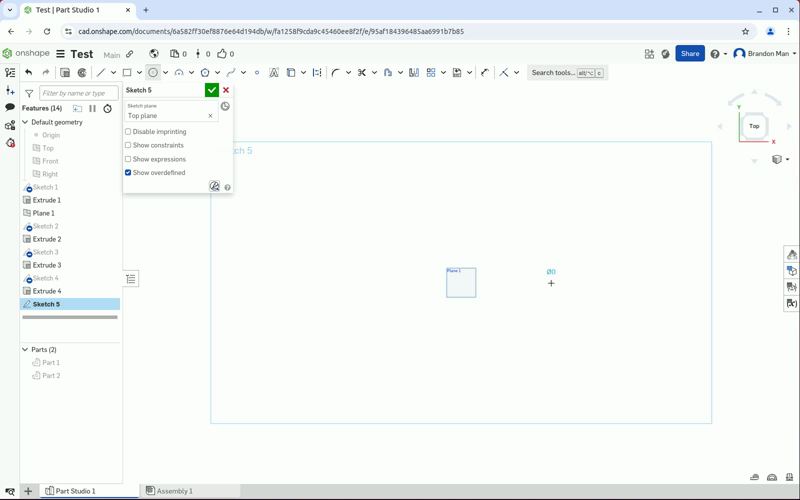
mouse_move(562, 282)
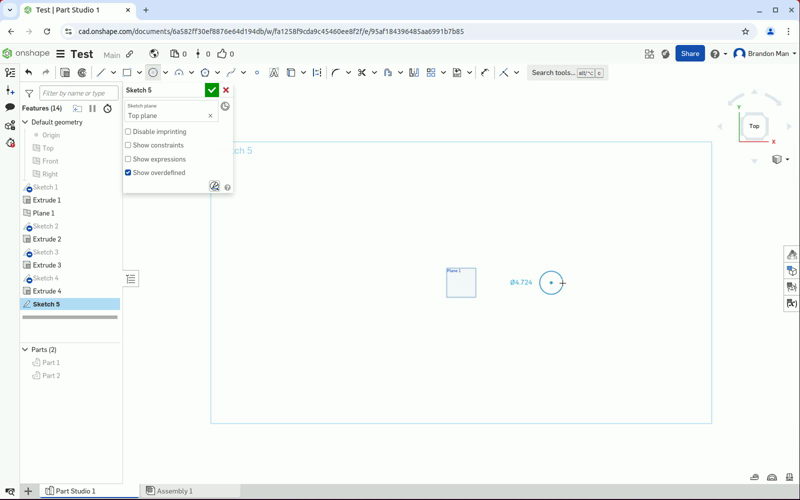
click(562, 282)
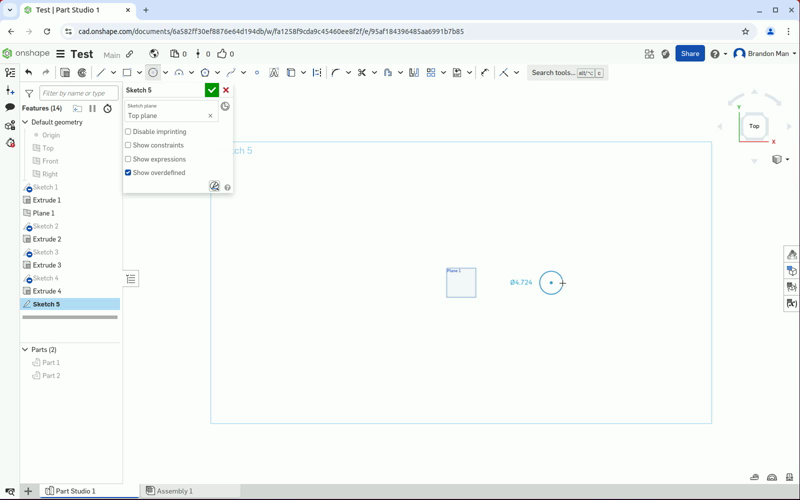
key(esc)
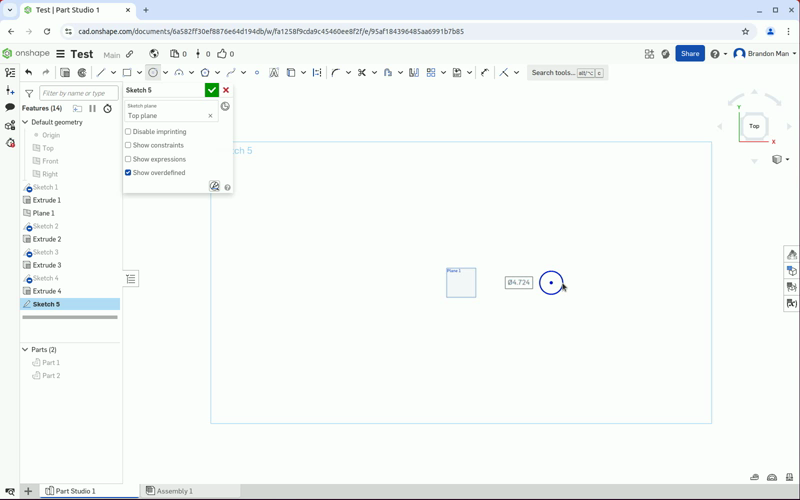
mouse_move(555, 275)
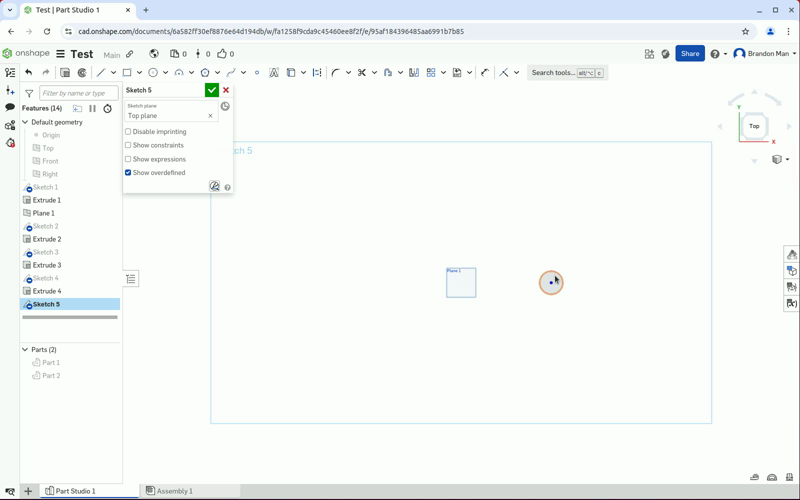
scroll(6)
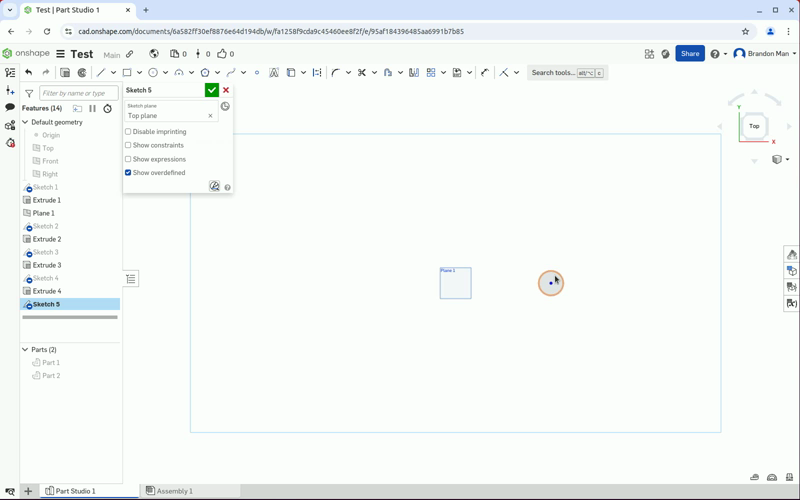
scroll(6)
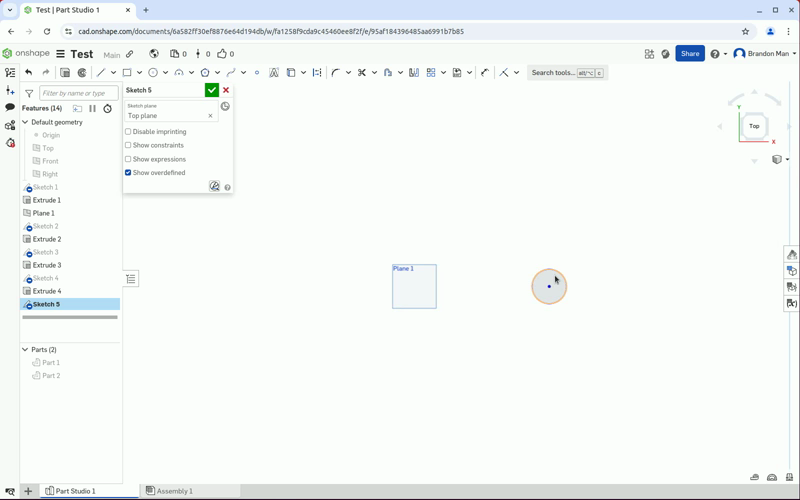
scroll(6)
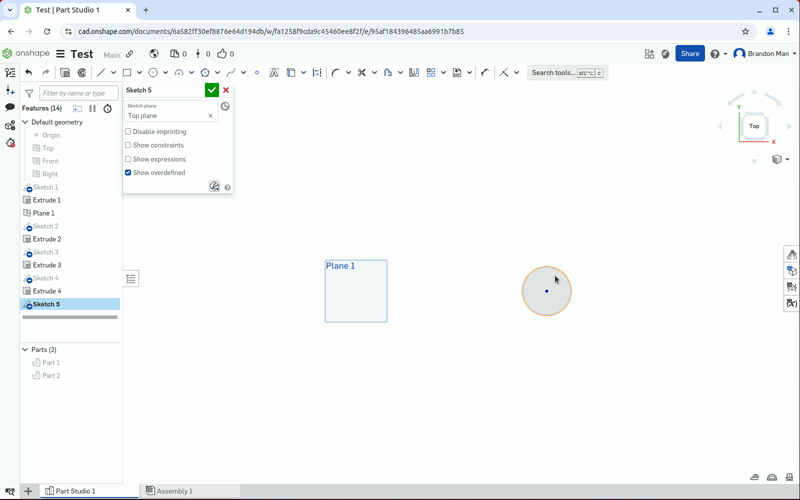
scroll(6)
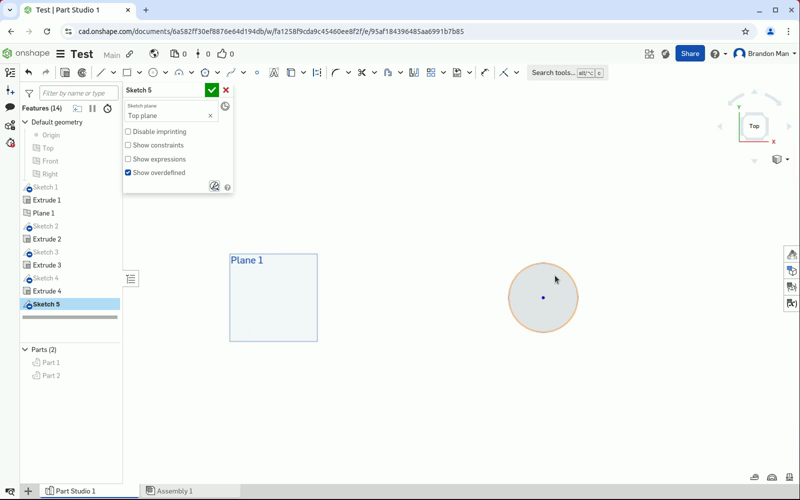
scroll(6)
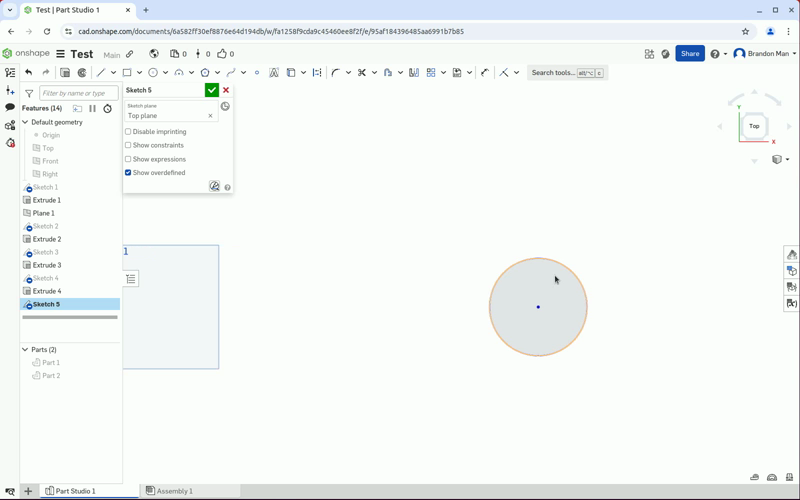
scroll(6)
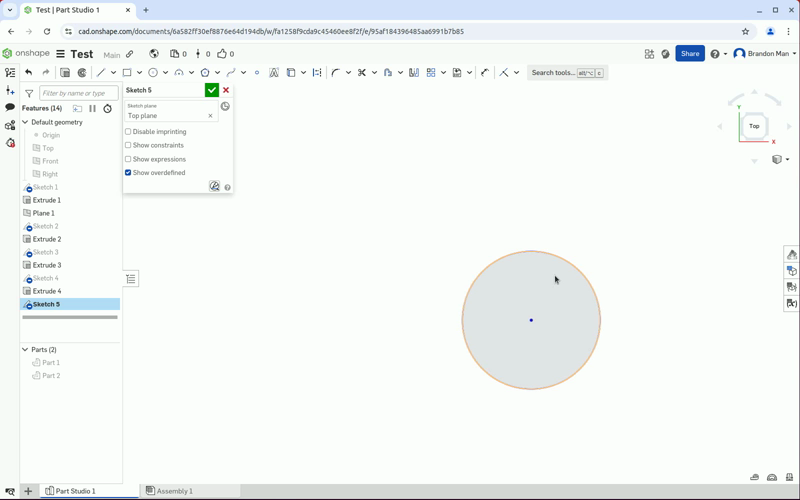
scroll(6)
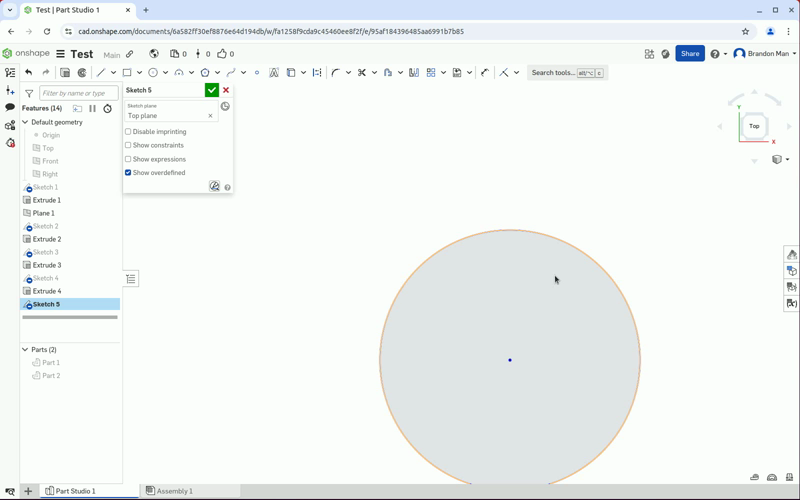
click(555, 275)
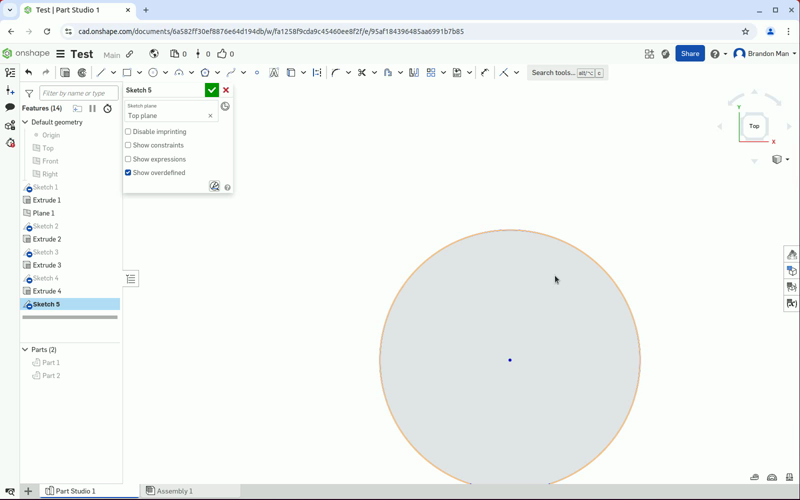
scroll(-6)
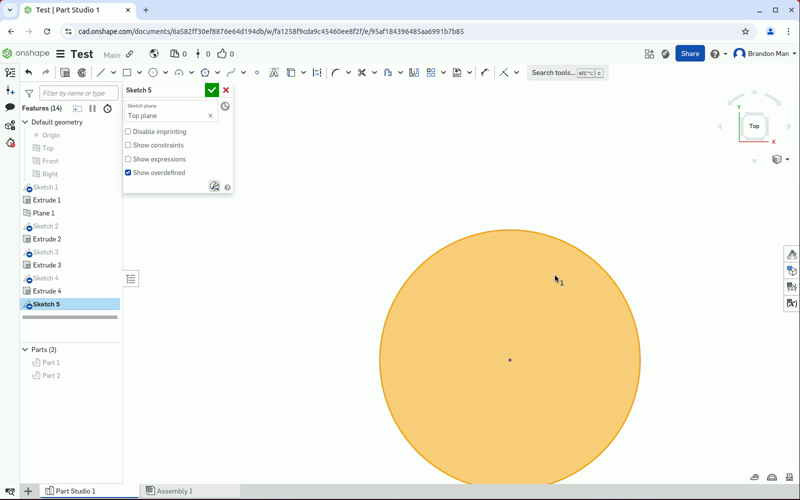
scroll(-6)
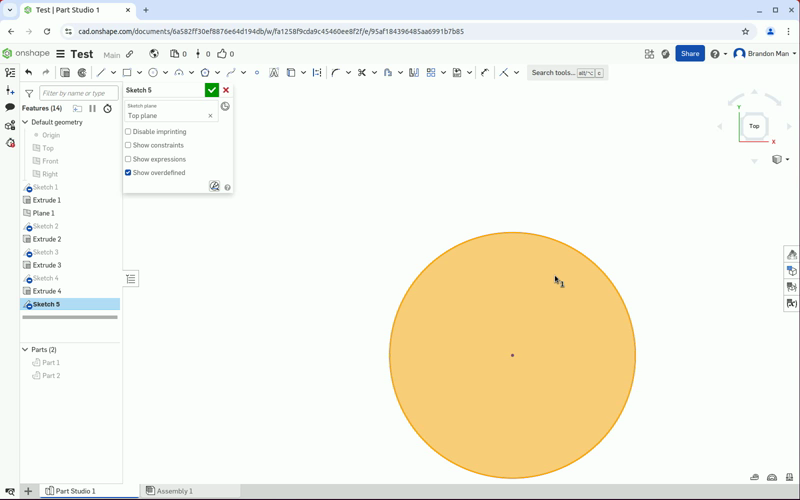
scroll(-6)
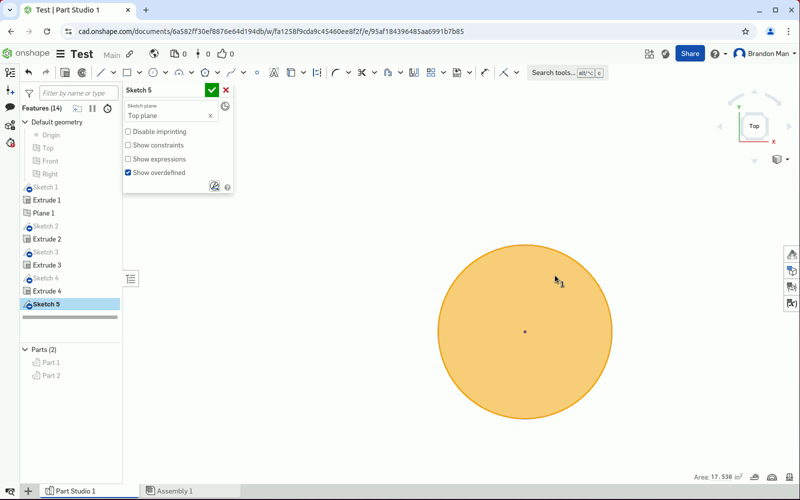
scroll(-6)
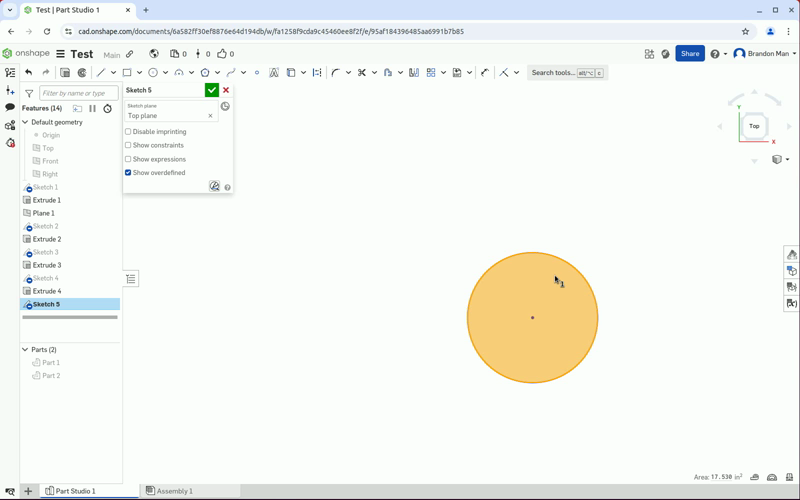
scroll(-6)
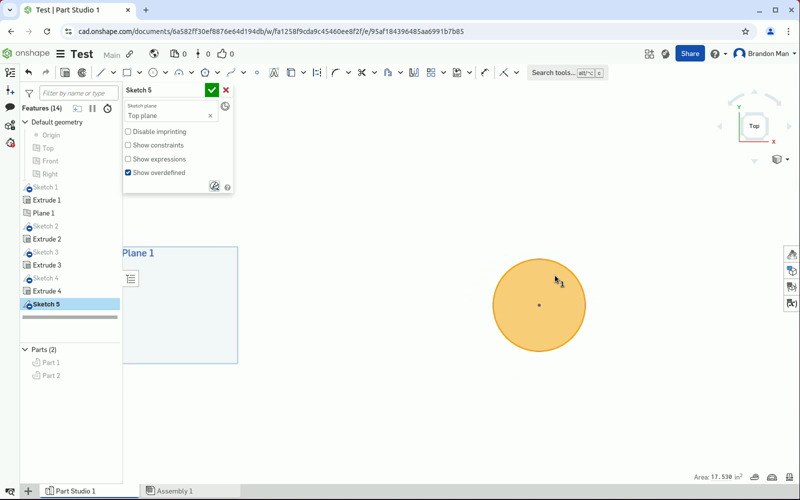
scroll(-6)
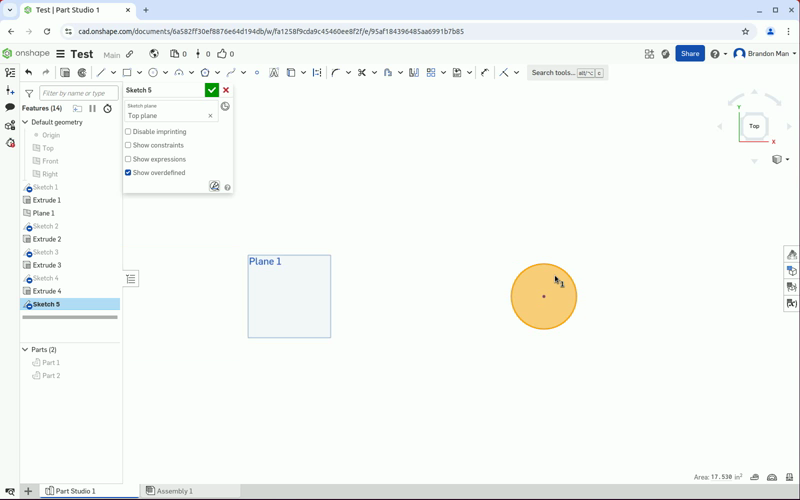
scroll(-6)
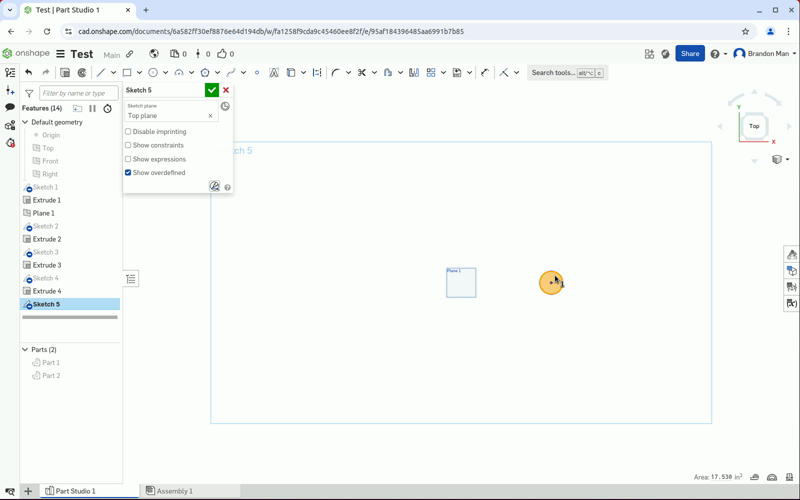
mouse_move(73, 352)
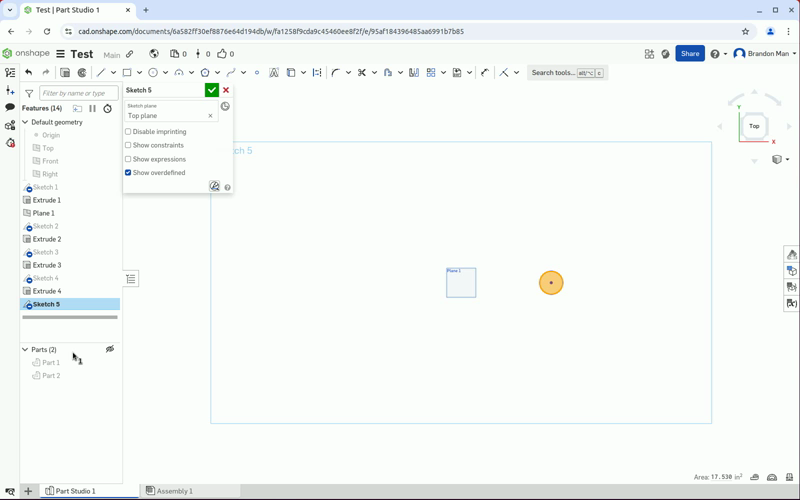
key(shift+y)
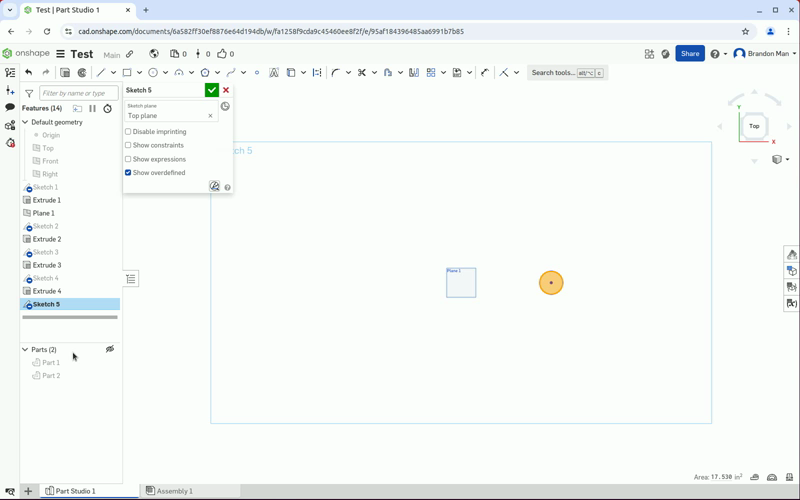
key(shift+e)
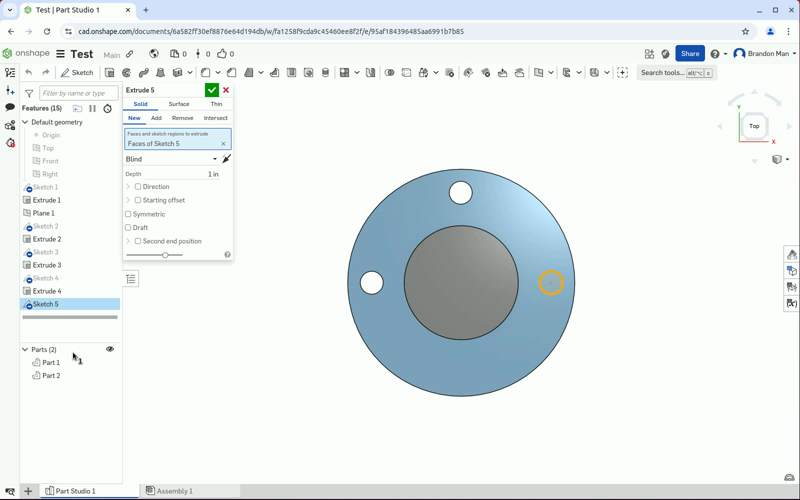
mouse_move(143, 106)
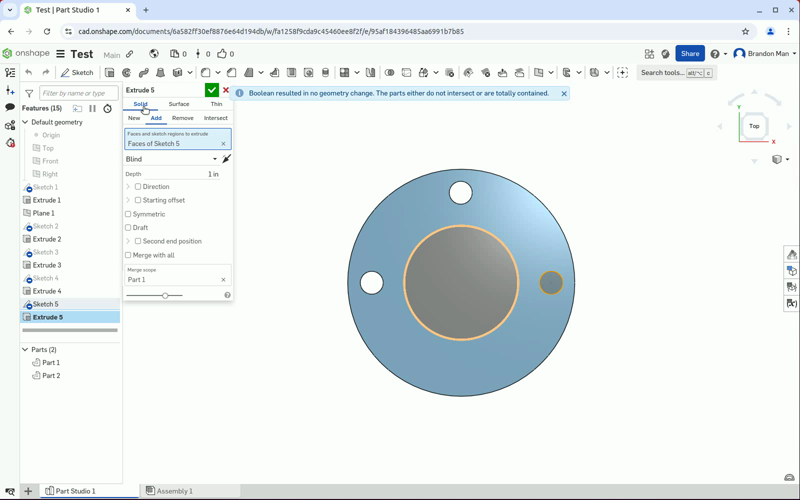
click(143, 106)
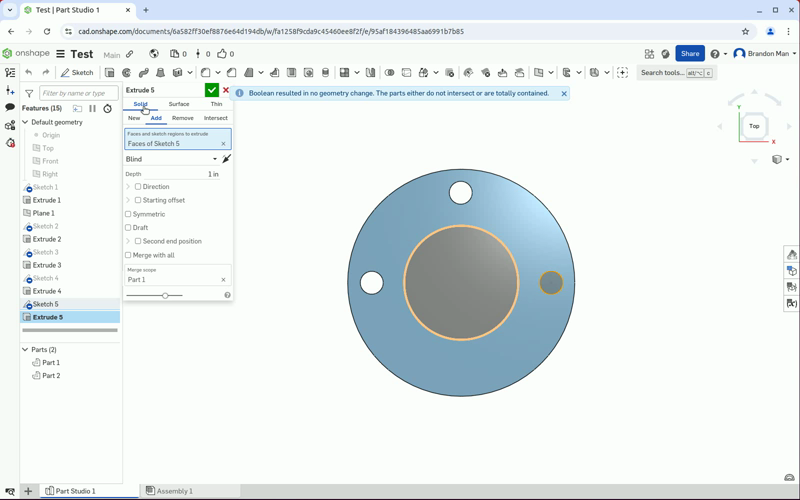
mouse_move(186, 120)
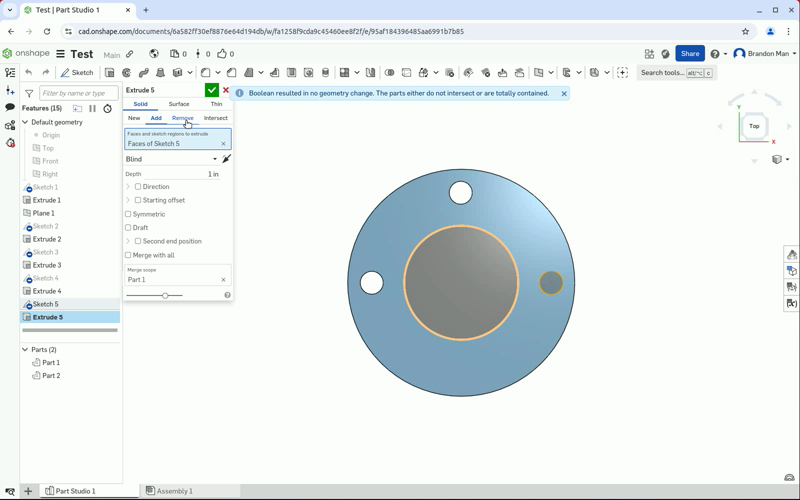
click(186, 120)
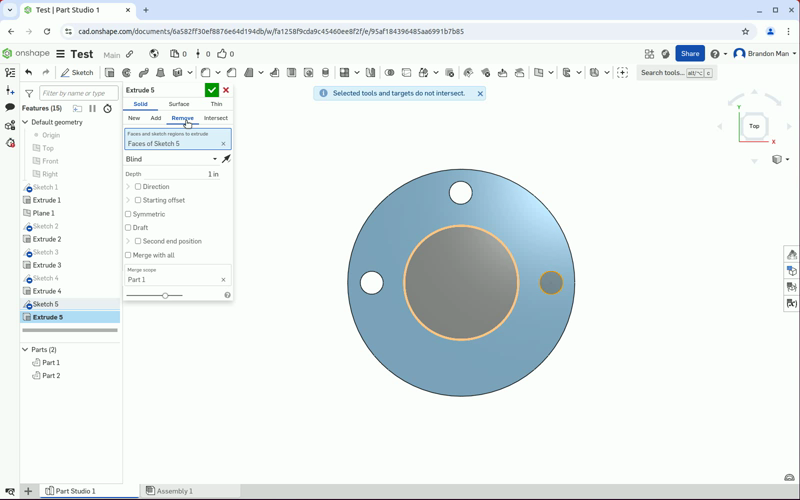
key(tab, 4)
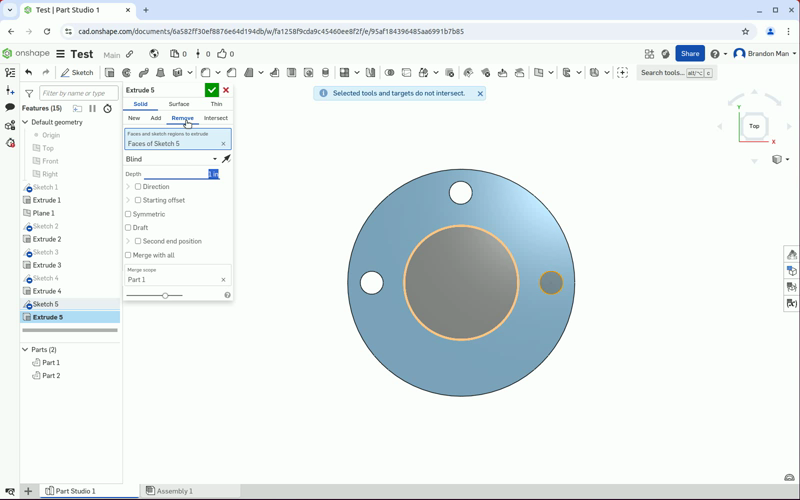
text(-18.535)
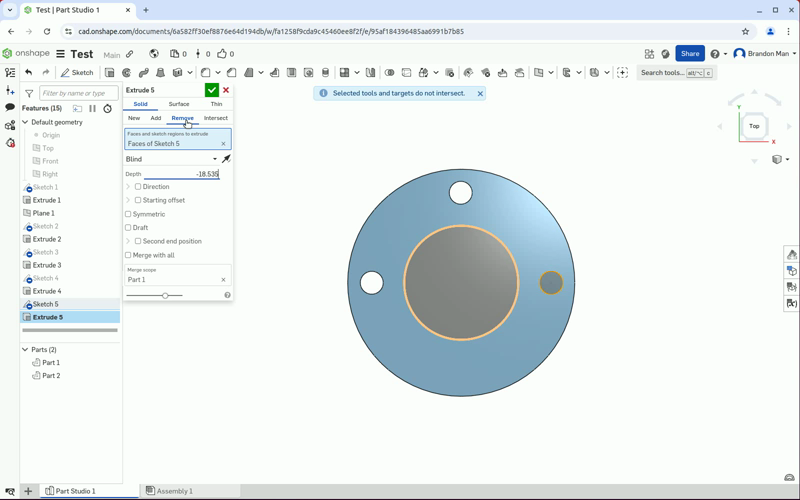
key(tab, 6)
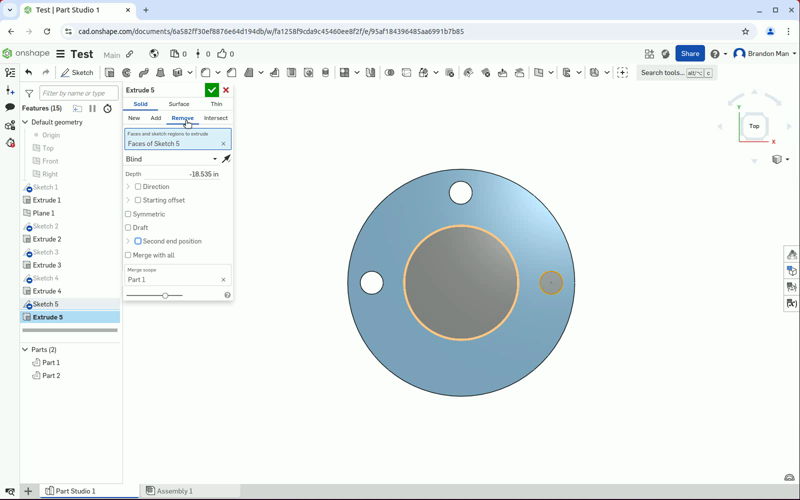
key(space)
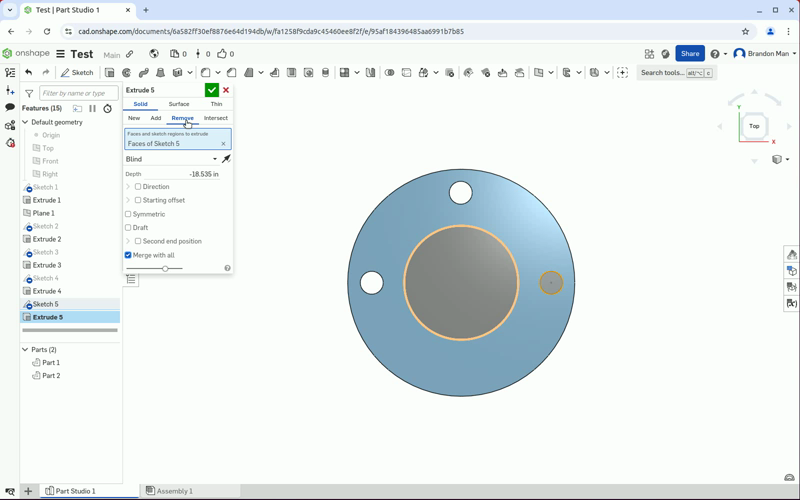
key(enter)
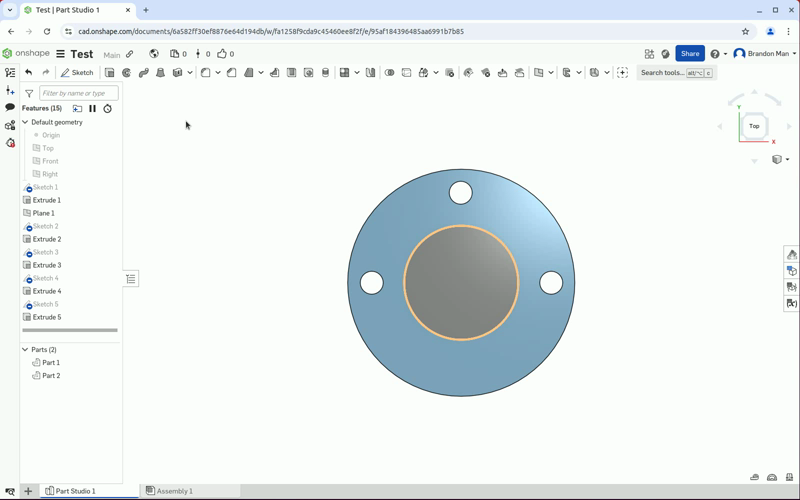
key(shift+h)
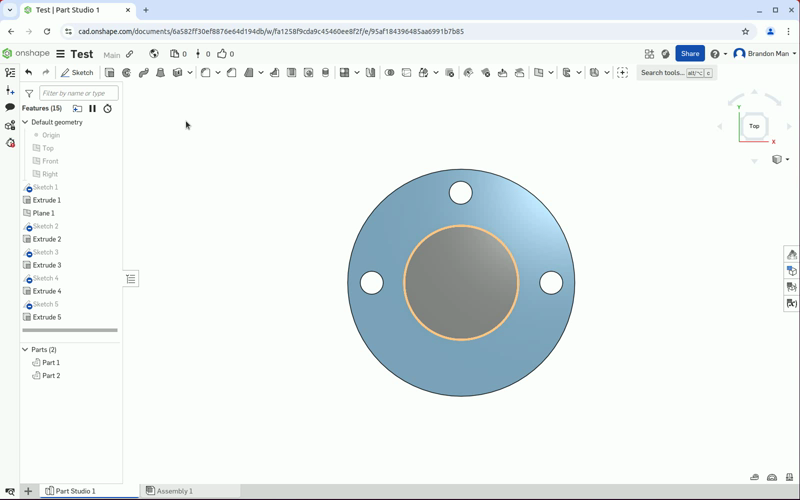
key(shift+h)
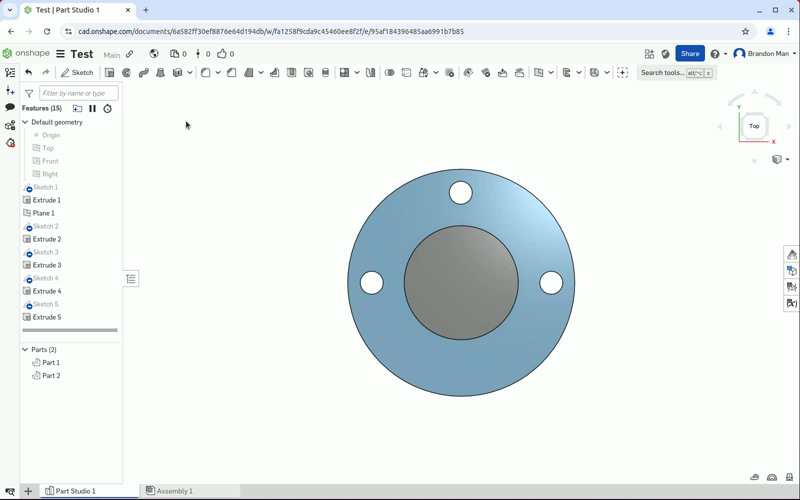
mouse_move(73, 189)
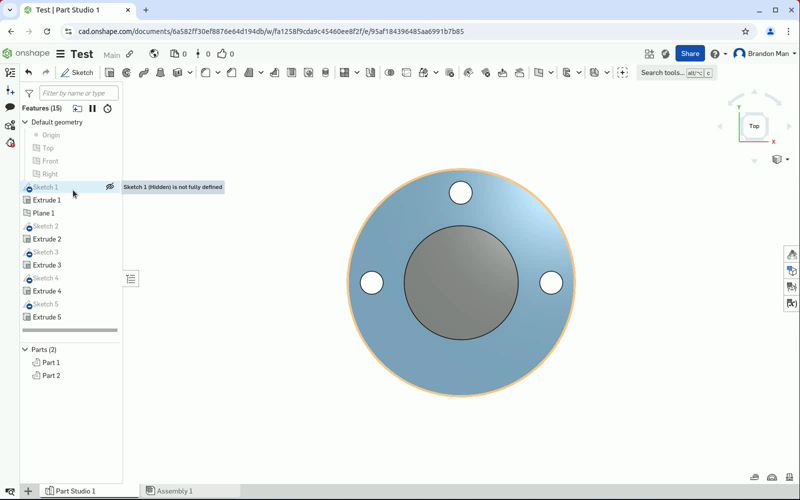
click(73, 189)
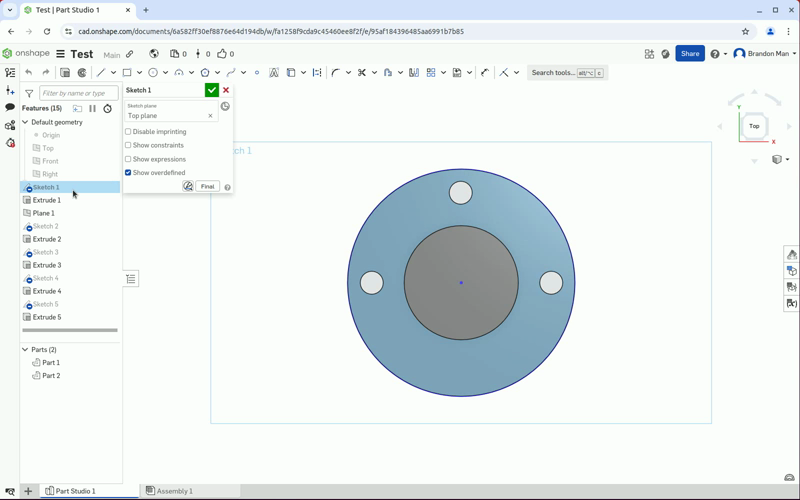
mouse_move(229, 92)
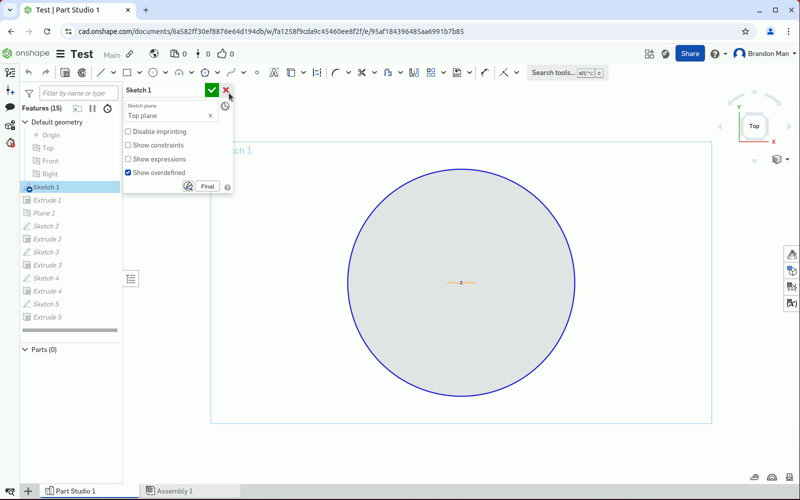
click(229, 92)
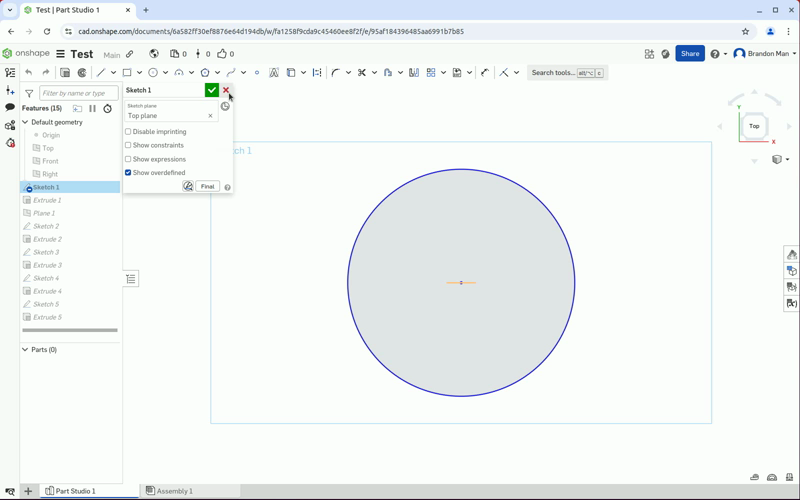
key(shift+s)
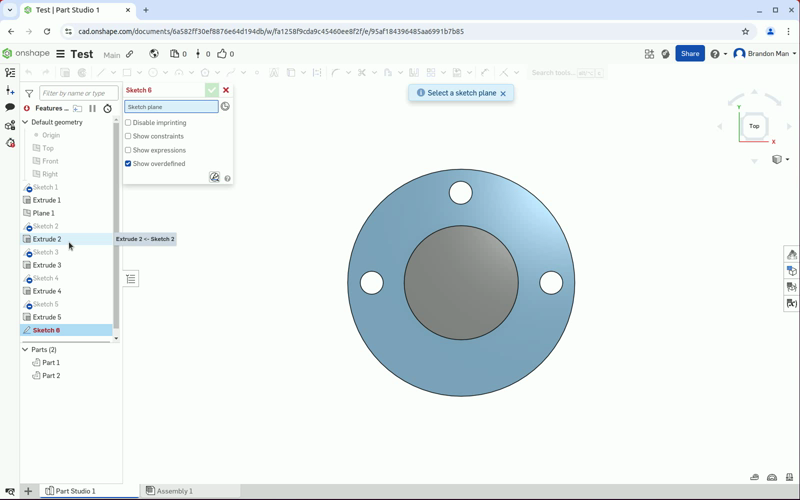
scroll(3)
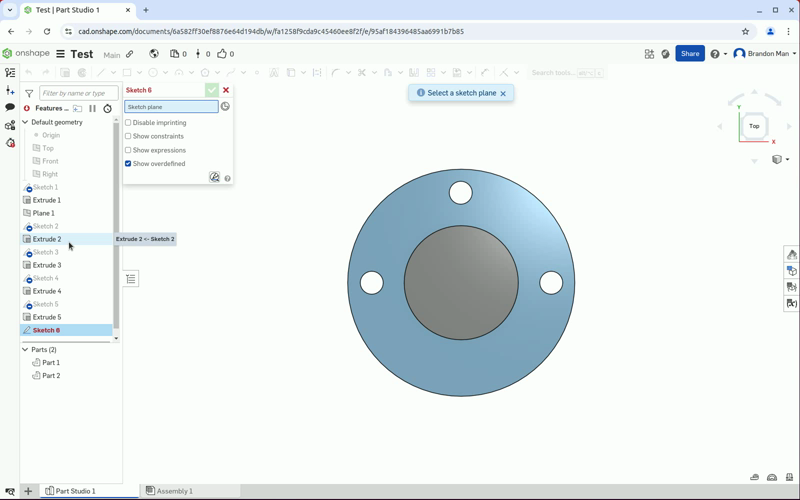
mouse_move(69, 150)
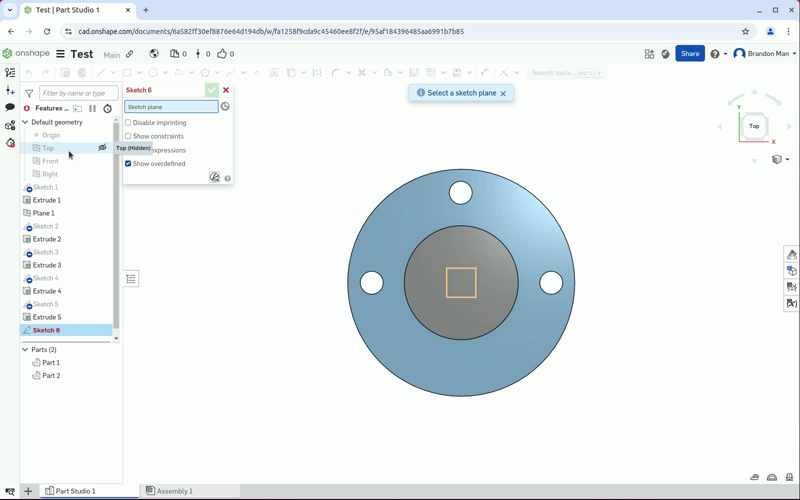
click(69, 150)
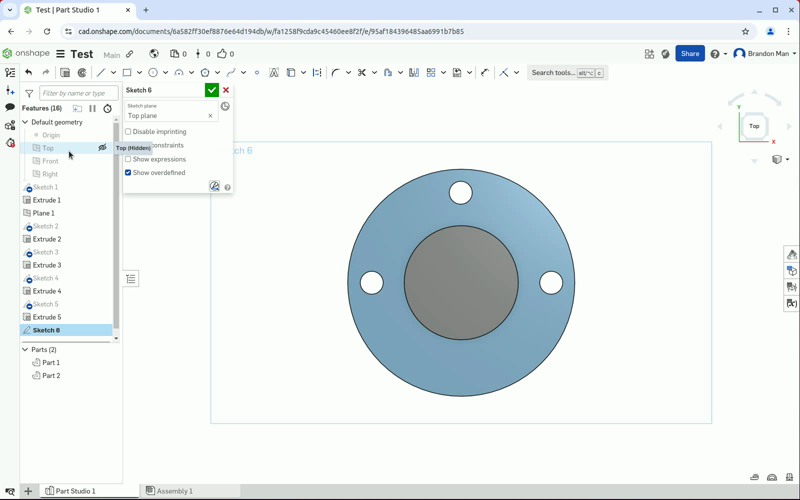
mouse_move(73, 352)
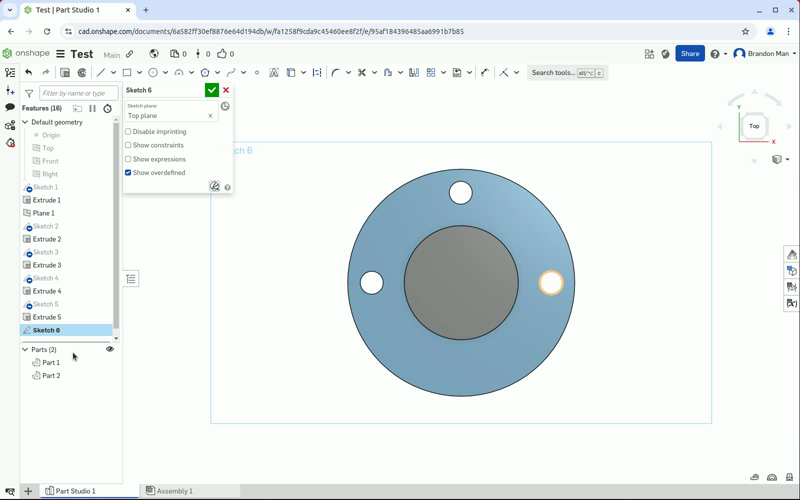
key(y)
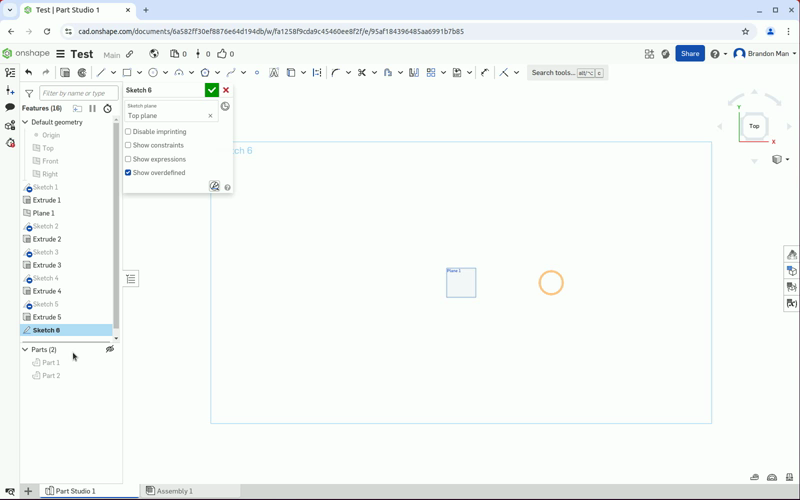
key(c)
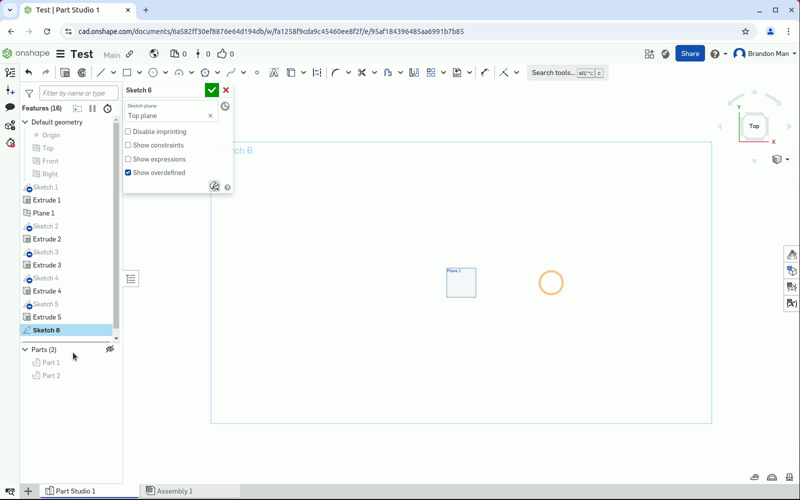
key_down(shift)
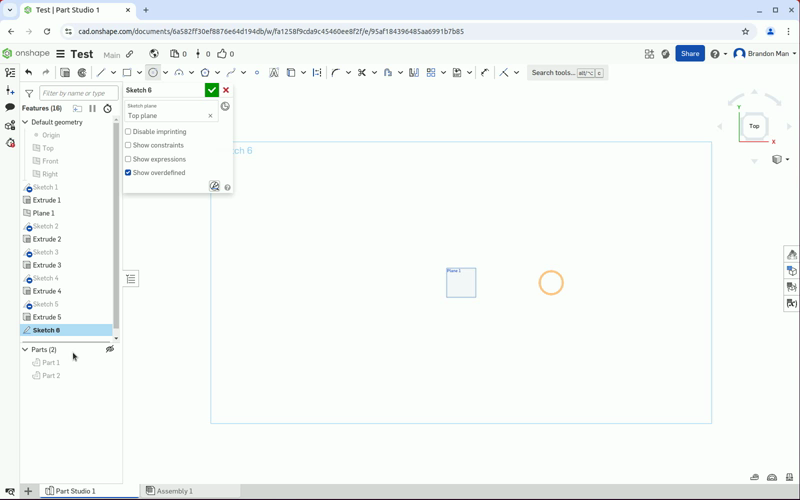
mouse_move(460, 373)
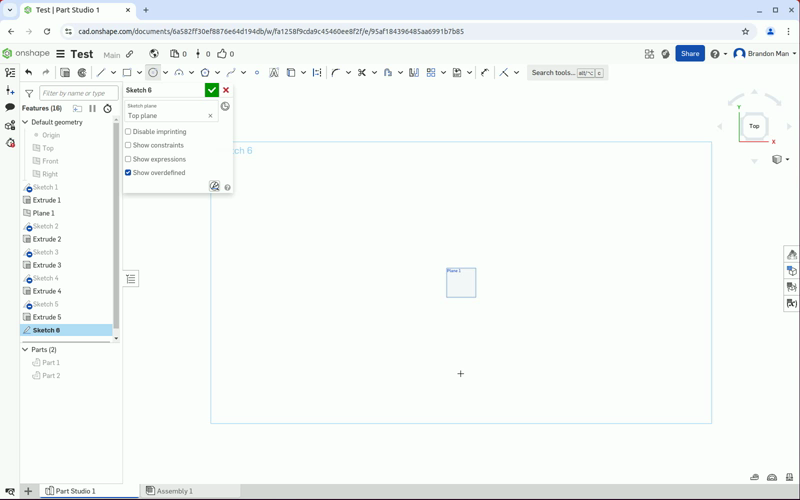
click(460, 373)
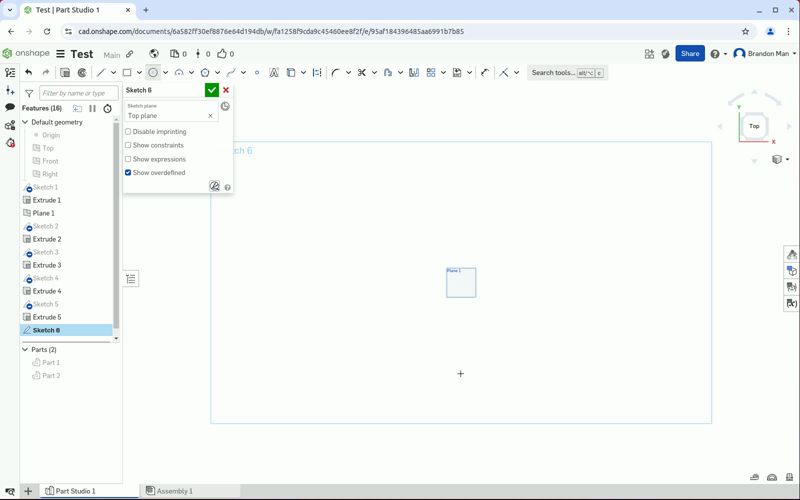
key_up(shift)
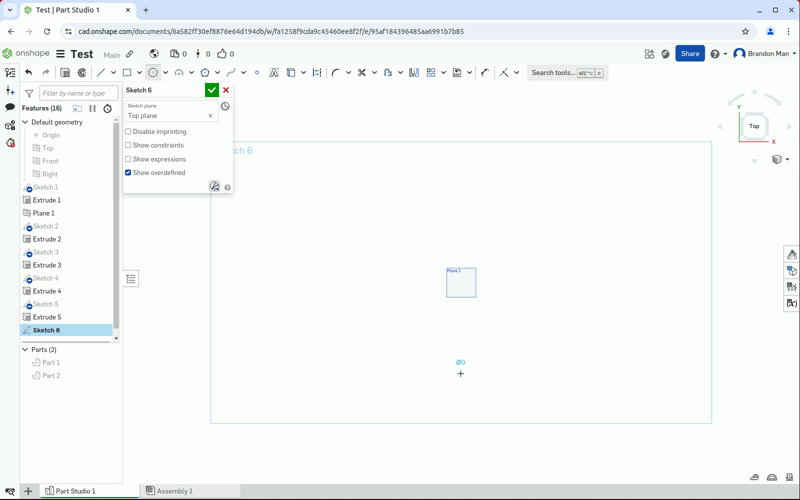
mouse_move(472, 373)
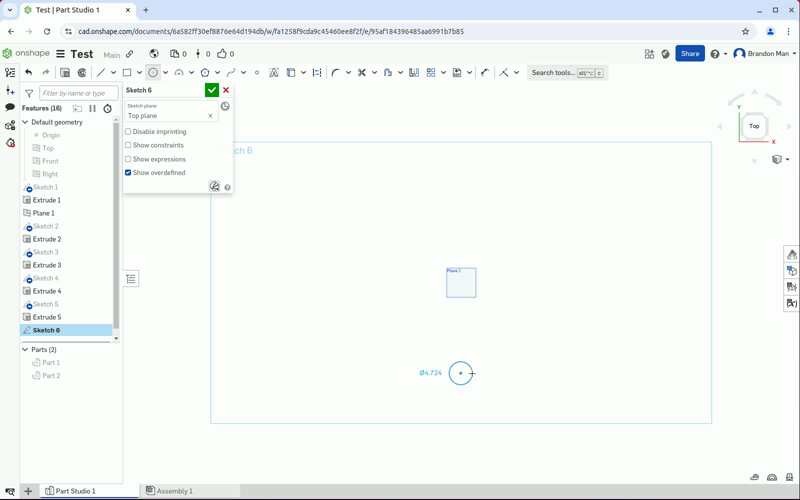
click(472, 373)
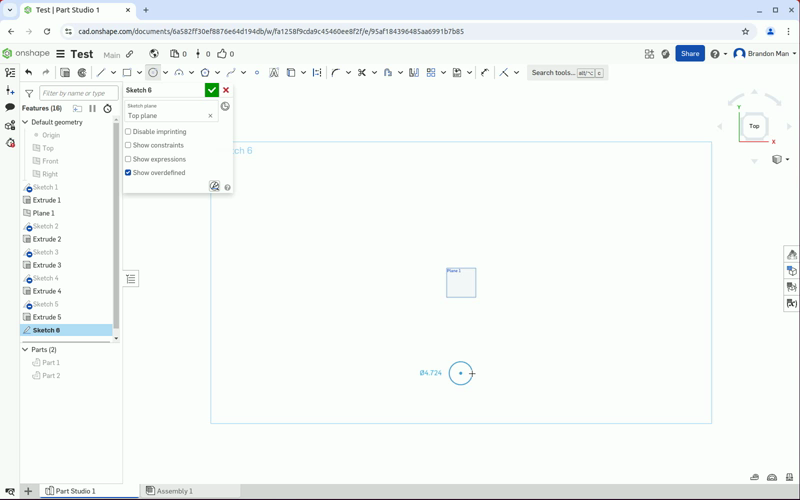
key(esc)
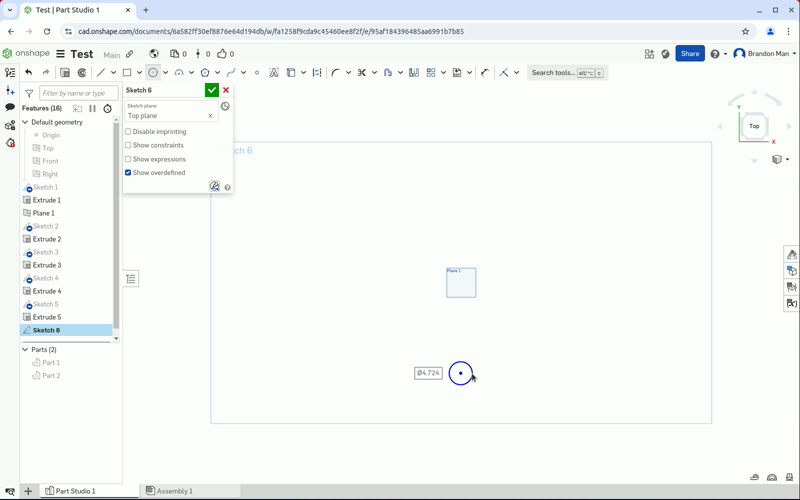
mouse_move(460, 383)
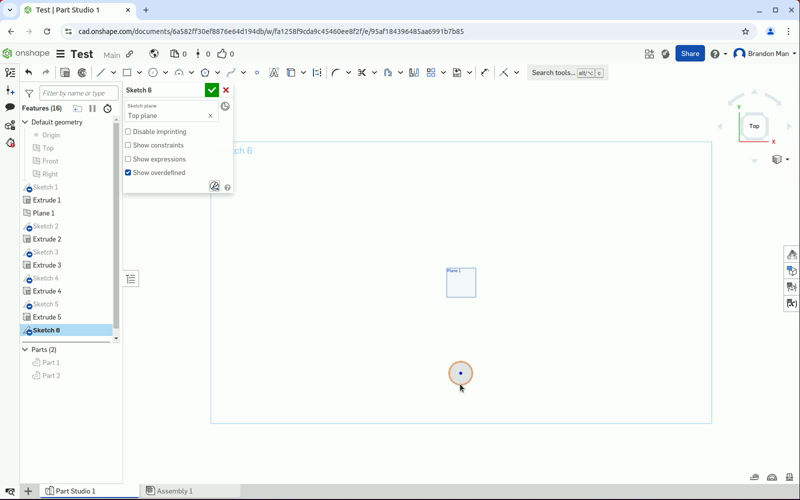
scroll(6)
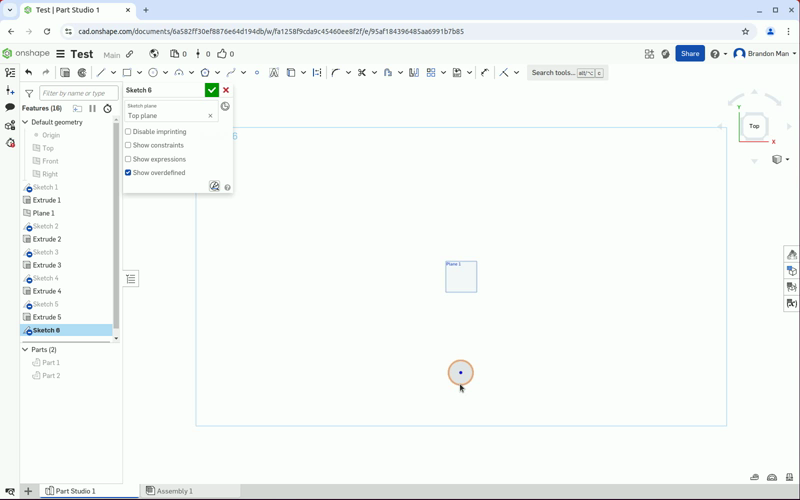
scroll(6)
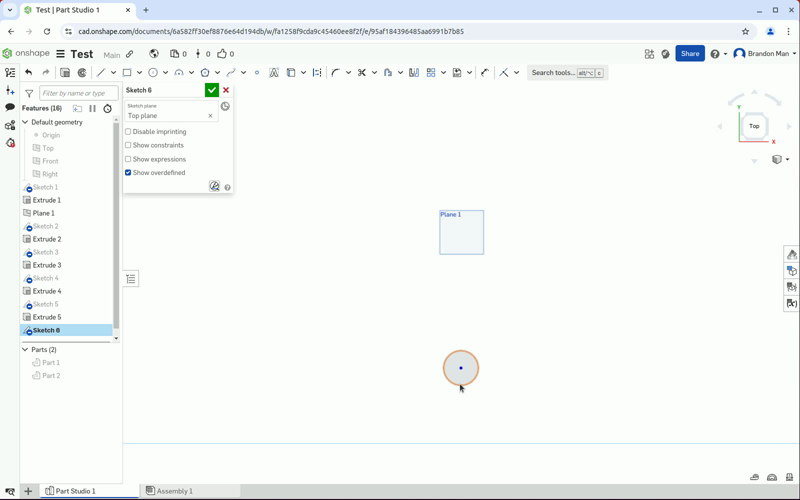
scroll(6)
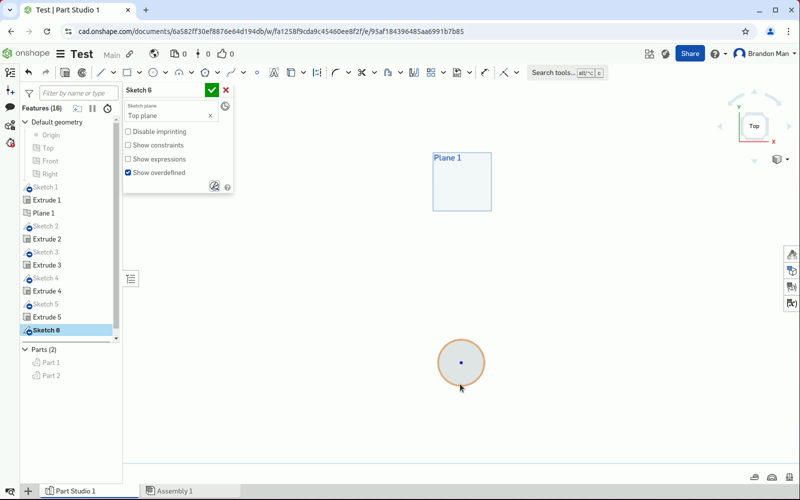
scroll(6)
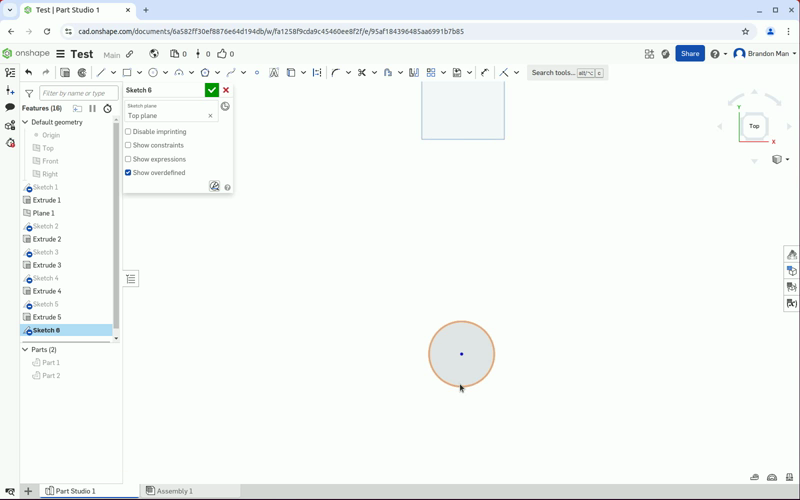
scroll(6)
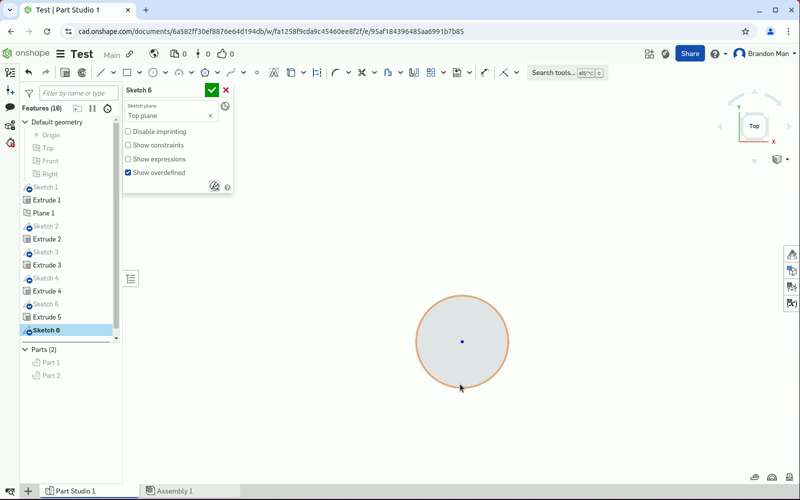
scroll(6)
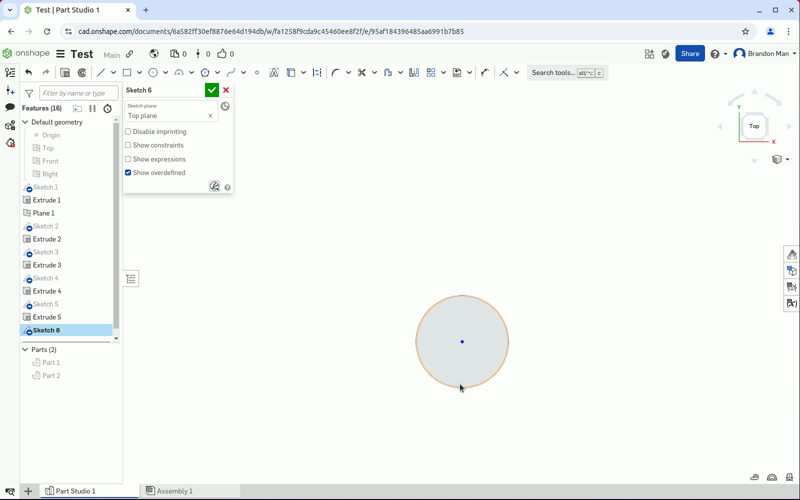
scroll(6)
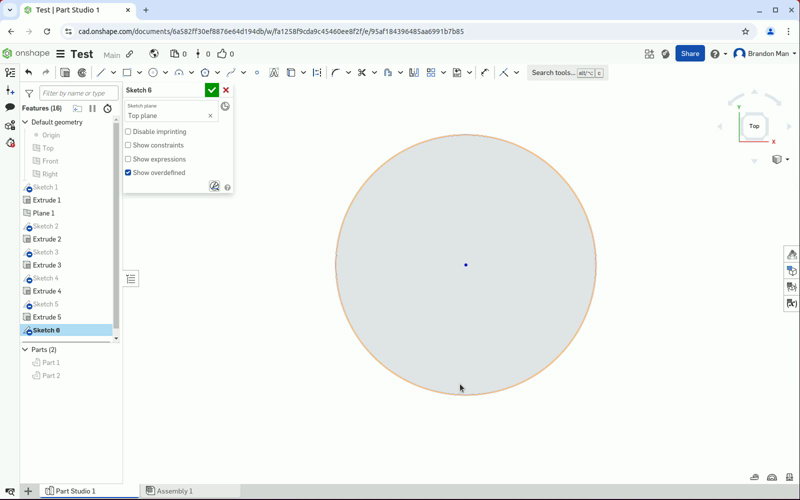
click(460, 383)
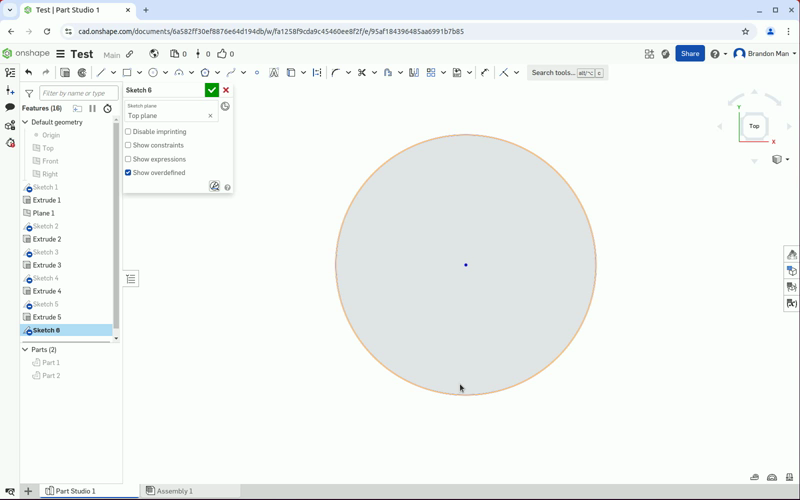
scroll(-6)
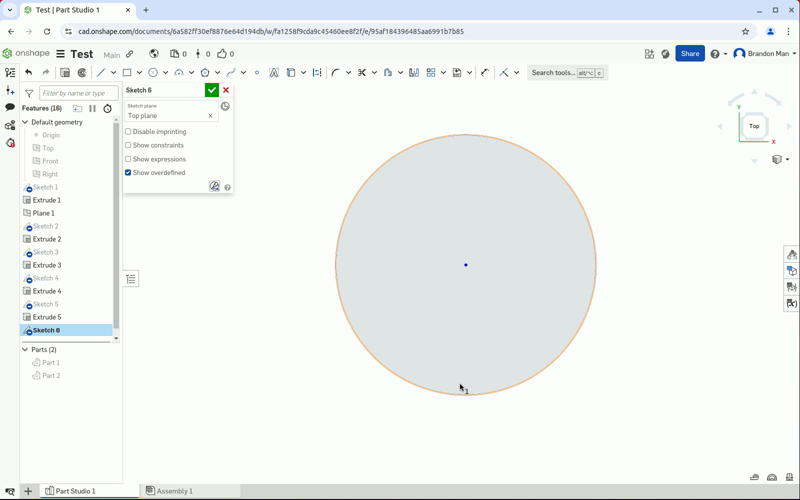
scroll(-6)
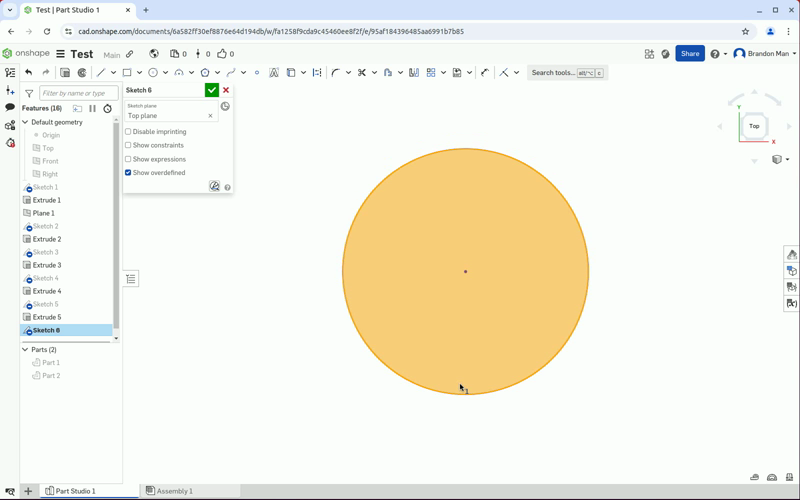
scroll(-6)
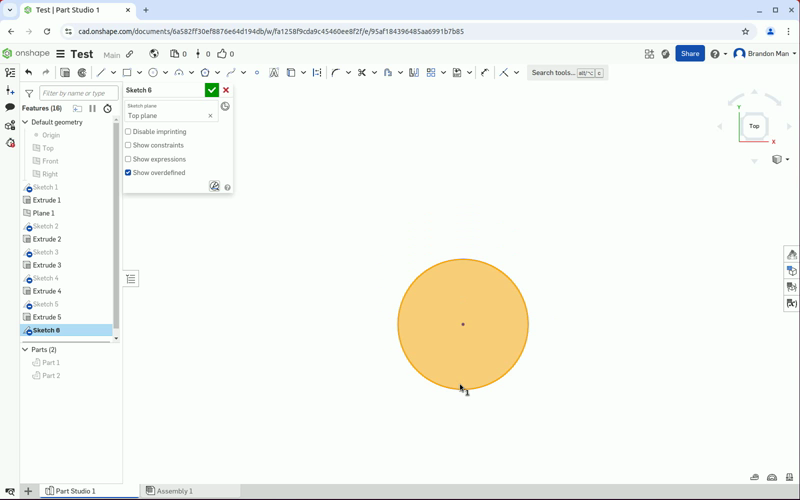
scroll(-6)
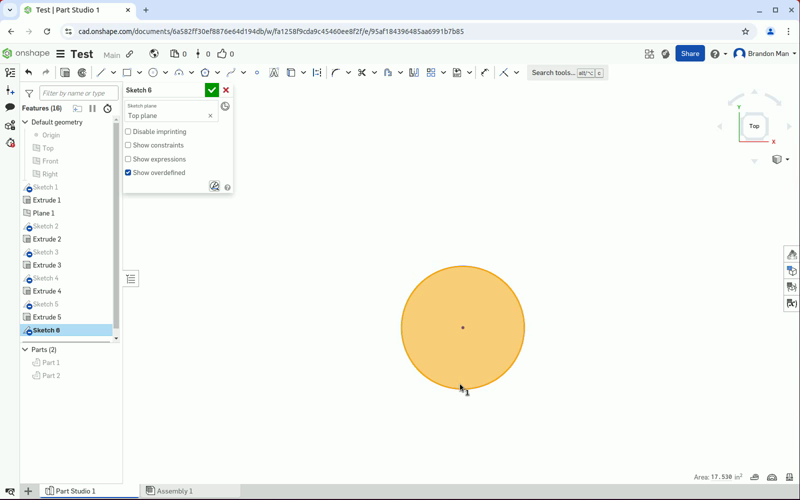
scroll(-6)
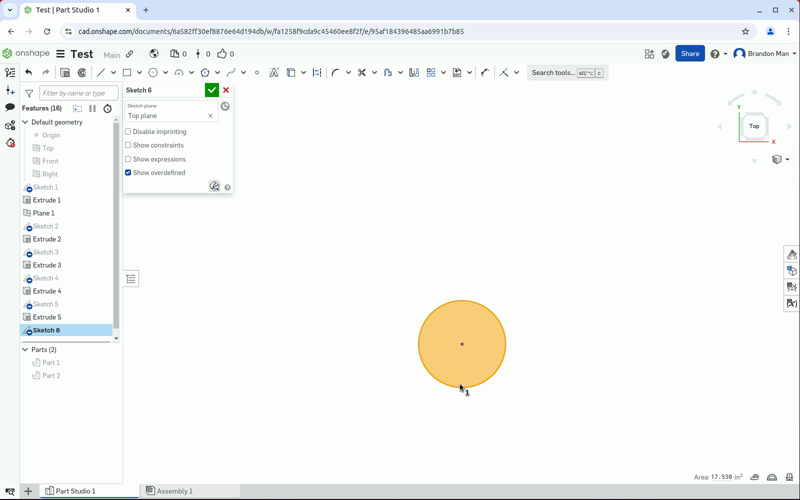
scroll(-6)
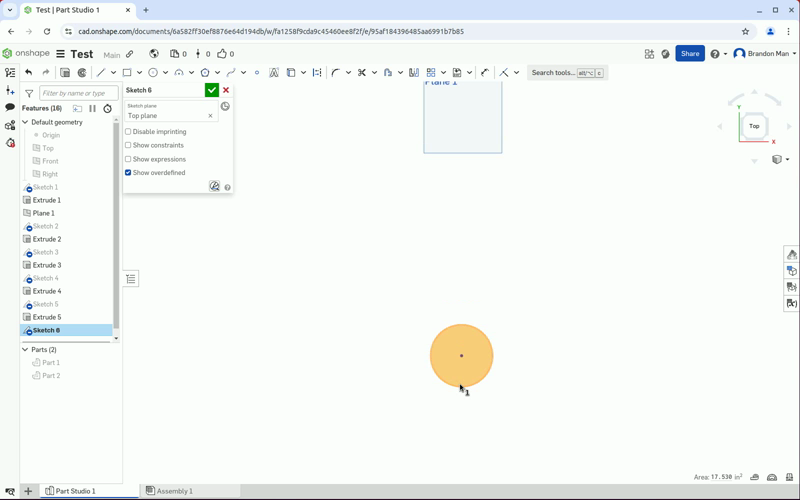
scroll(-6)
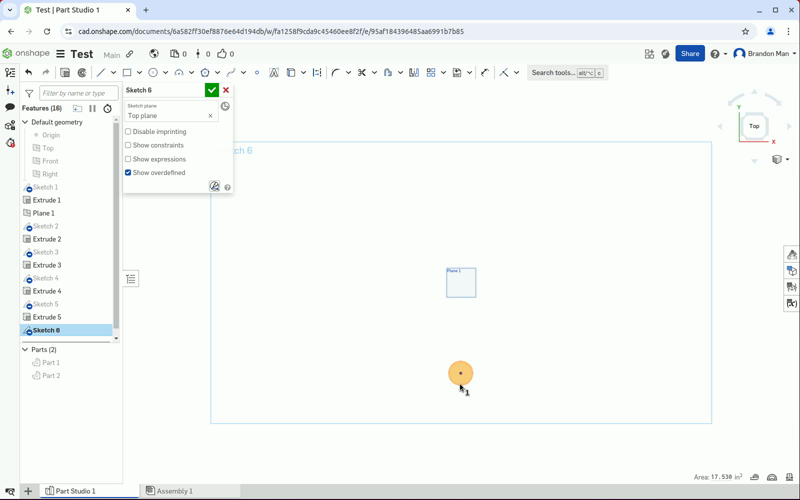
mouse_move(73, 352)
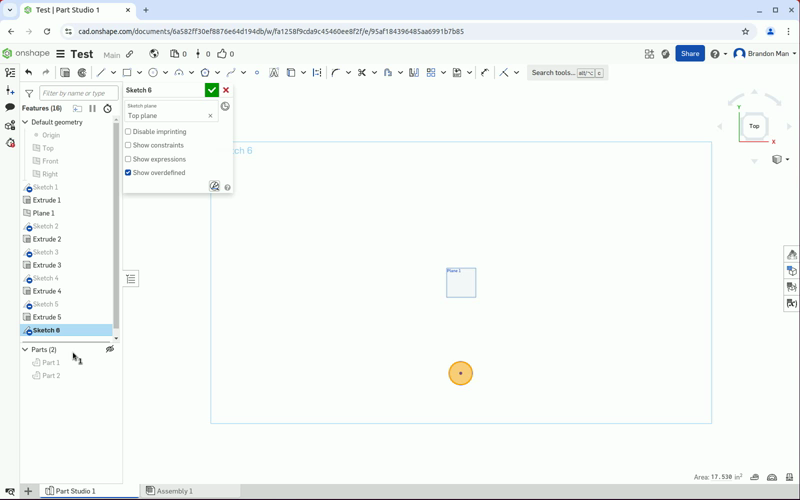
key(shift+y)
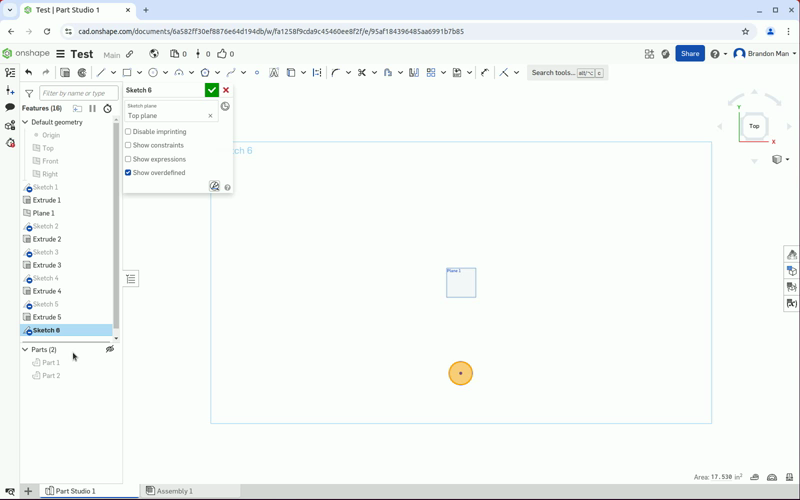
key(shift+e)
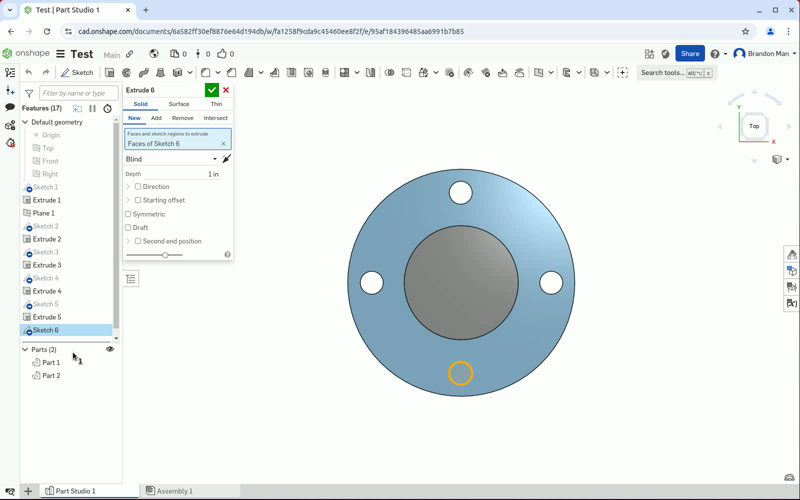
mouse_move(143, 106)
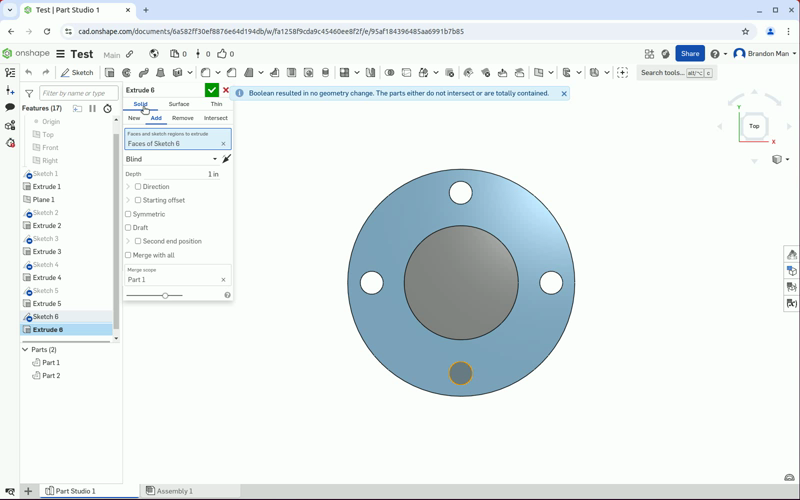
click(143, 106)
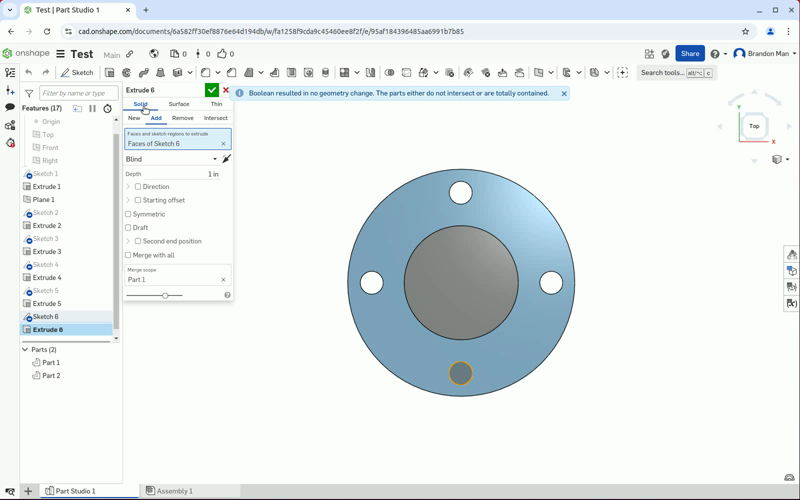
mouse_move(186, 120)
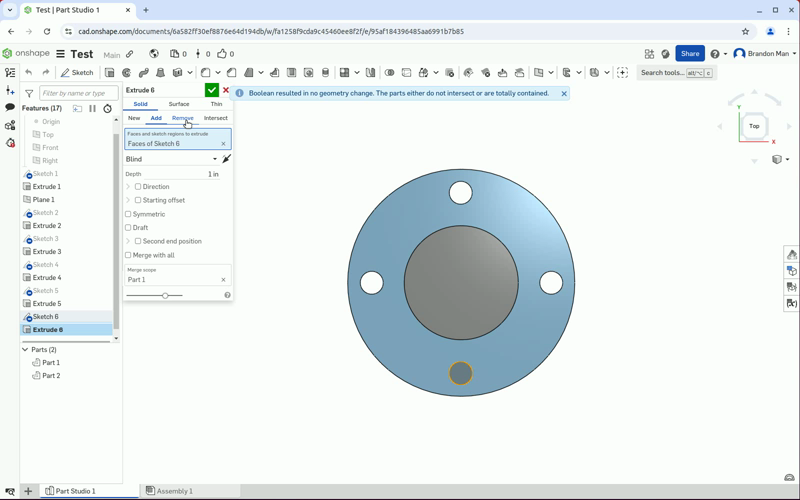
click(186, 120)
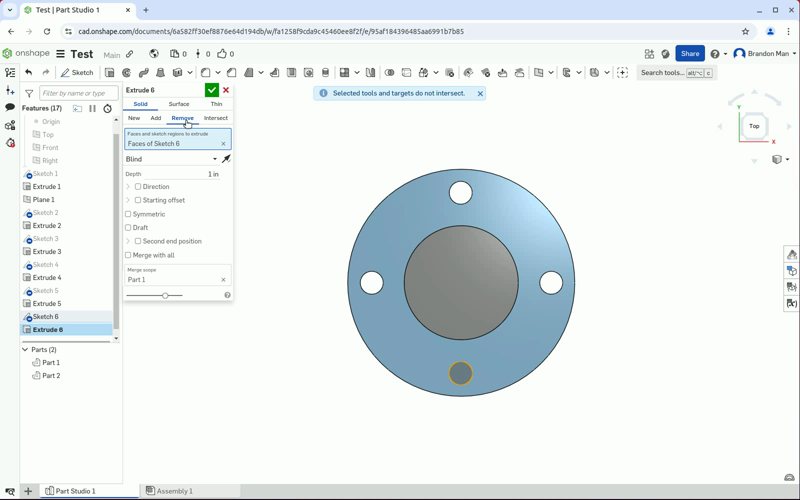
key(tab, 4)
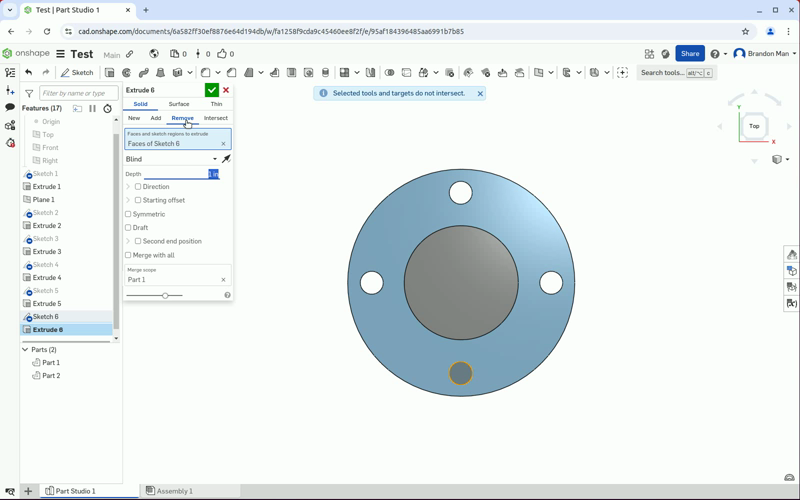
text(-18.535)
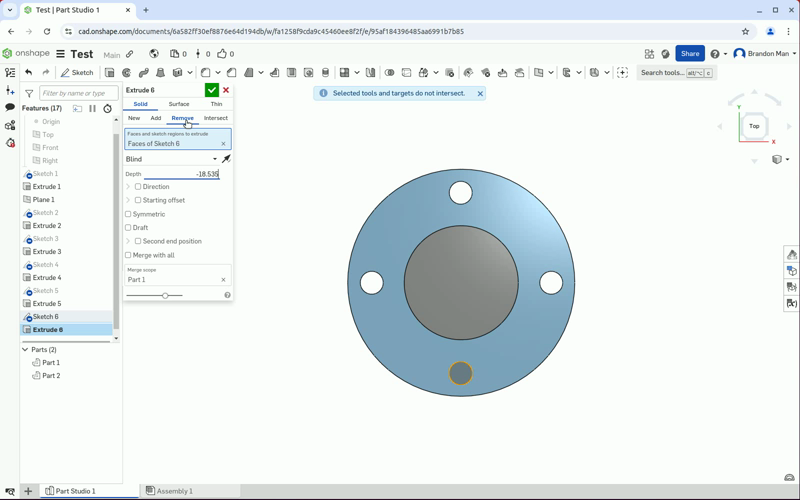
key(tab, 6)
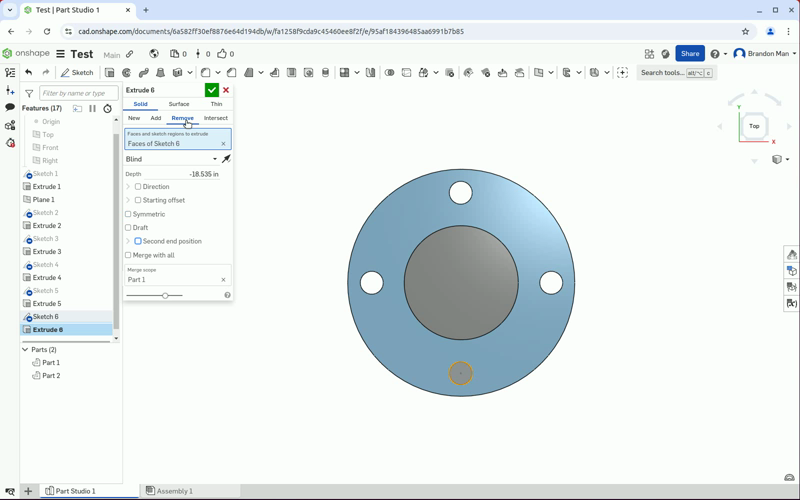
key(space)
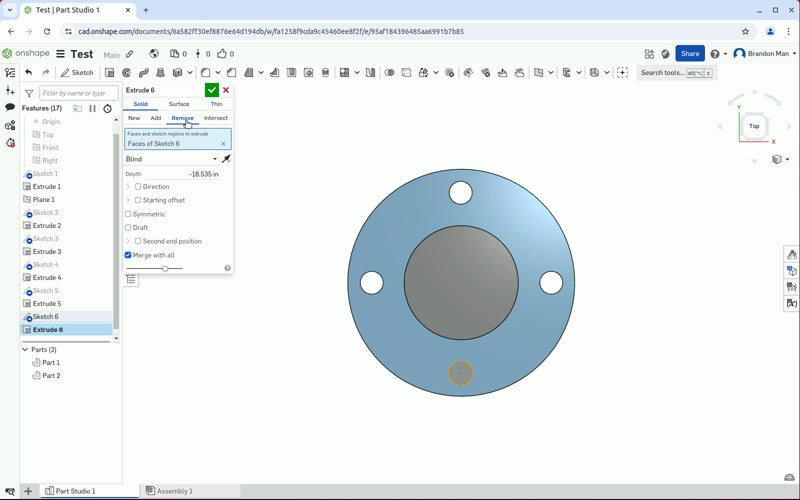
key(enter)
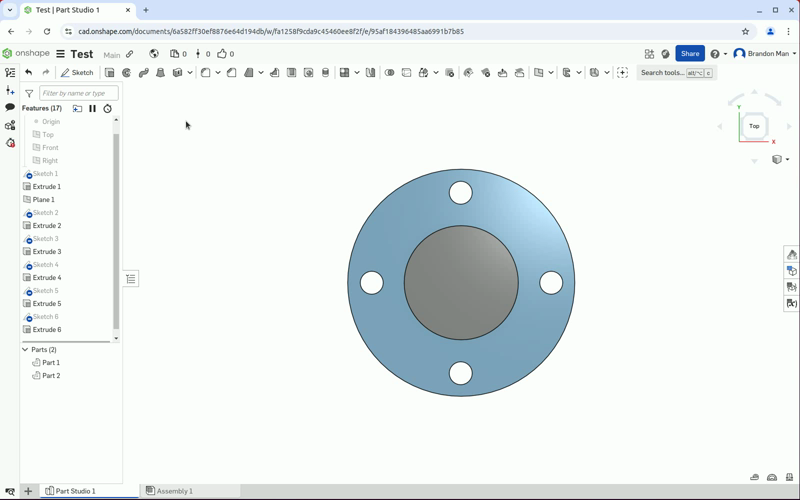
key(shift+h)
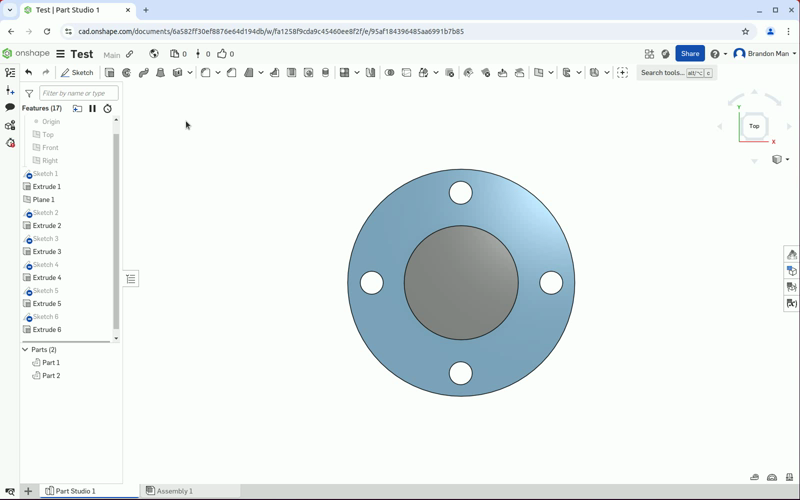
key(shift+h)
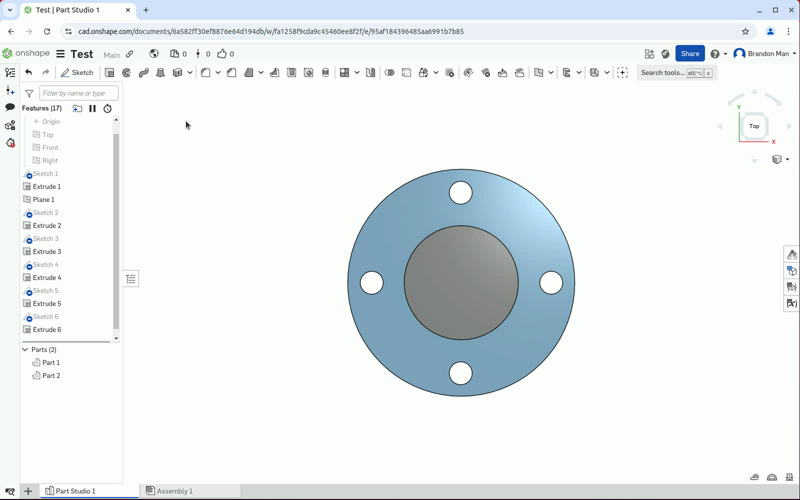
key(shift+7)
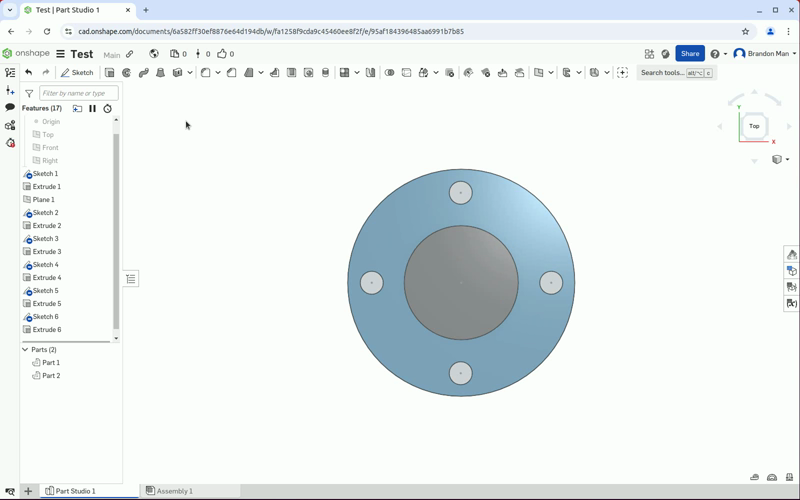
key(up, 3)
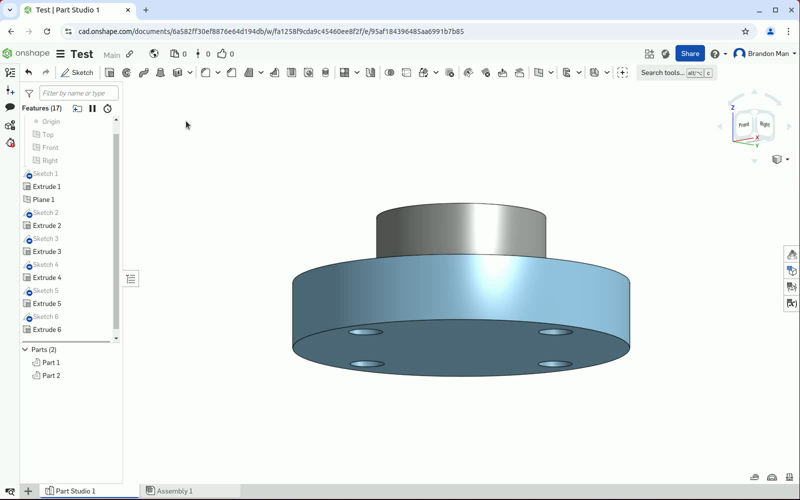
key(left, 3)
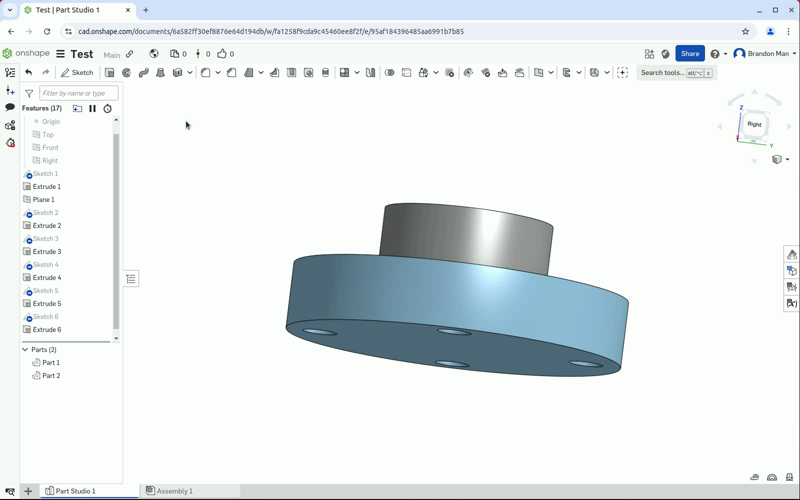
key(right, 3)
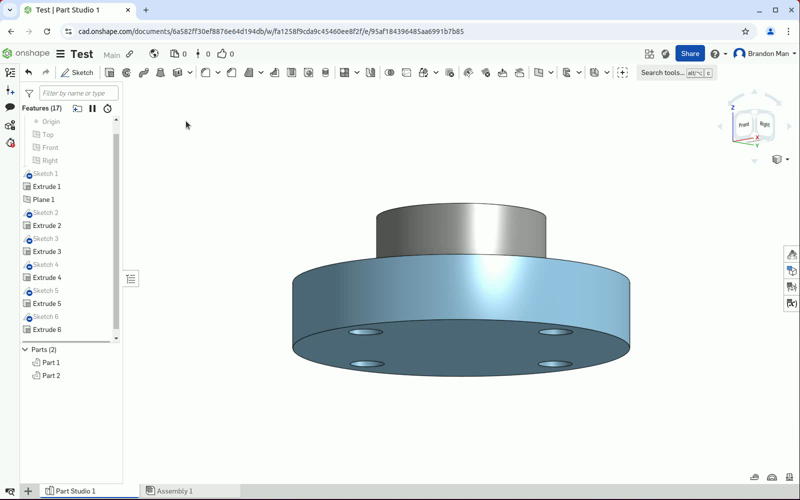
key(down, 3)
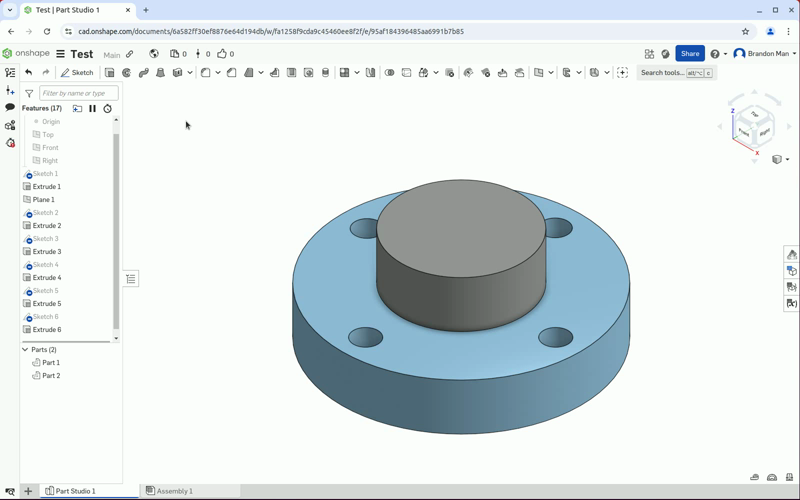
mouse_move(69, 176)
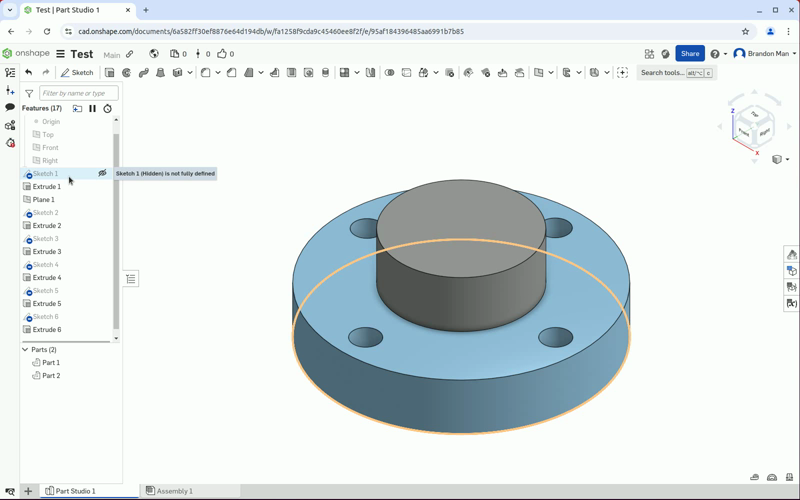
click(69, 176)